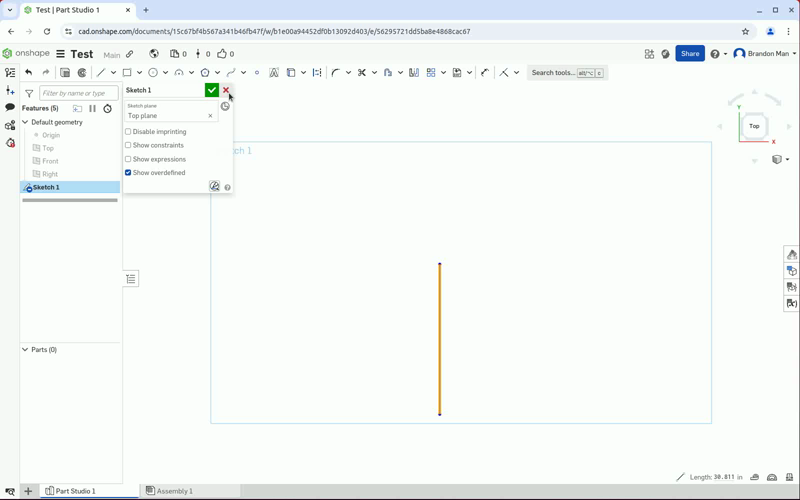
key(shift+h)
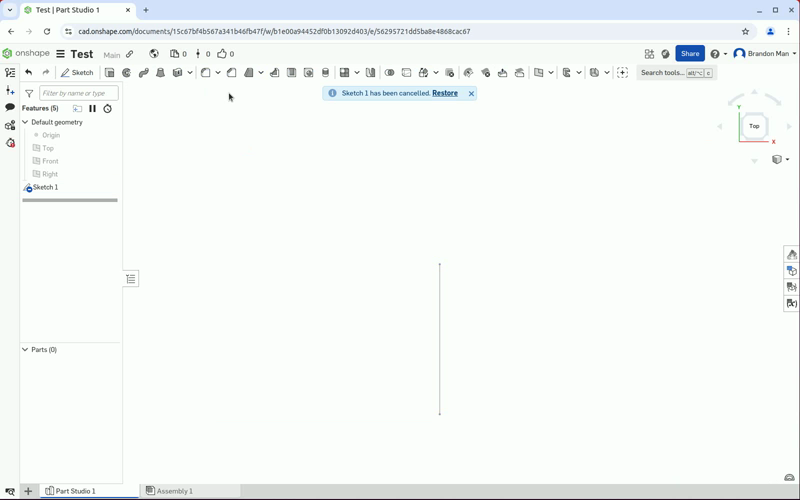
key(shift+s)
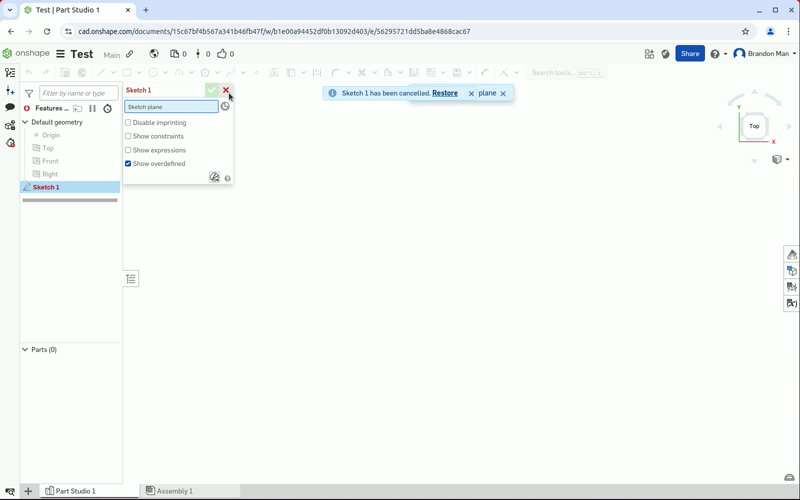
mouse_move(73, 150)
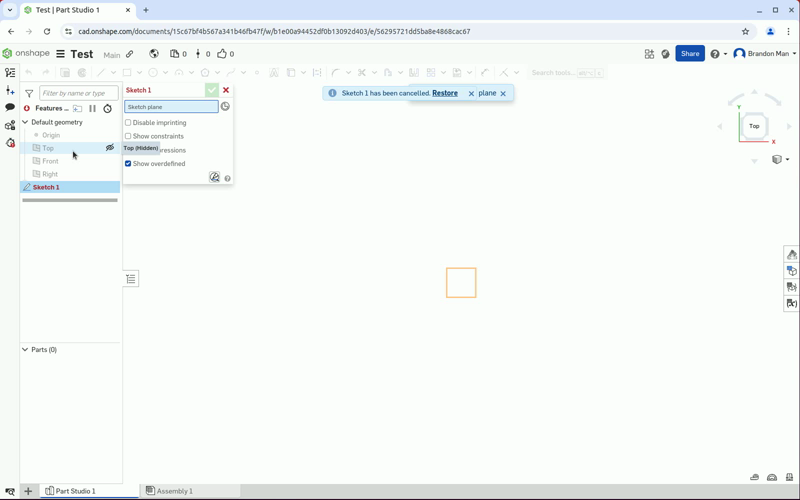
click(73, 150)
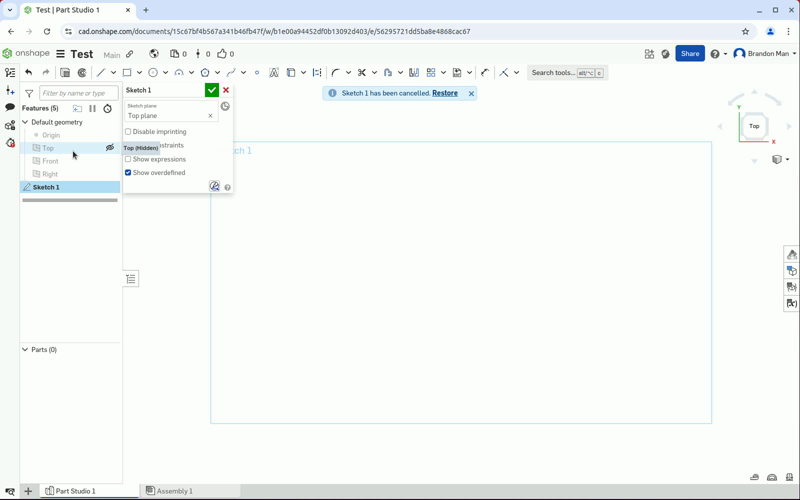
mouse_move(73, 352)
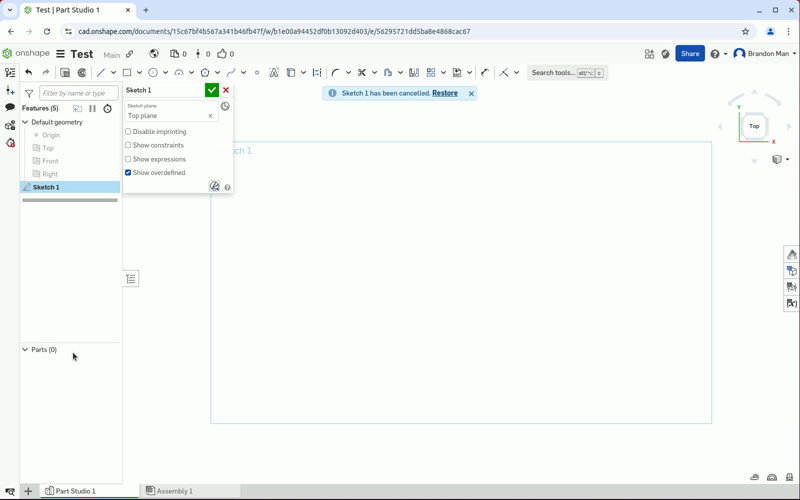
key(y)
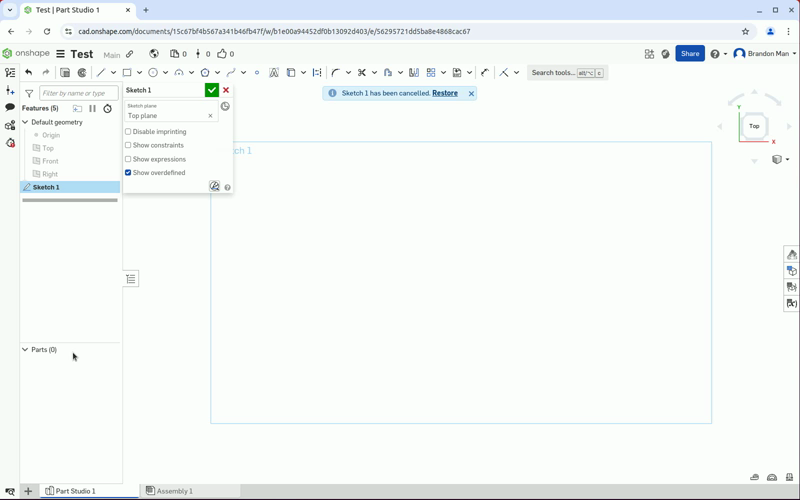
key(l)
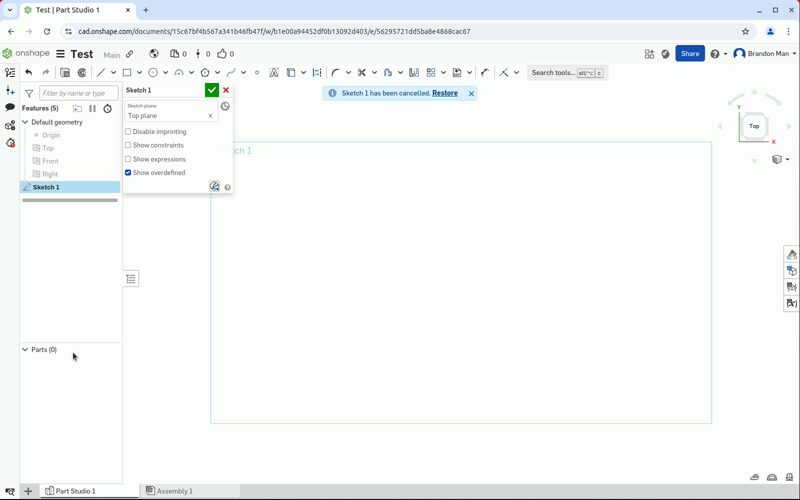
key_down(shift)
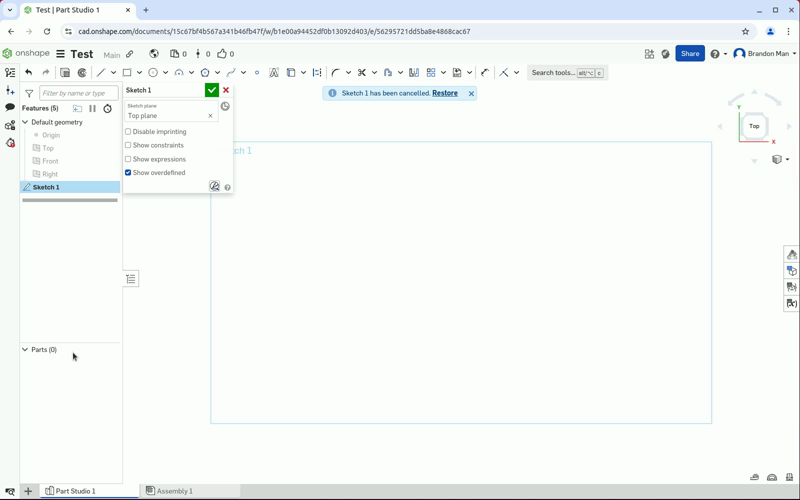
mouse_move(404, 395)
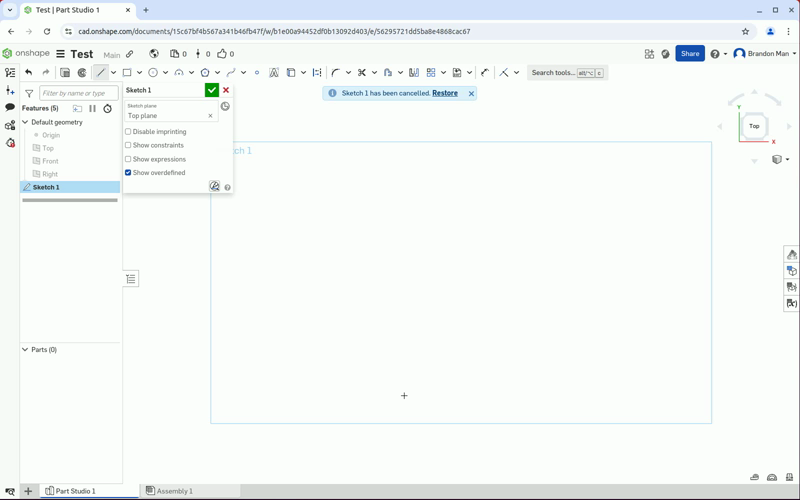
click(404, 395)
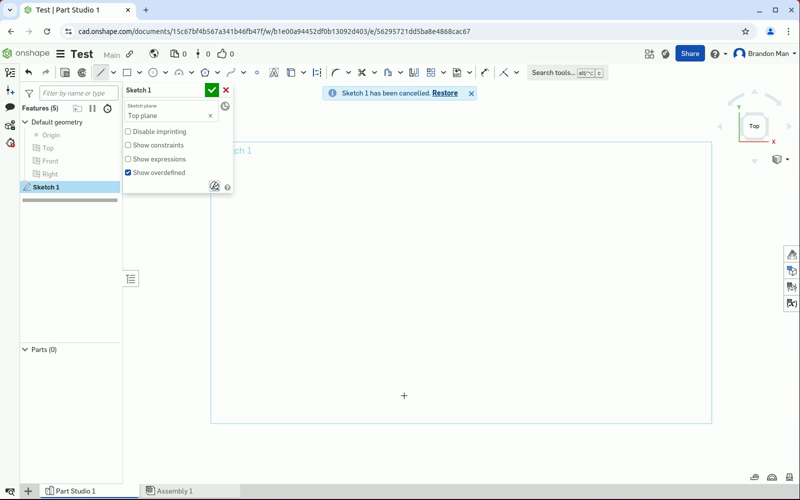
key_up(shift)
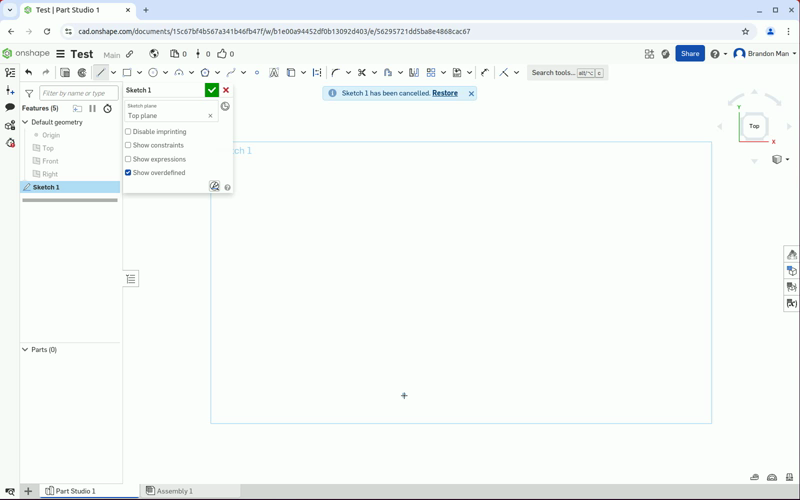
key_down(shift)
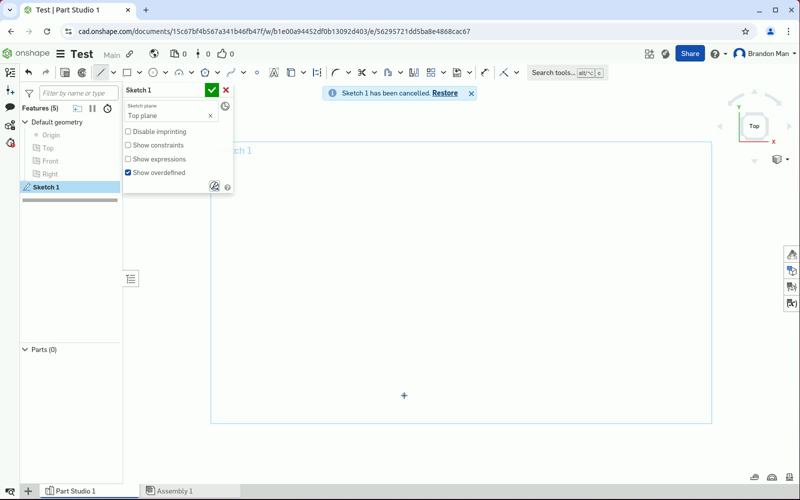
mouse_move(517, 395)
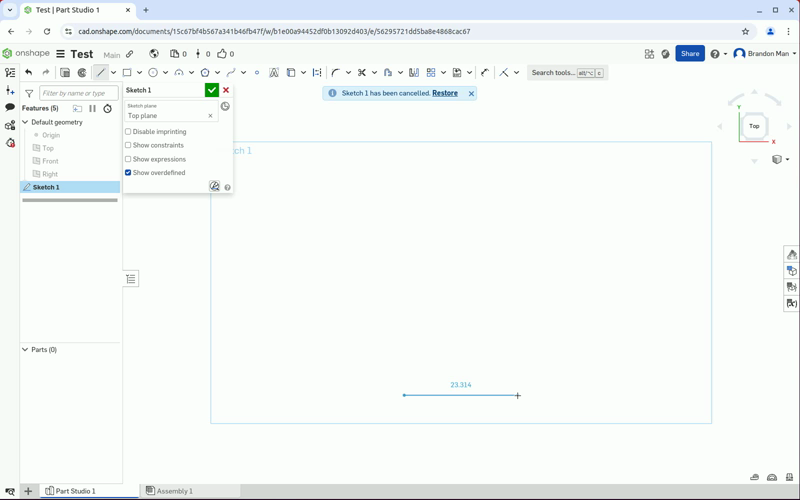
click(517, 395)
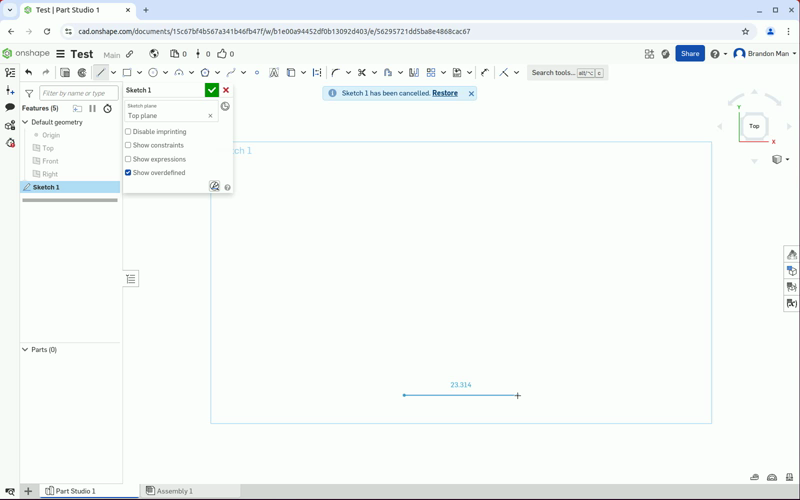
key_up(shift)
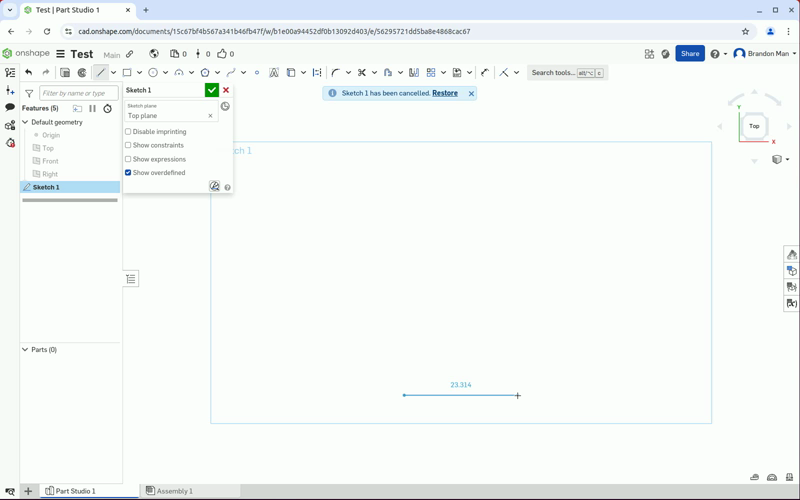
key_down(shift)
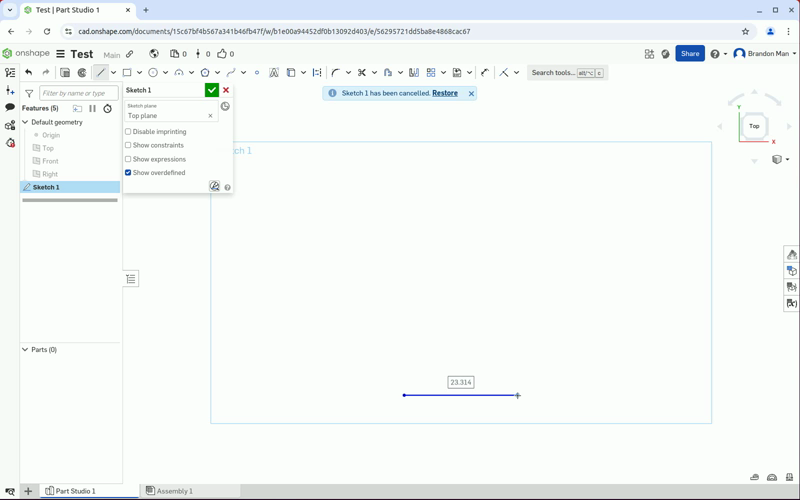
mouse_move(517, 171)
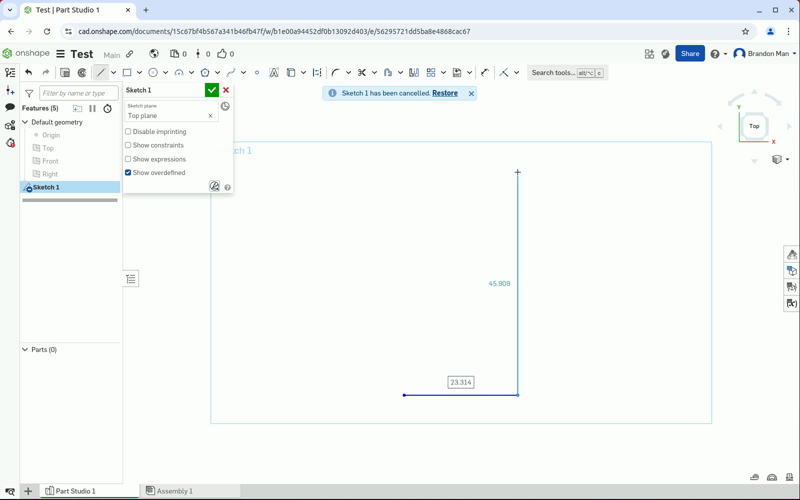
click(517, 171)
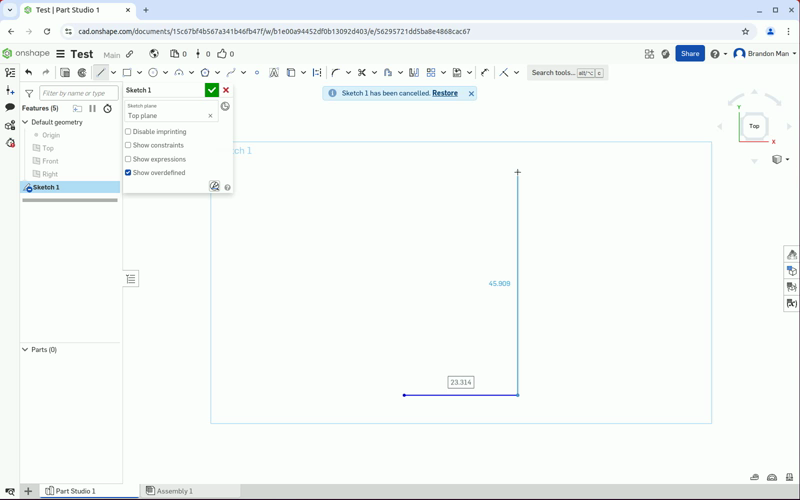
key_up(shift)
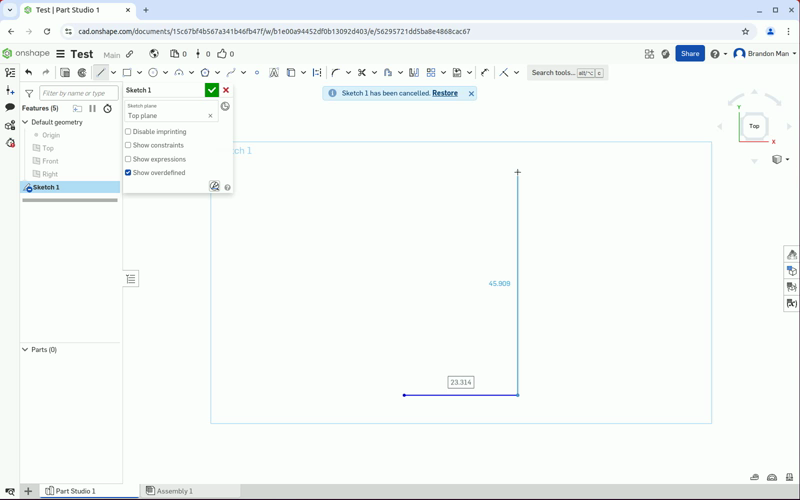
key_down(shift)
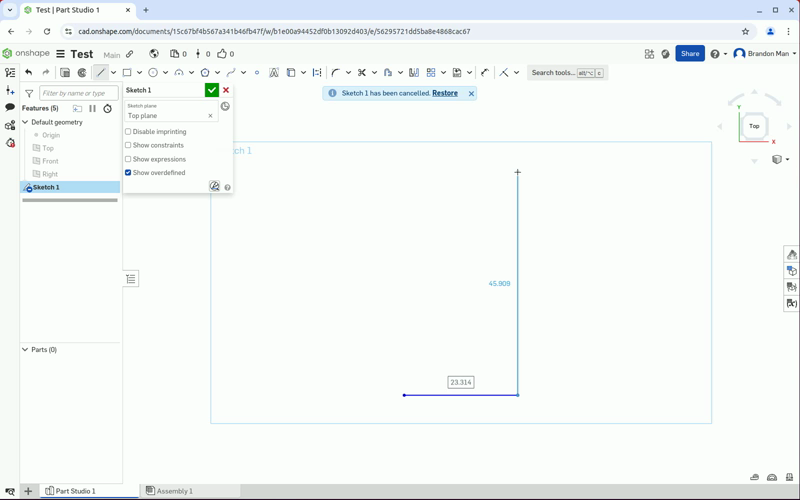
mouse_move(404, 171)
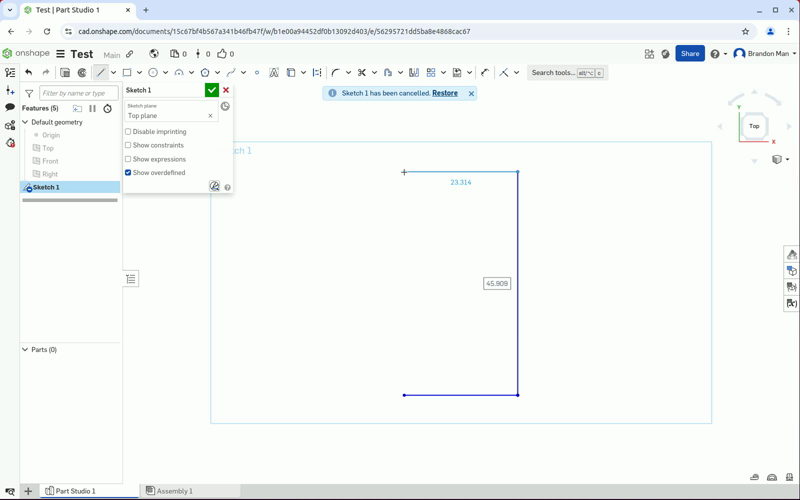
click(404, 171)
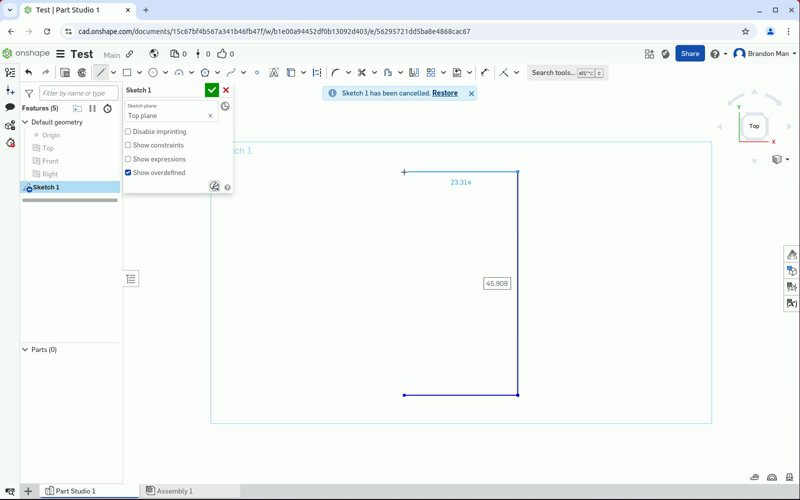
key_up(shift)
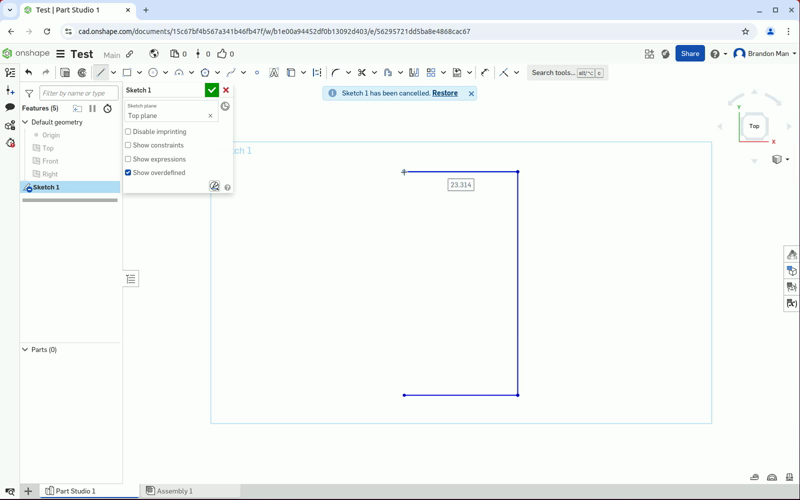
key_down(shift)
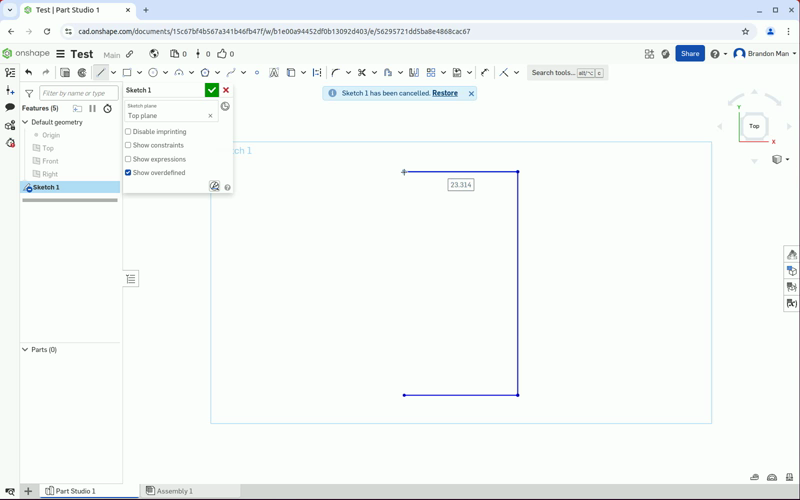
mouse_move(404, 395)
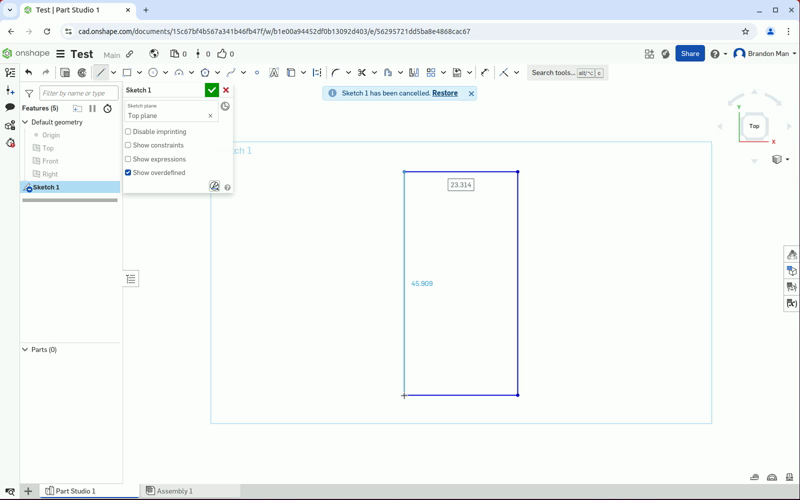
key_up(shift)
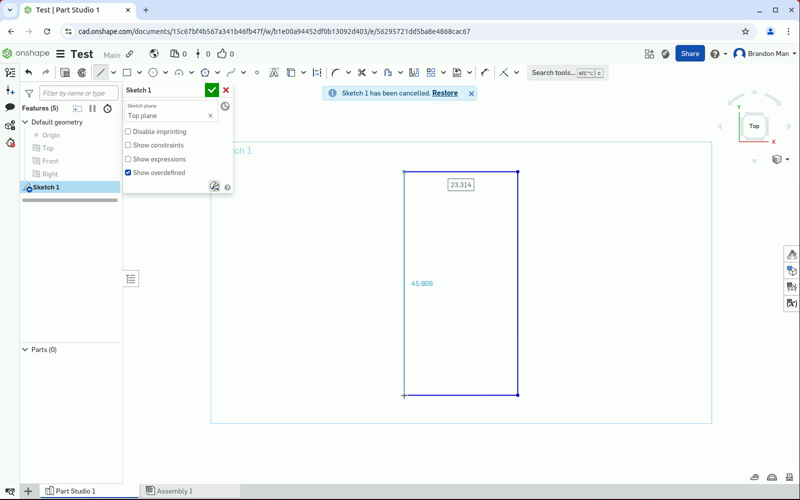
click(404, 395)
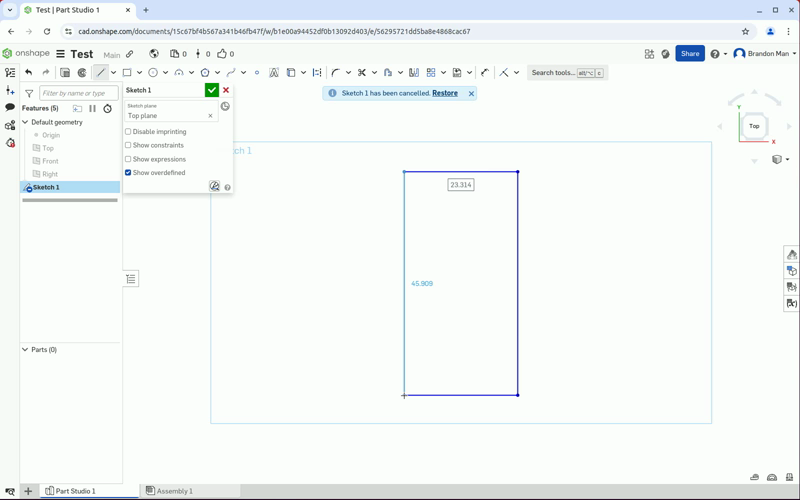
key(esc)
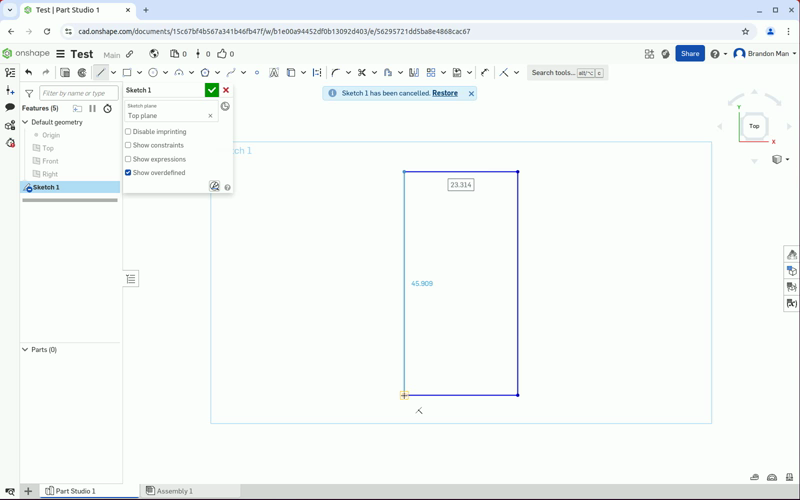
mouse_move(432, 215)
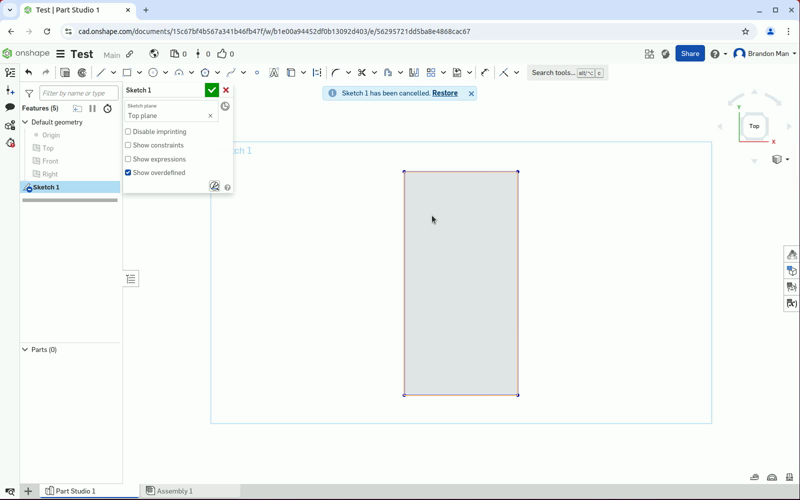
click(432, 215)
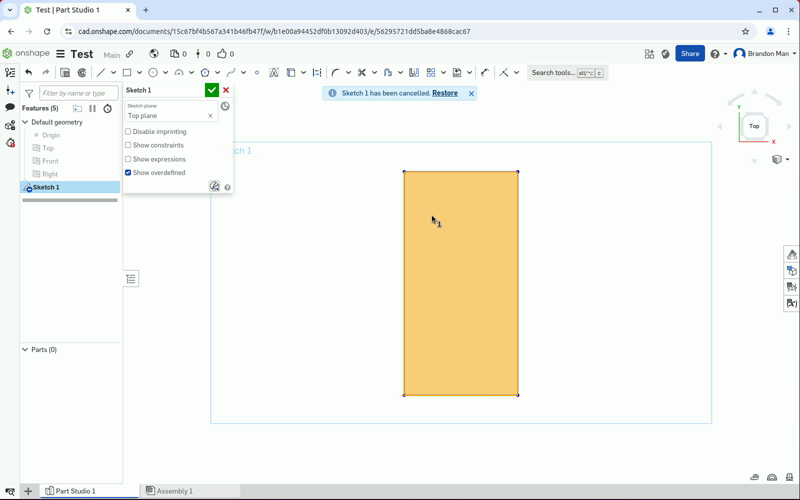
mouse_move(73, 352)
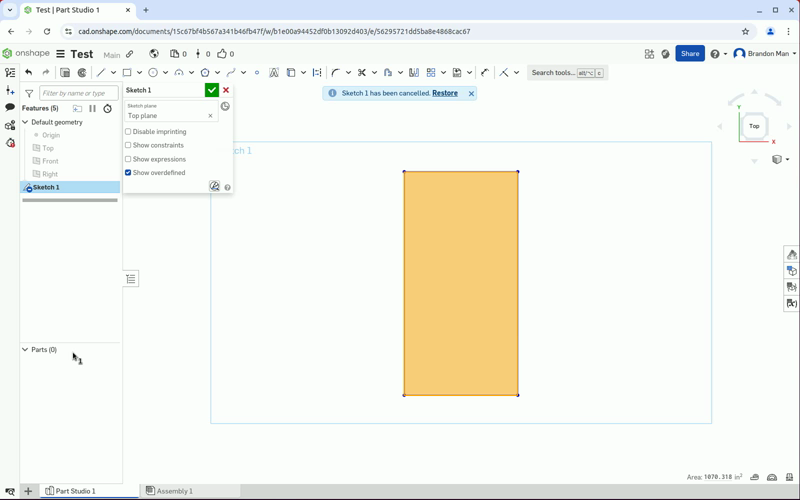
key(shift+y)
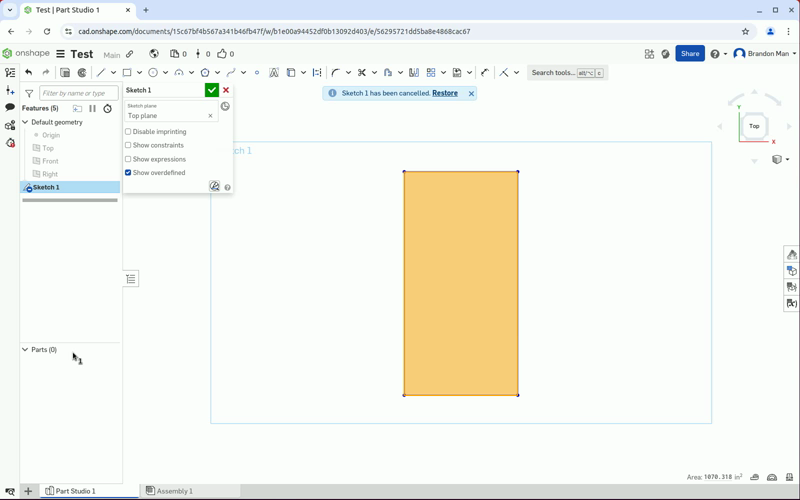
key(shift+e)
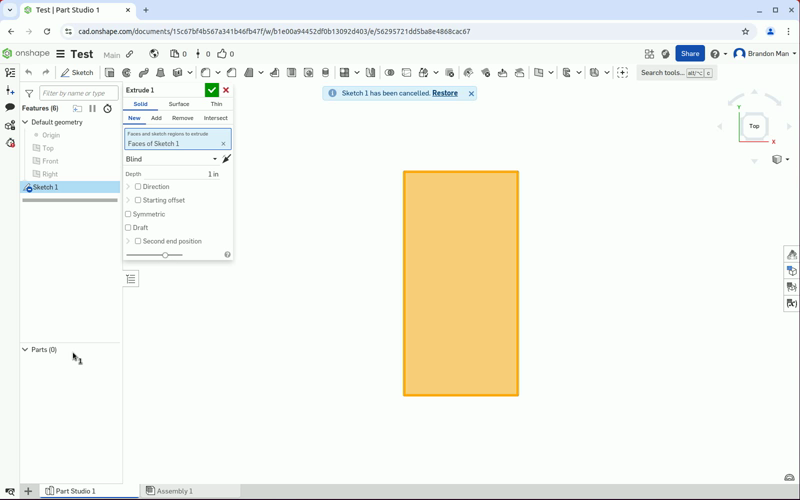
mouse_move(143, 106)
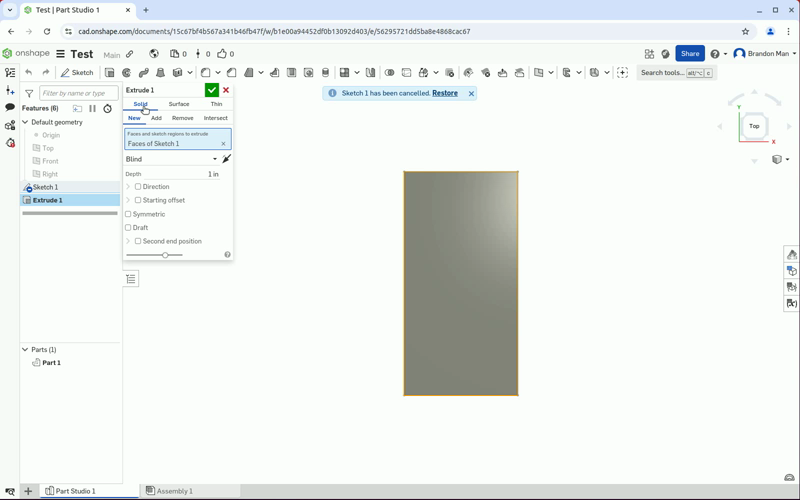
click(143, 106)
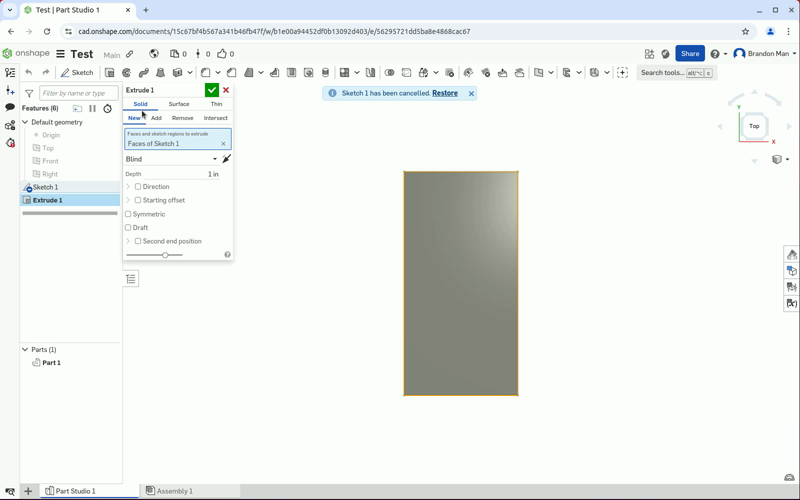
mouse_move(137, 120)
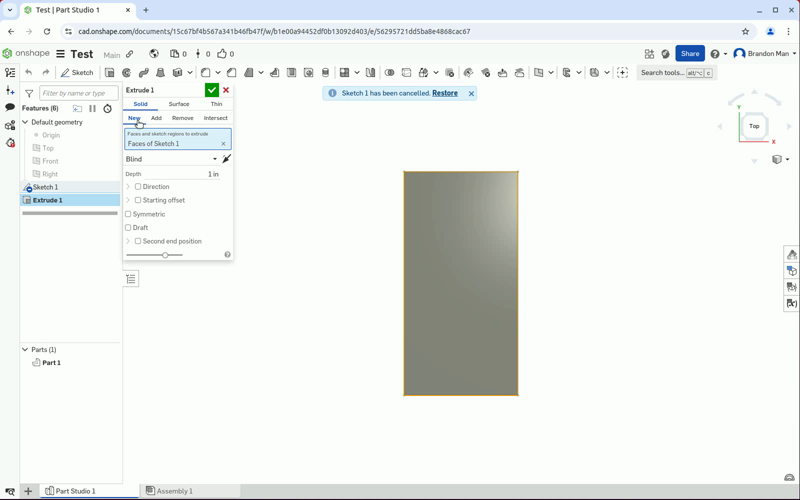
click(137, 120)
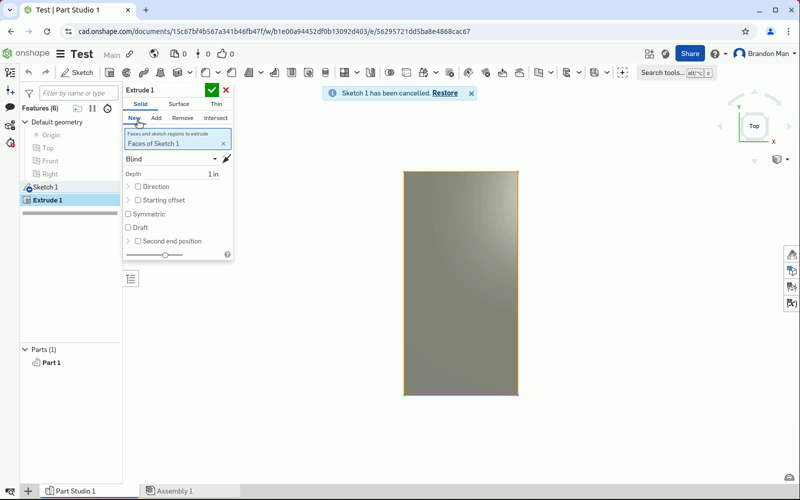
key(tab, 4)
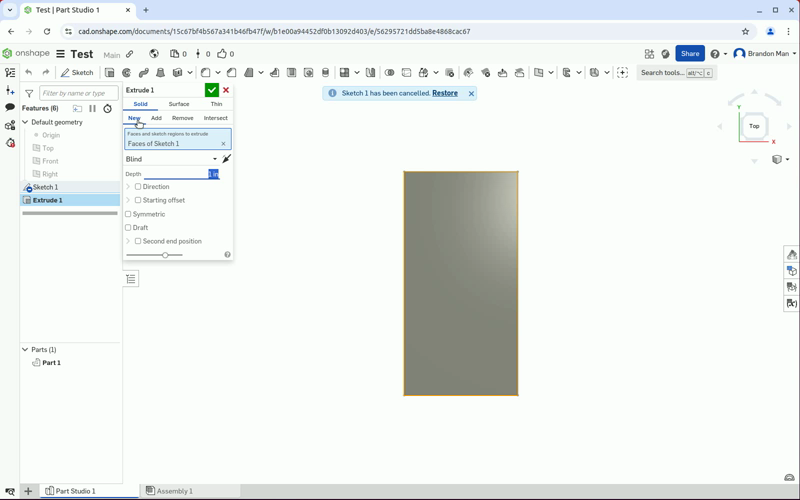
text(6.981)
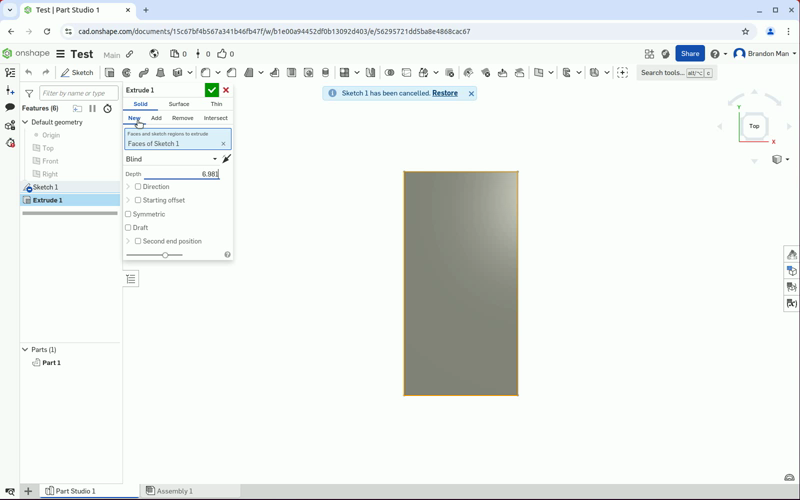
key(enter)
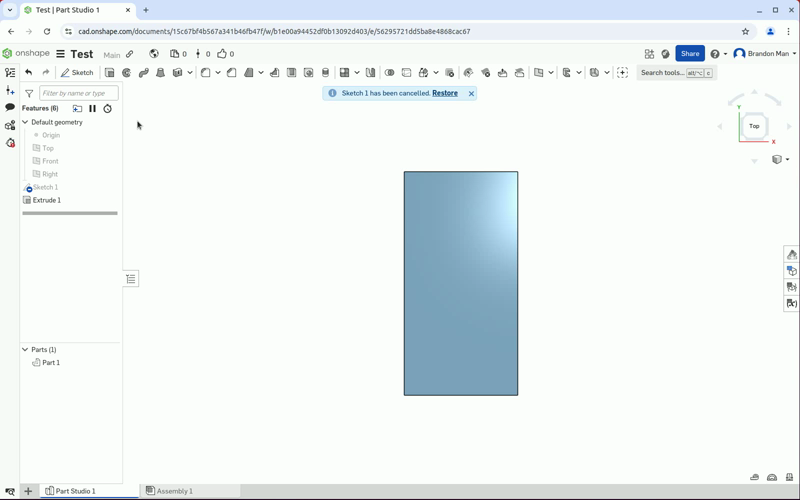
key(shift+h)
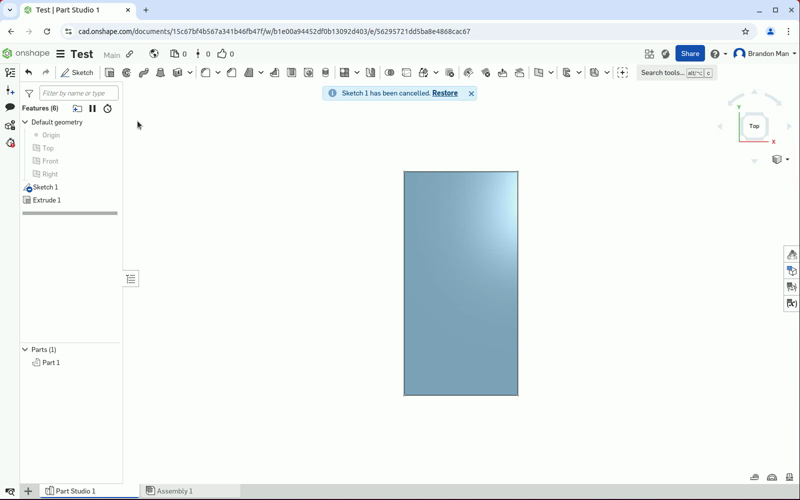
key(shift+h)
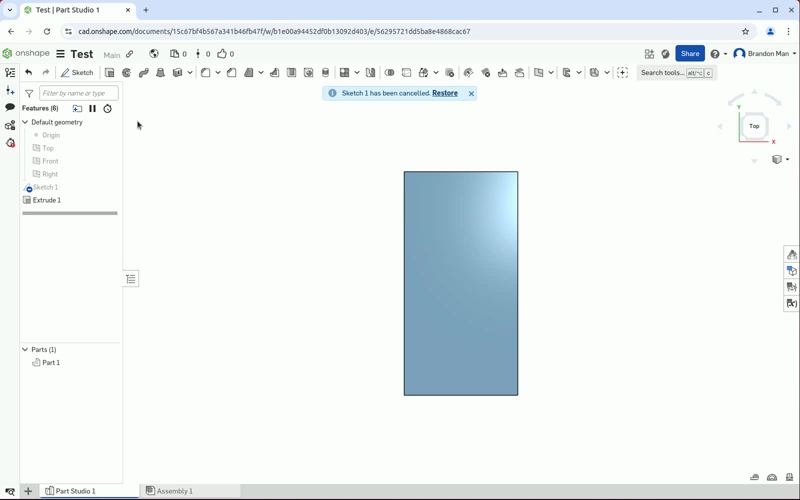
mouse_move(73, 189)
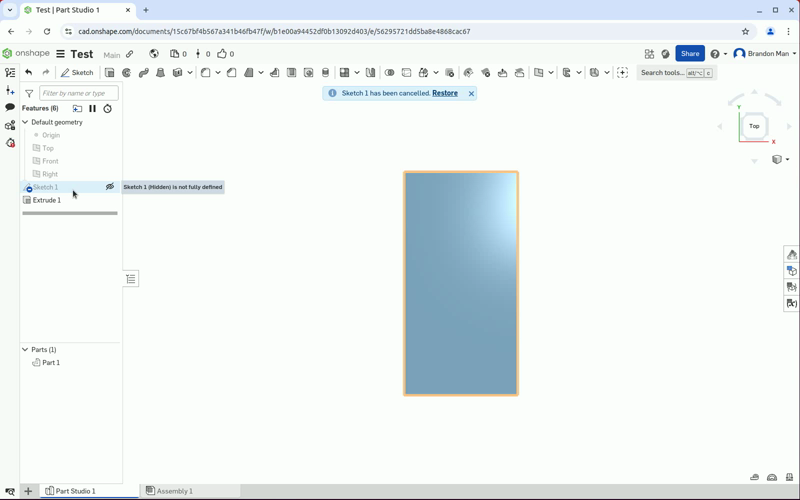
click(73, 189)
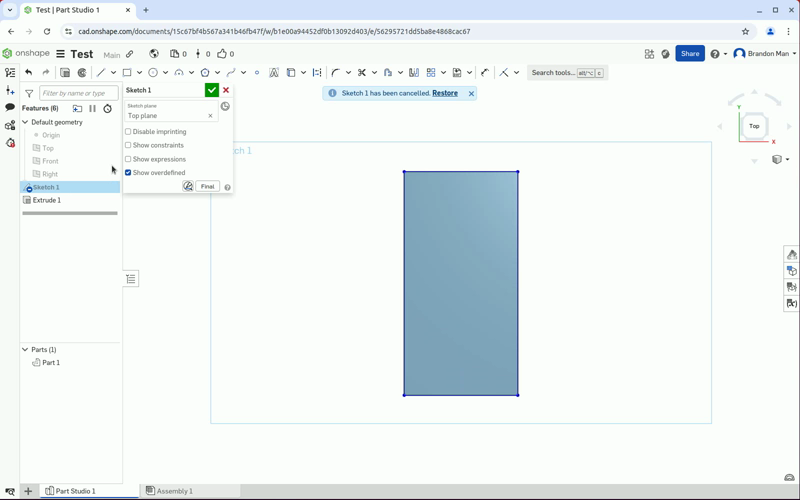
mouse_move(229, 92)
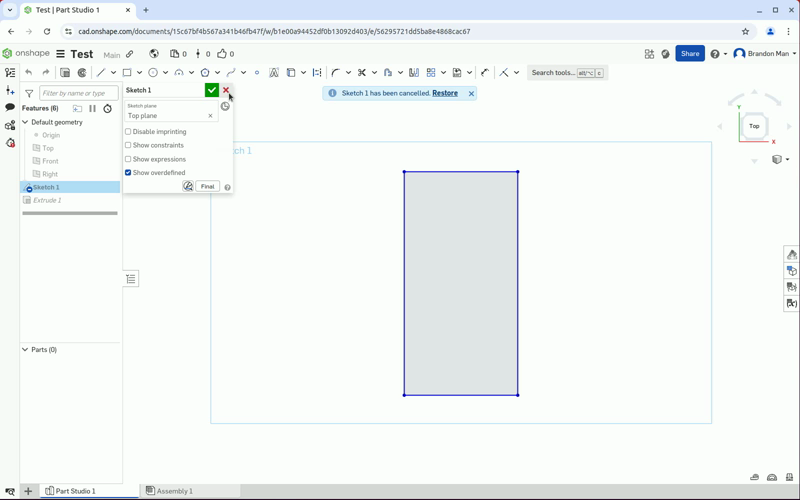
click(229, 92)
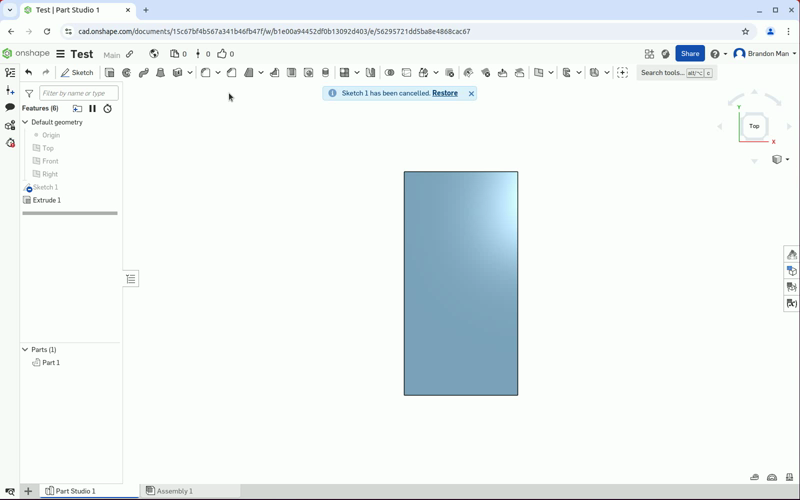
mouse_move(541, 75)
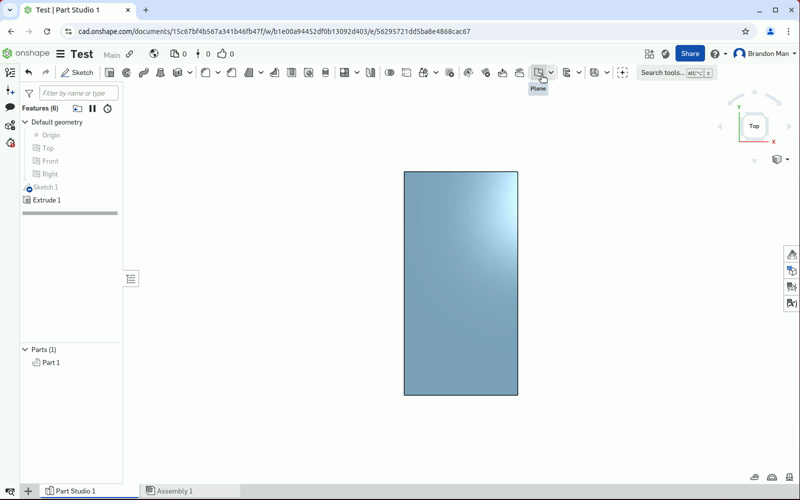
click(541, 75)
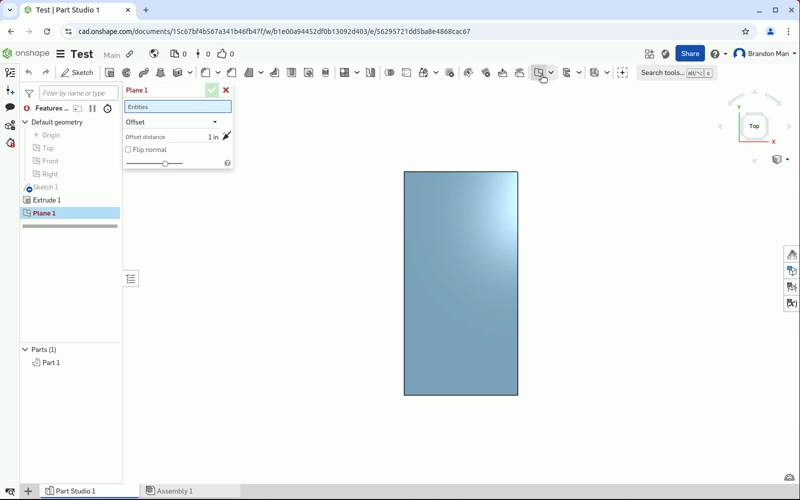
mouse_move(73, 150)
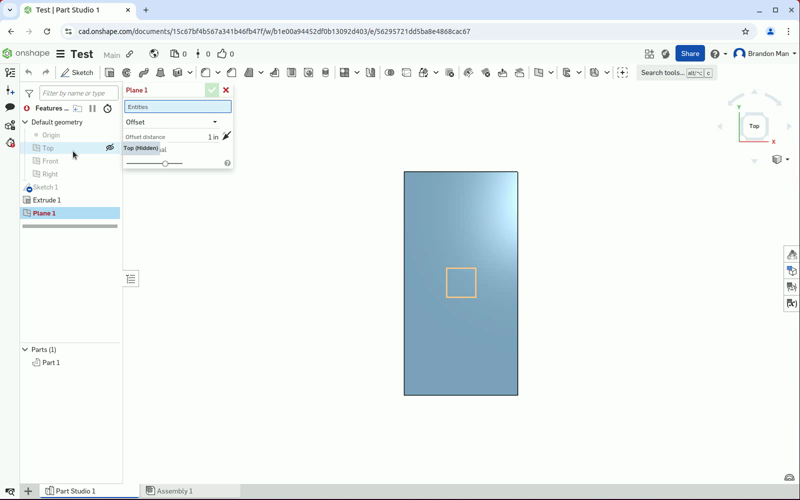
click(73, 150)
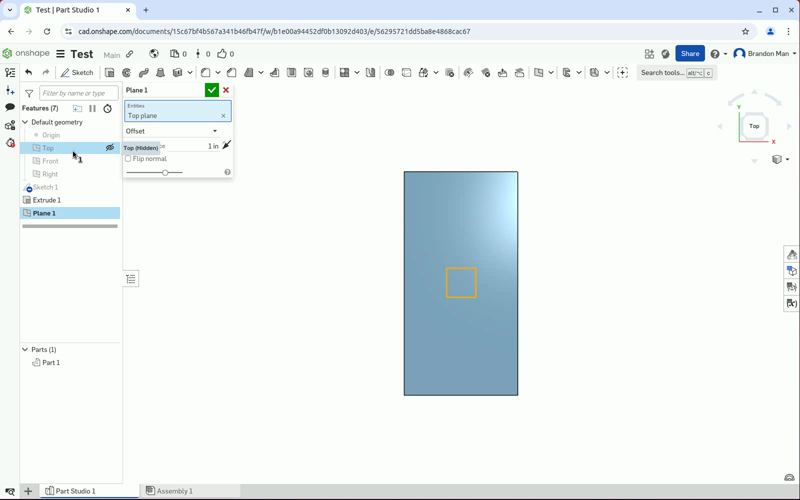
key(tab, 2)
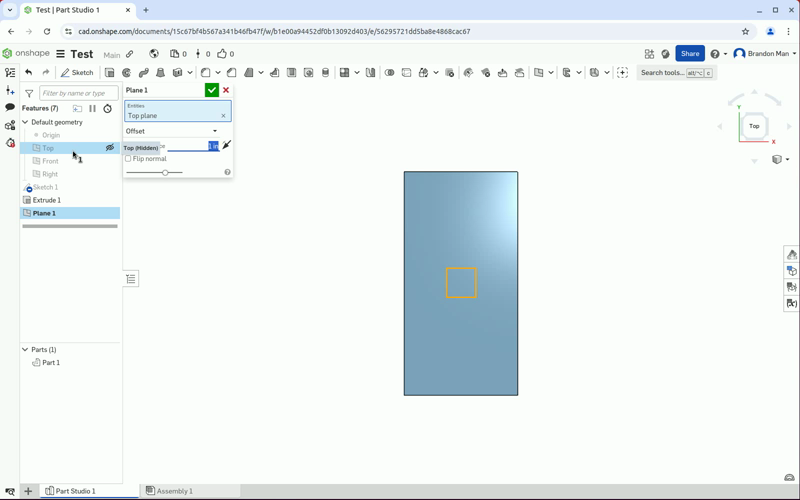
text(6.994)
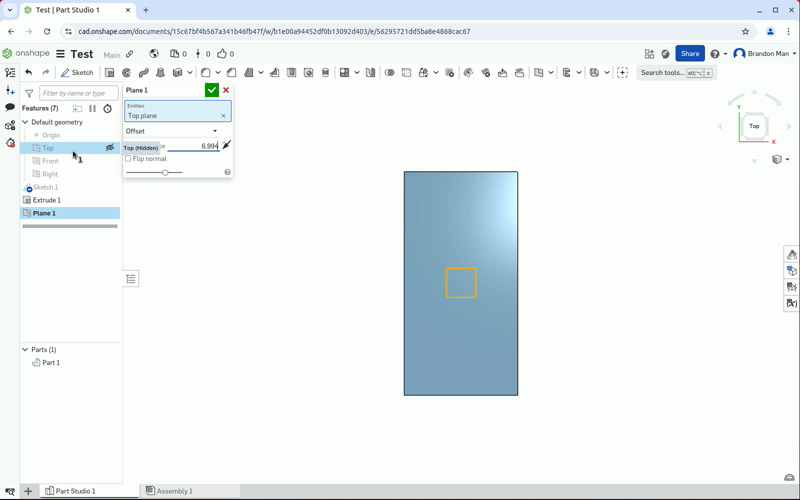
key(enter, 2)
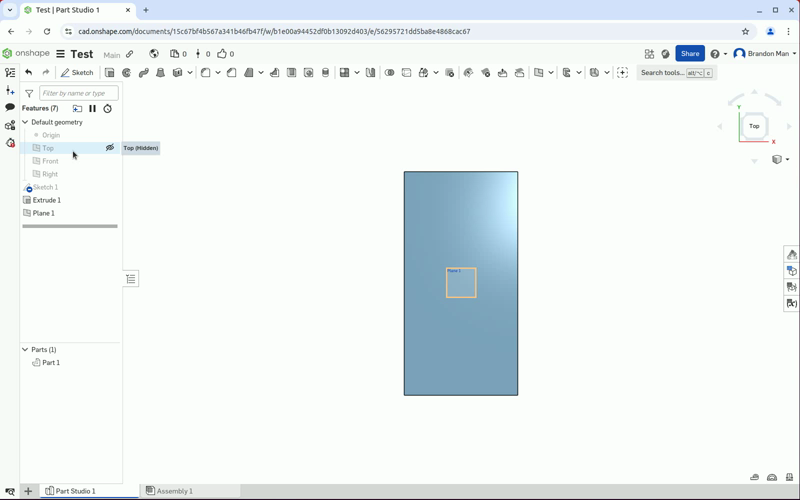
key(shift+s)
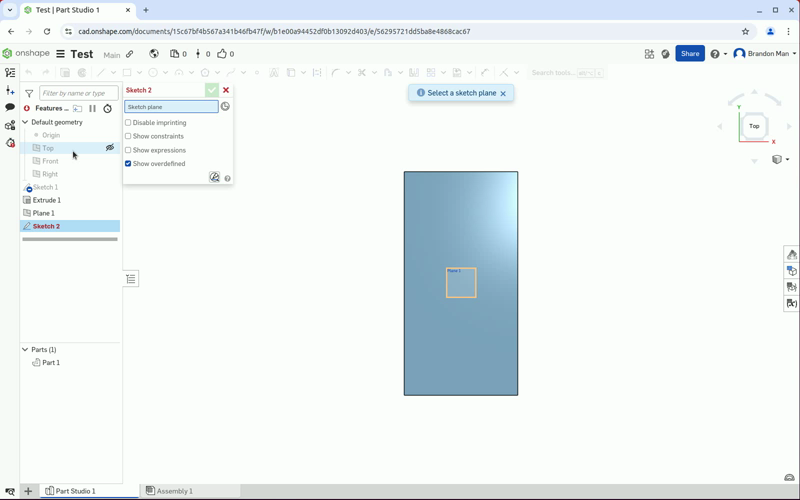
mouse_move(73, 215)
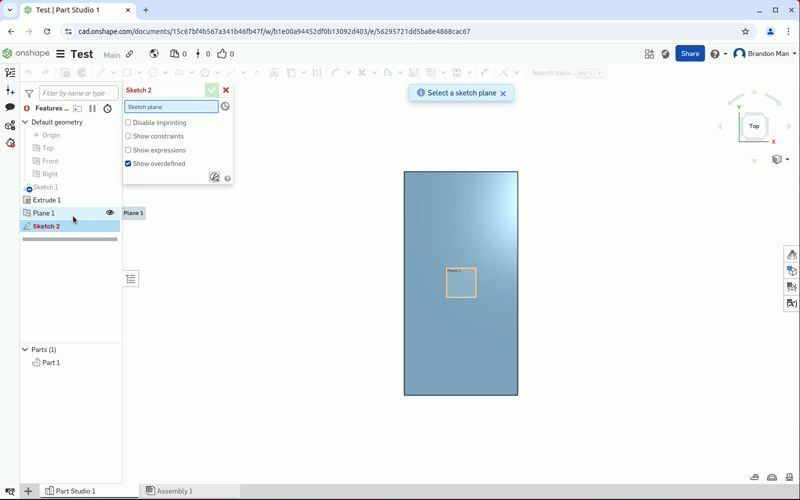
click(73, 215)
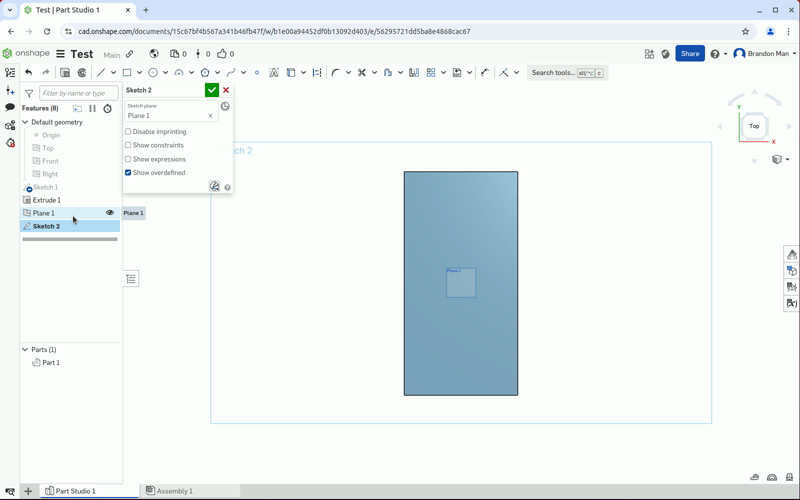
mouse_move(73, 352)
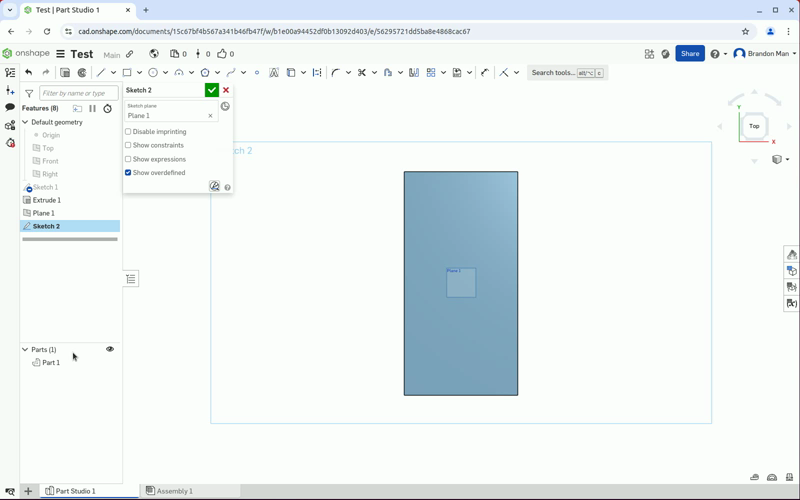
key(y)
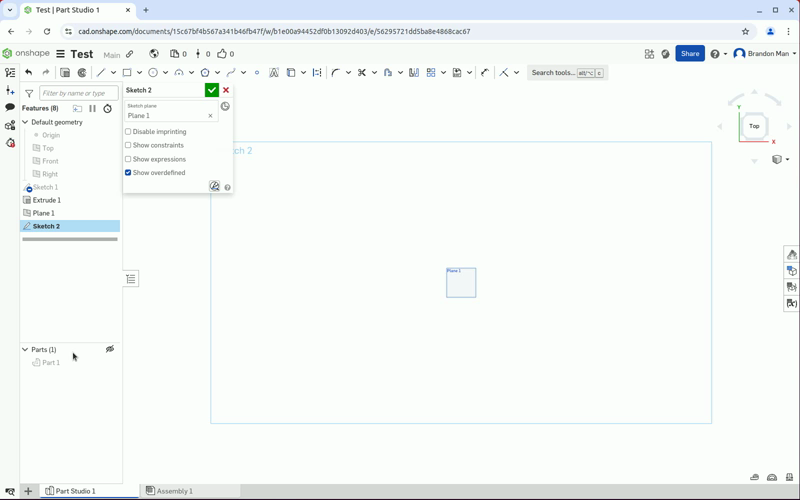
key(c)
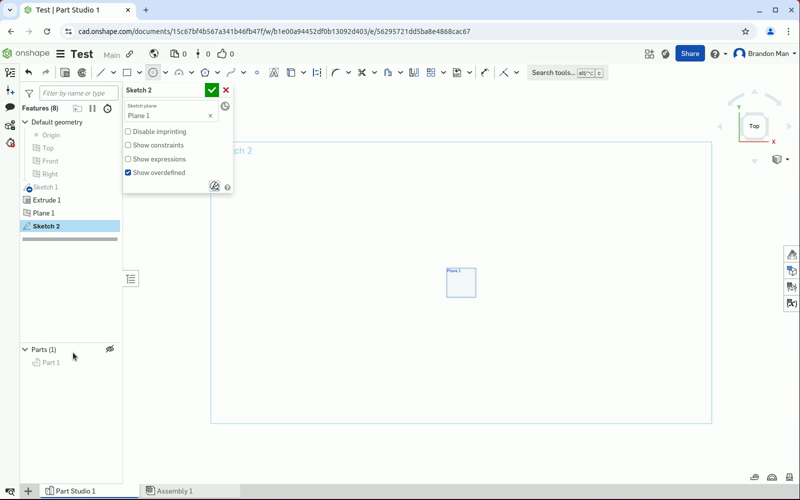
key_down(shift)
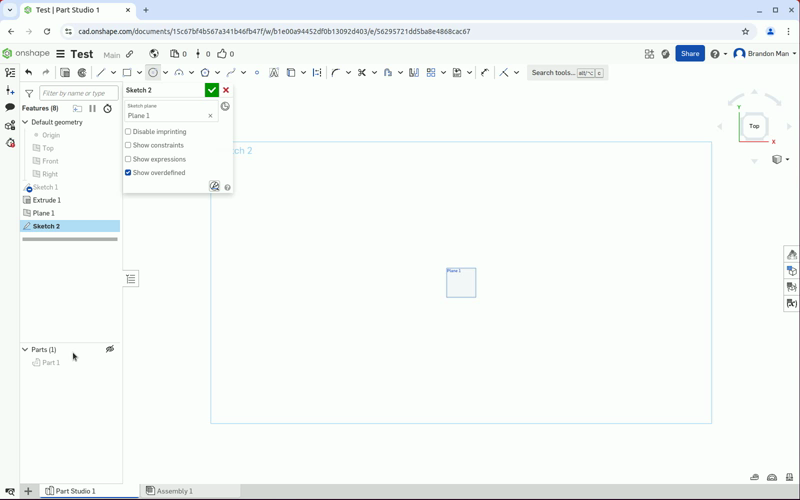
mouse_move(432, 226)
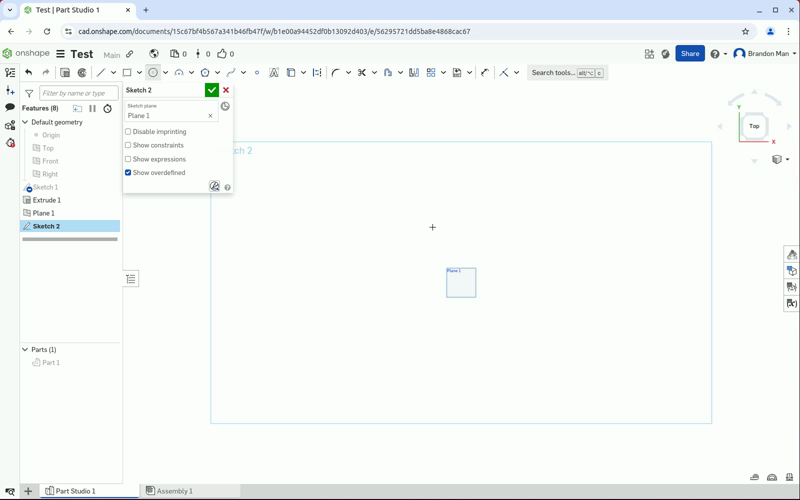
click(432, 226)
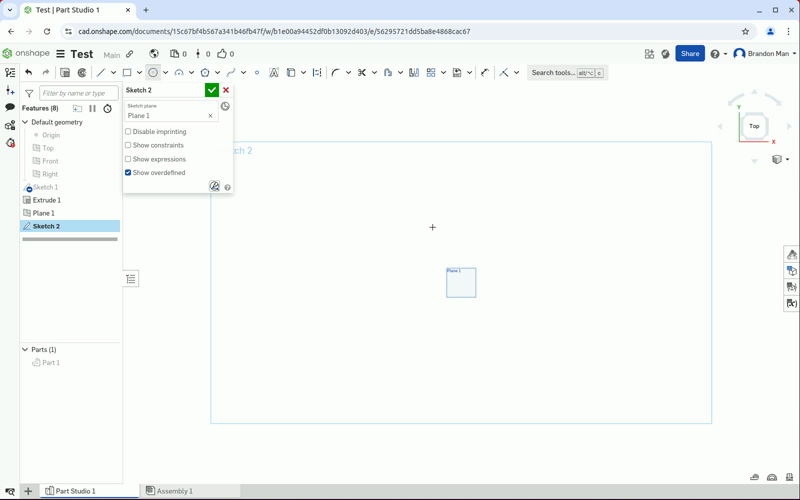
key_up(shift)
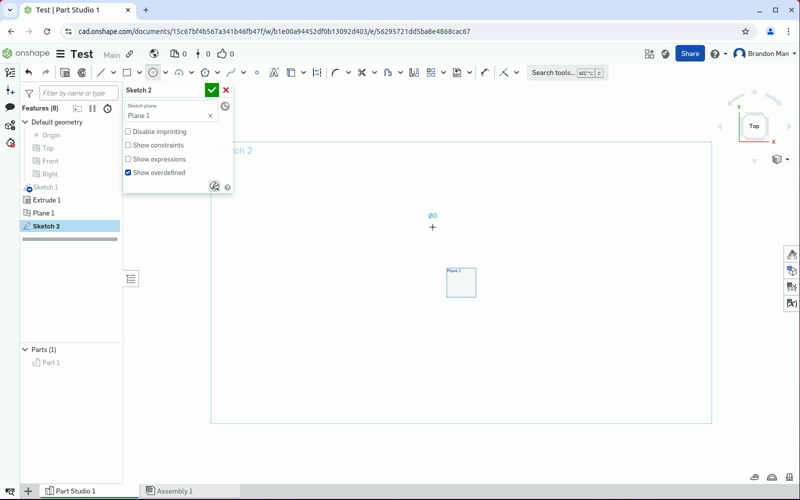
mouse_move(444, 226)
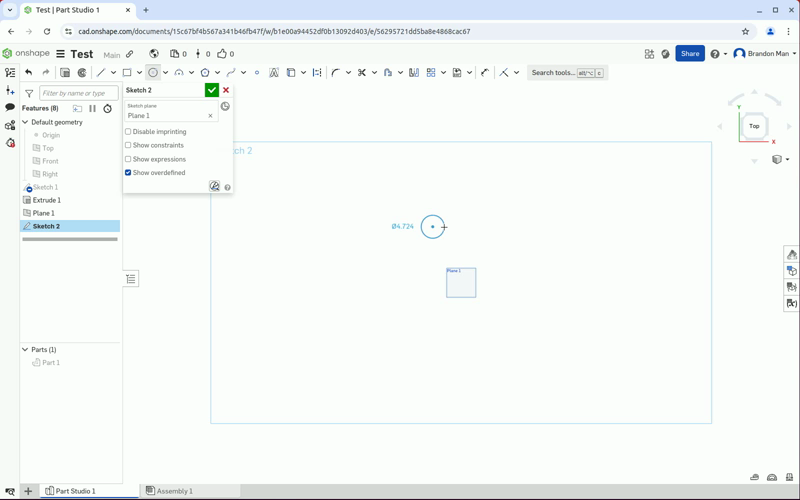
click(444, 226)
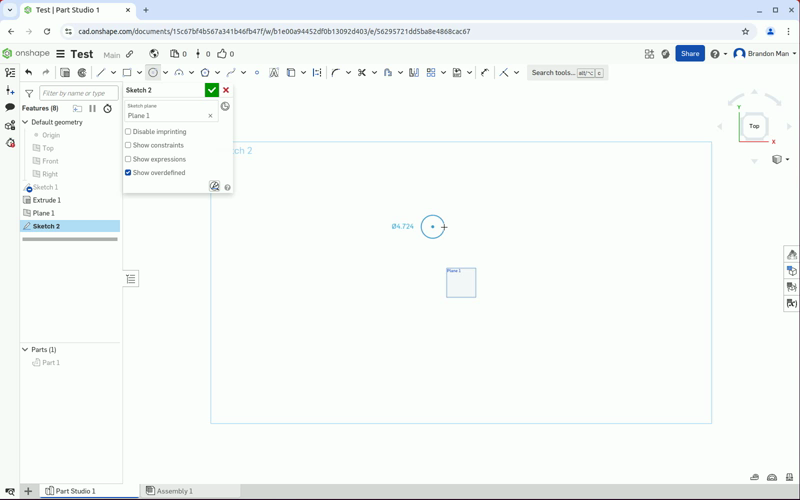
key(esc)
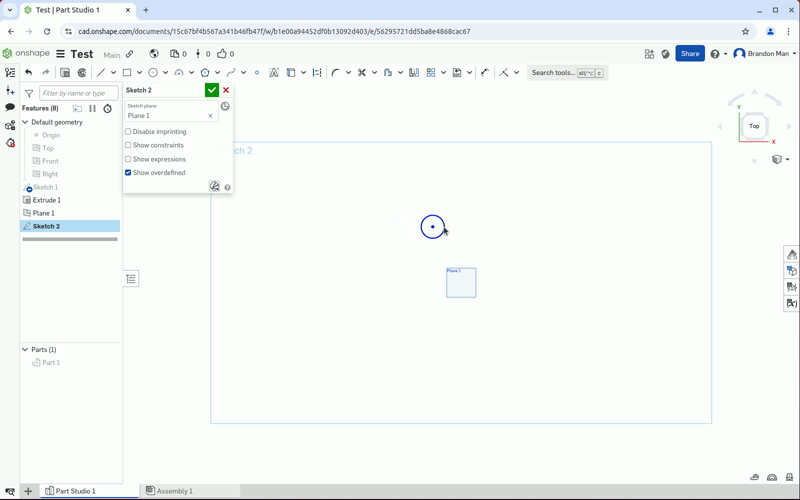
mouse_move(440, 226)
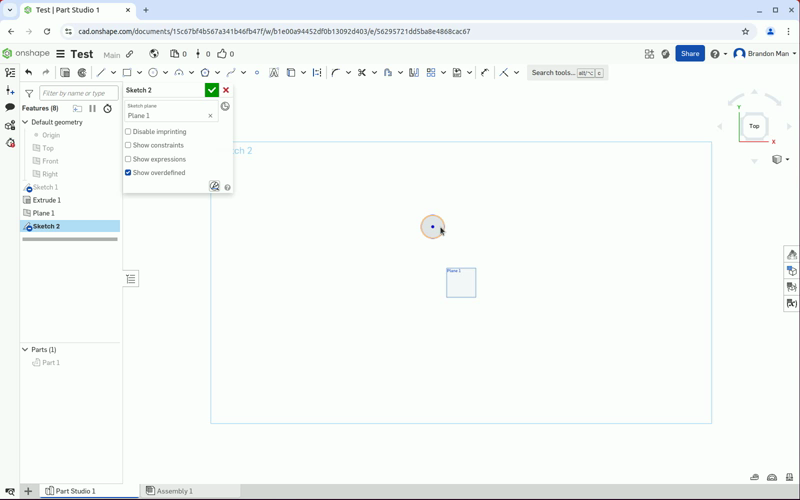
scroll(6)
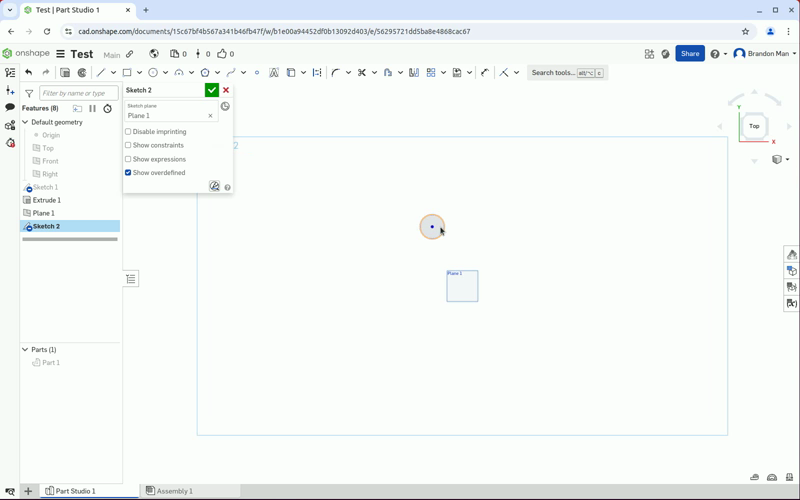
scroll(6)
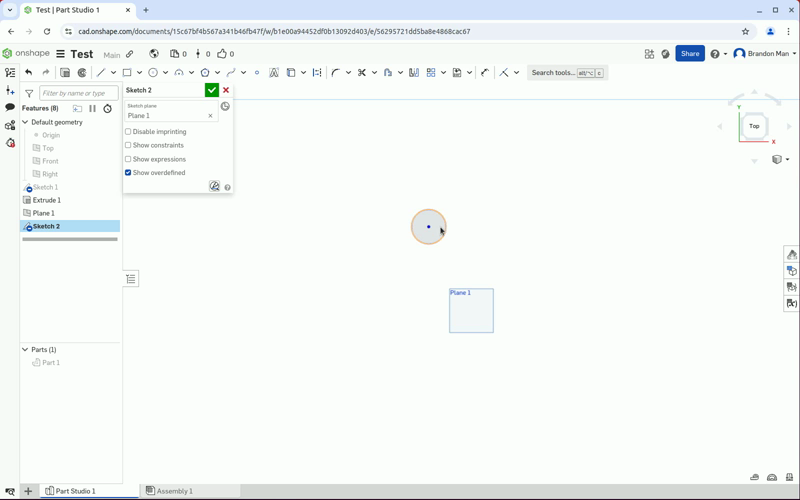
scroll(6)
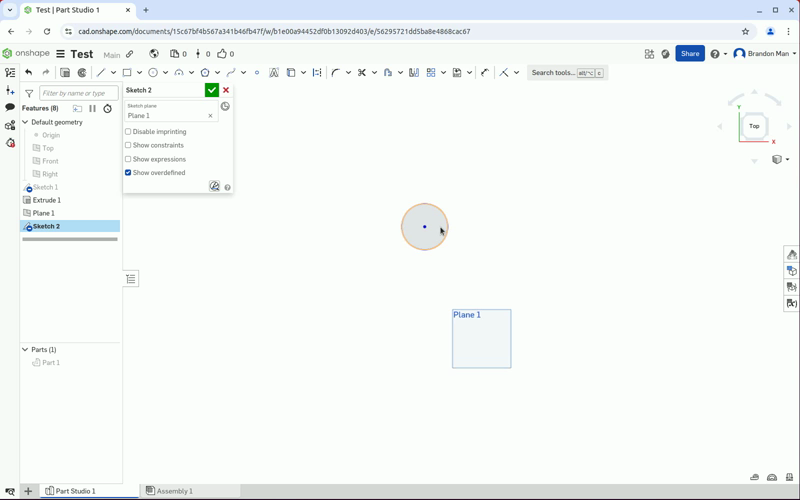
scroll(6)
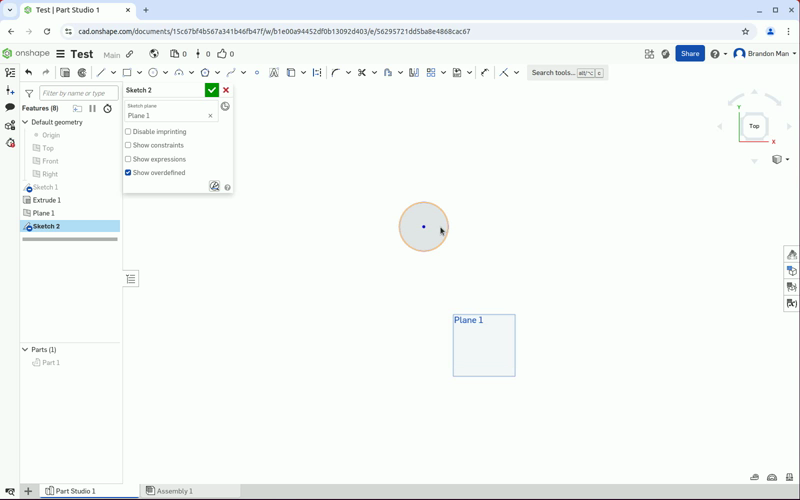
scroll(6)
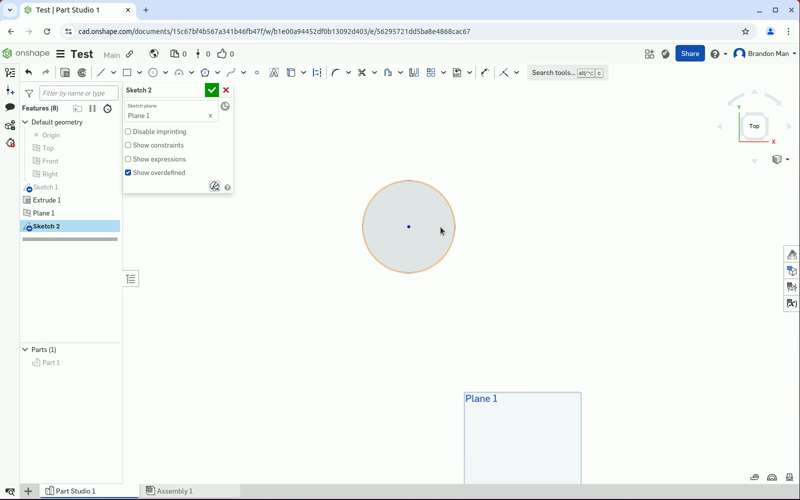
scroll(6)
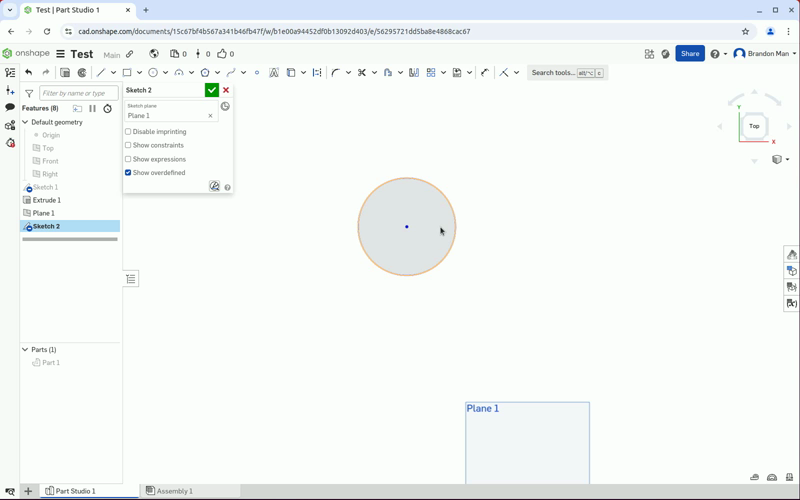
scroll(6)
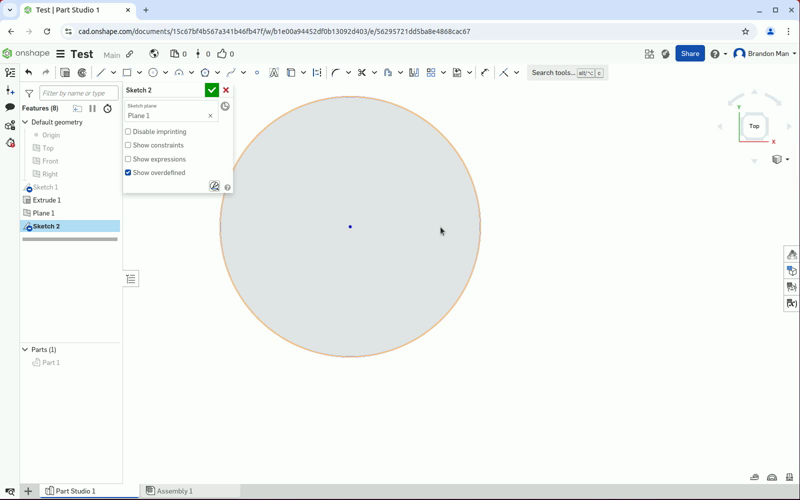
click(440, 226)
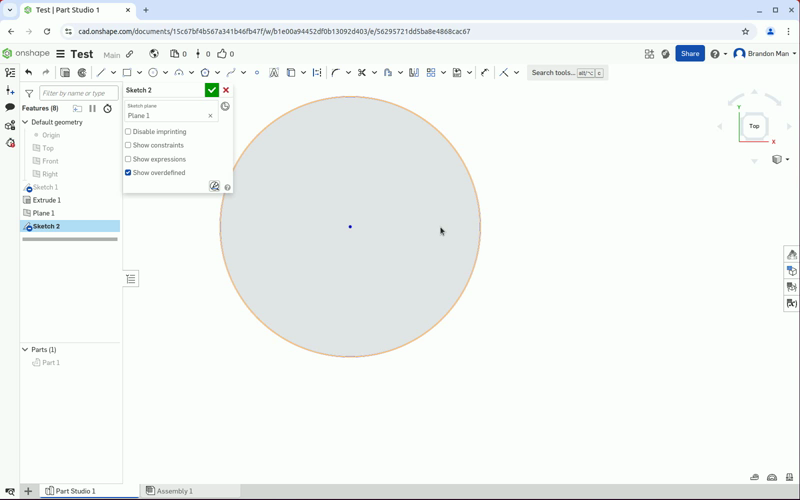
scroll(-6)
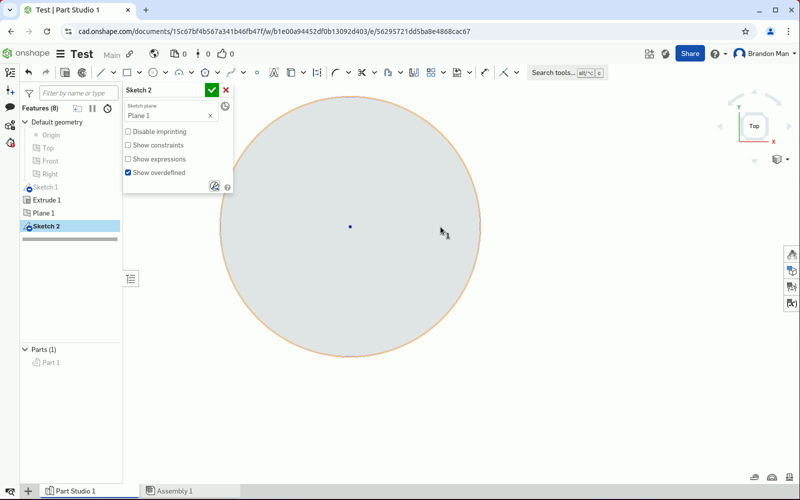
scroll(-6)
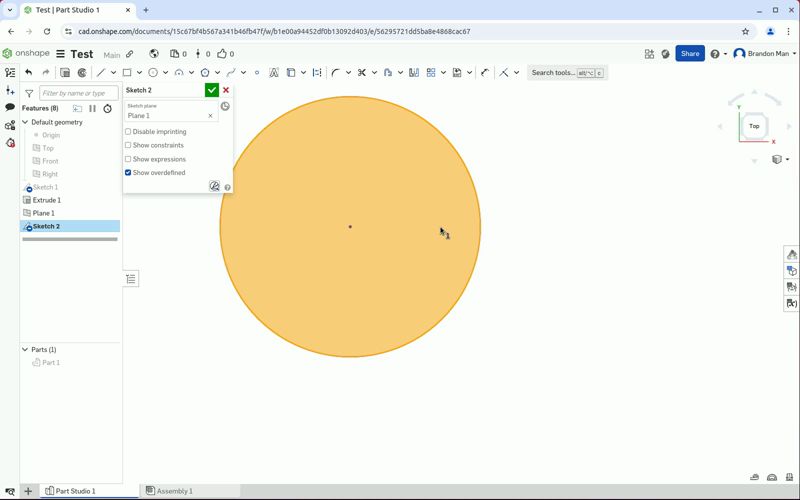
scroll(-6)
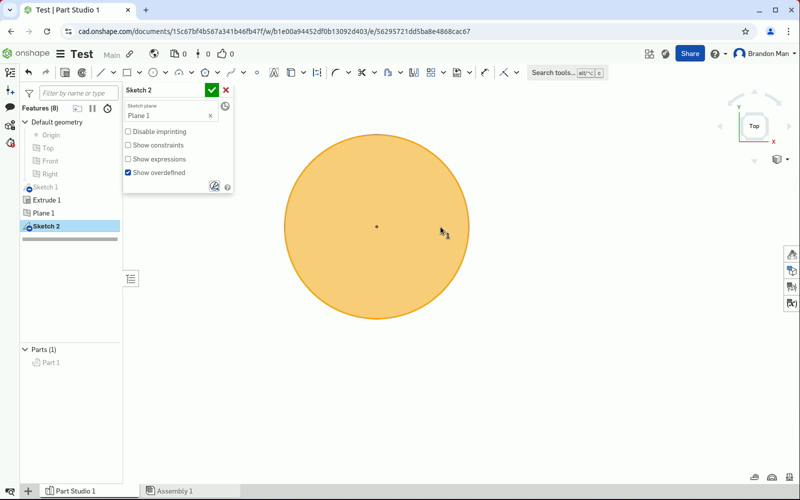
scroll(-6)
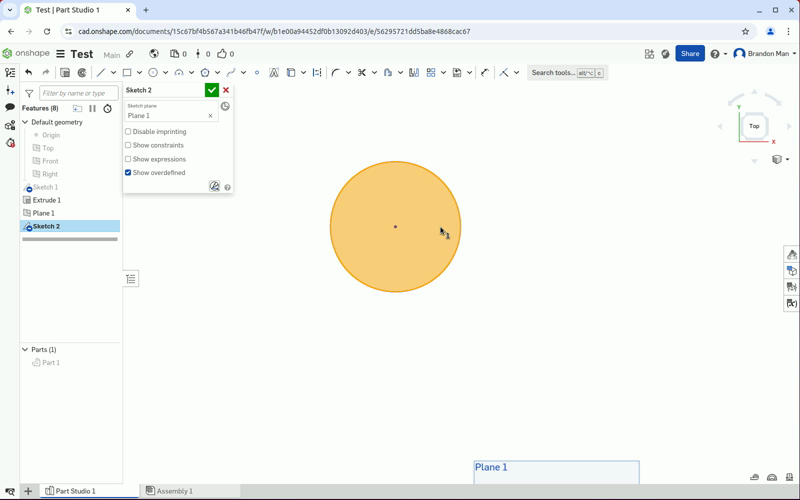
scroll(-6)
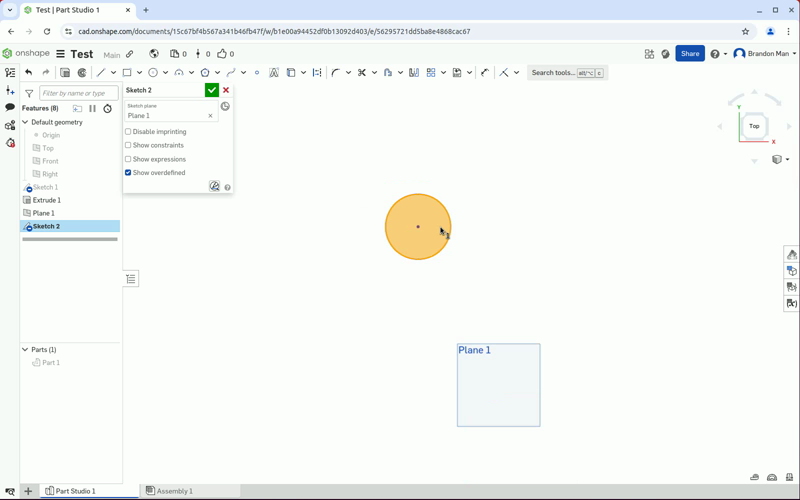
scroll(-6)
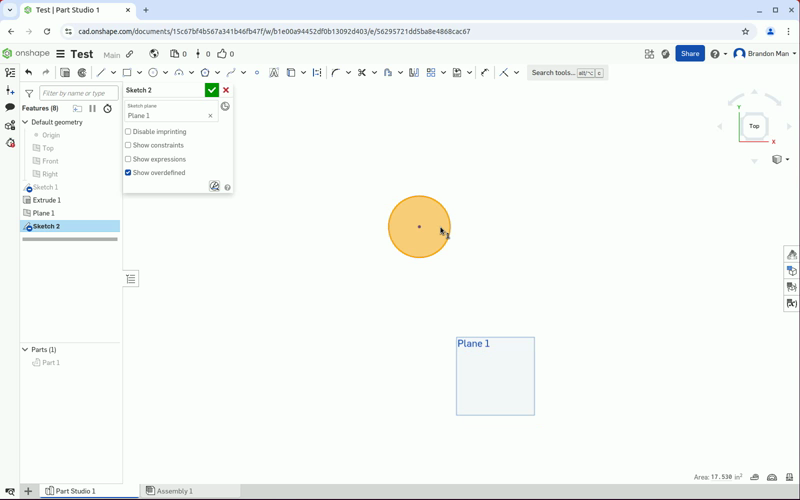
scroll(-6)
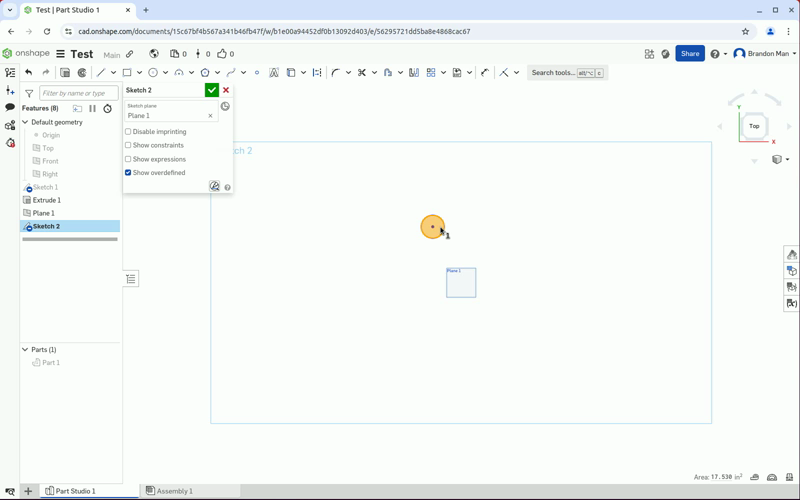
mouse_move(73, 352)
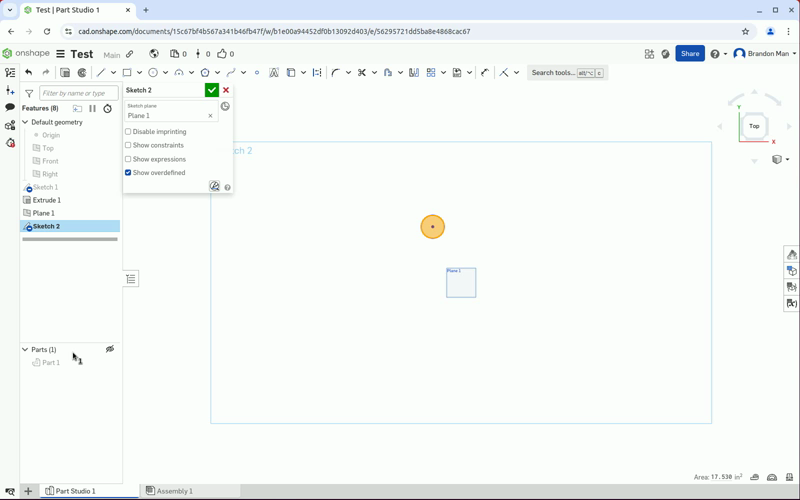
key(shift+y)
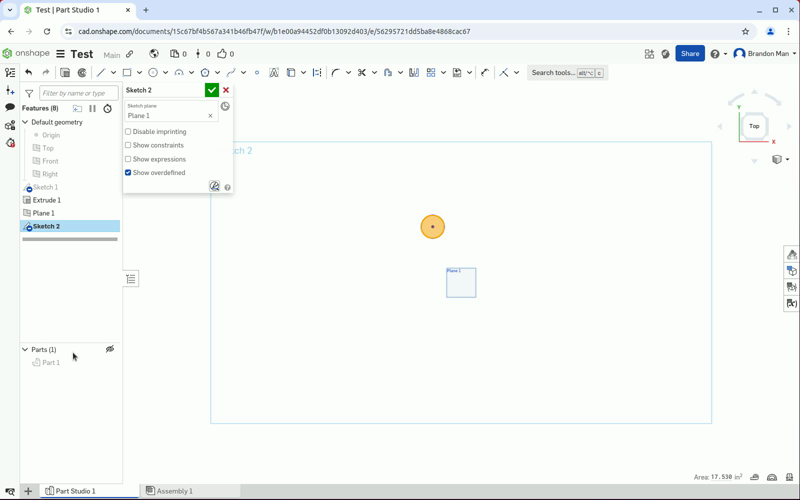
key(shift+e)
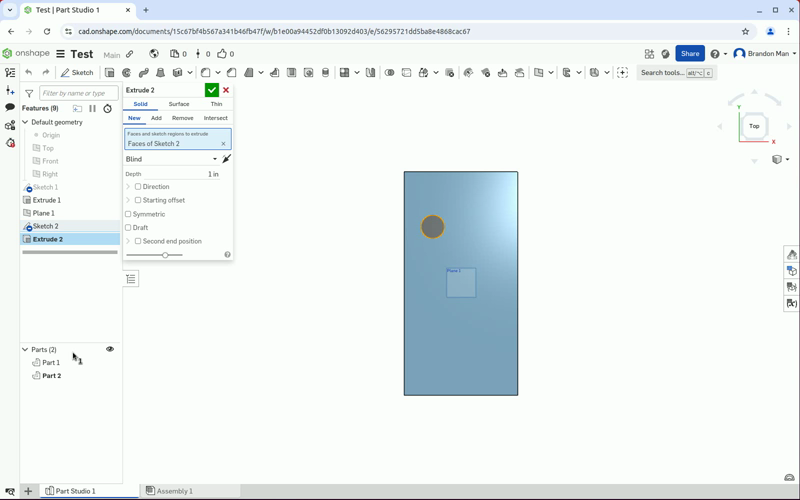
mouse_move(143, 106)
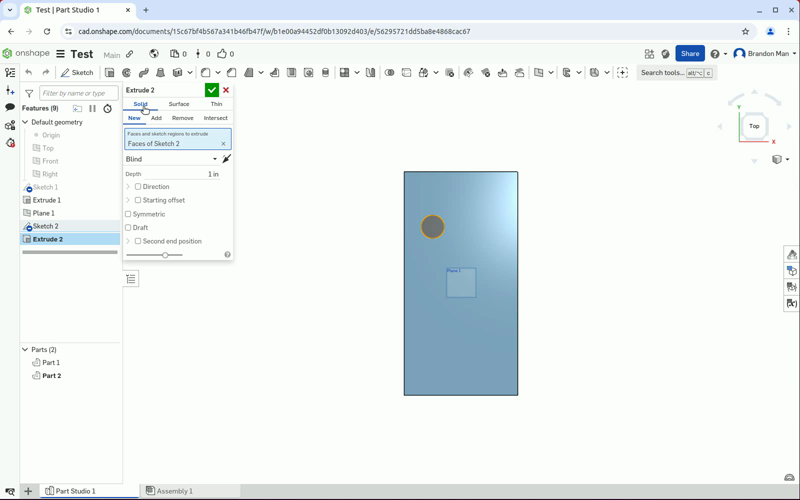
click(143, 106)
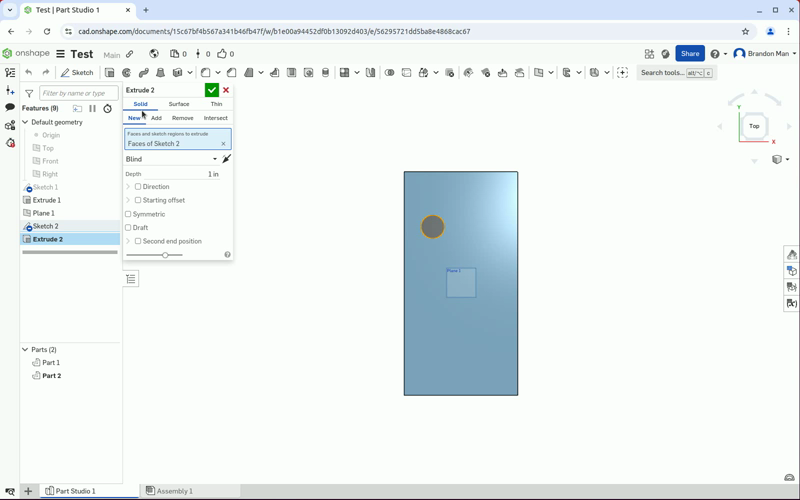
mouse_move(137, 120)
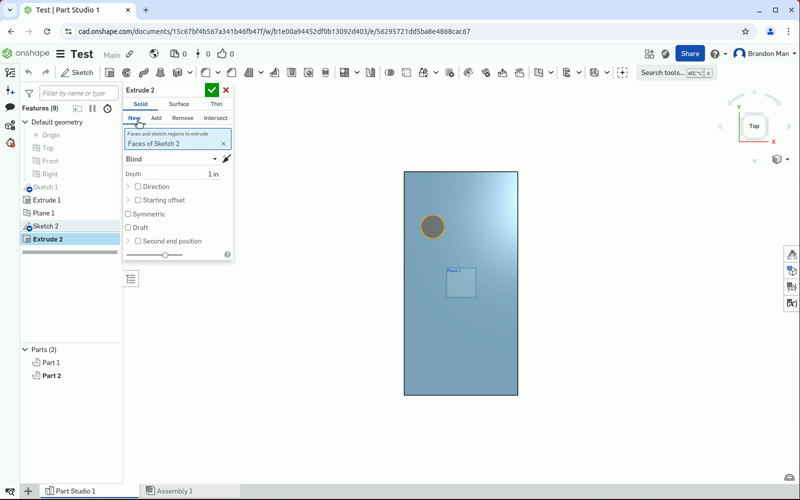
click(137, 120)
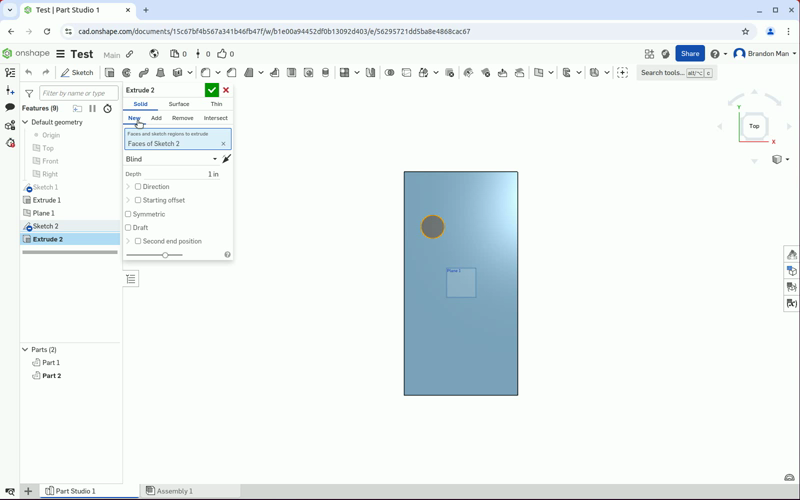
key(tab, 4)
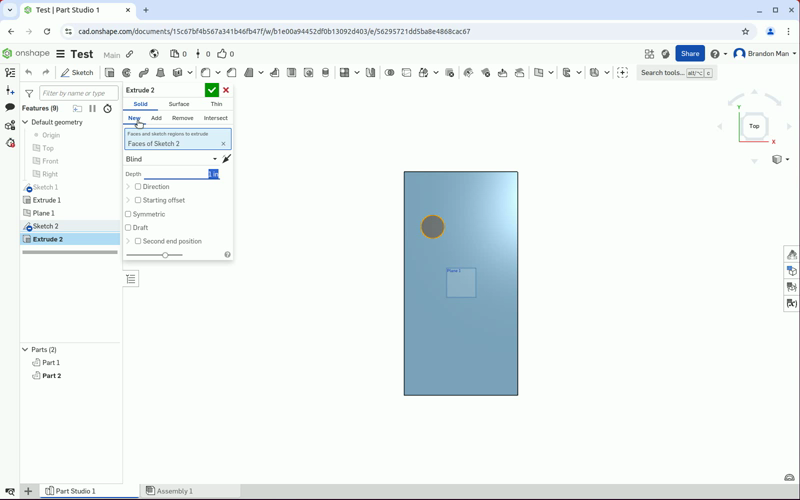
text(6.981)
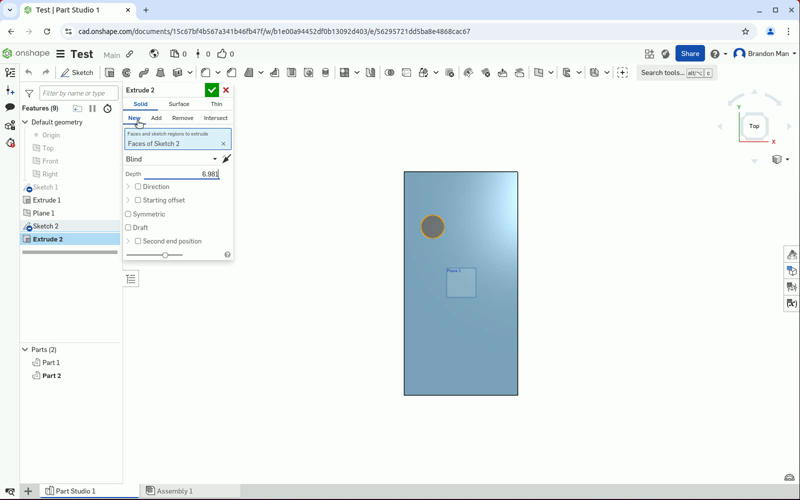
key(enter)
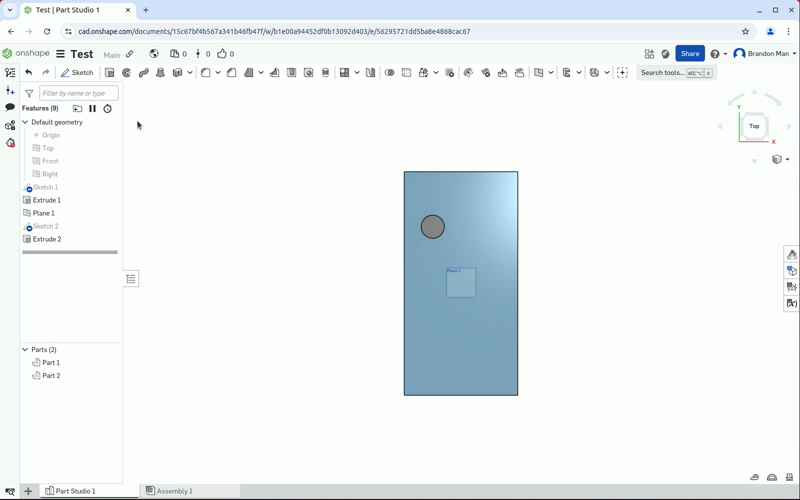
key(shift+h)
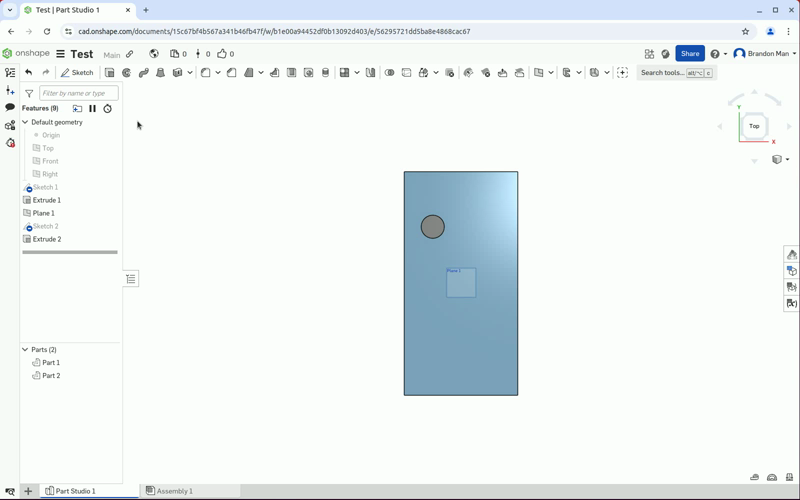
key(shift+h)
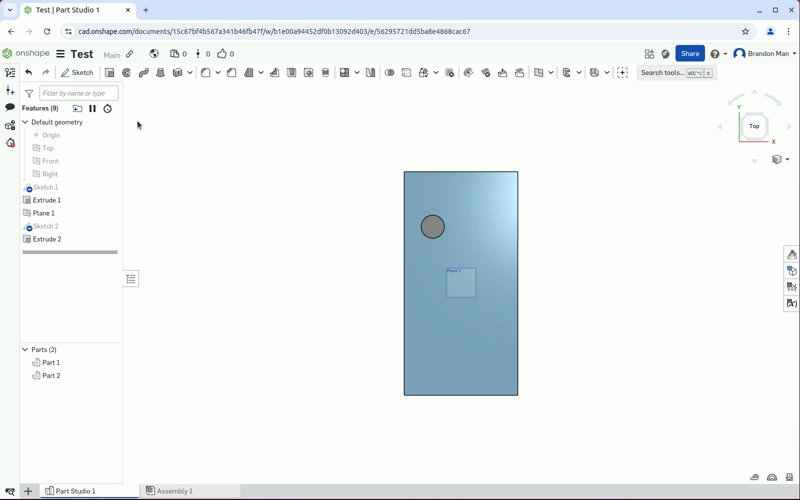
mouse_move(73, 189)
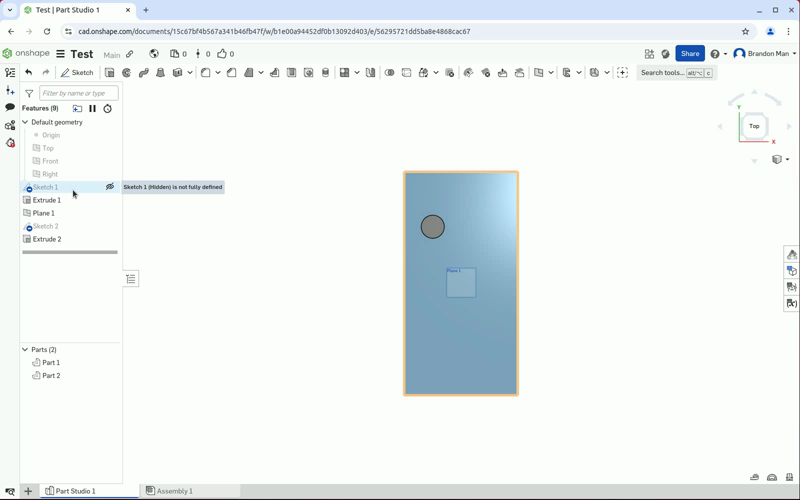
click(73, 189)
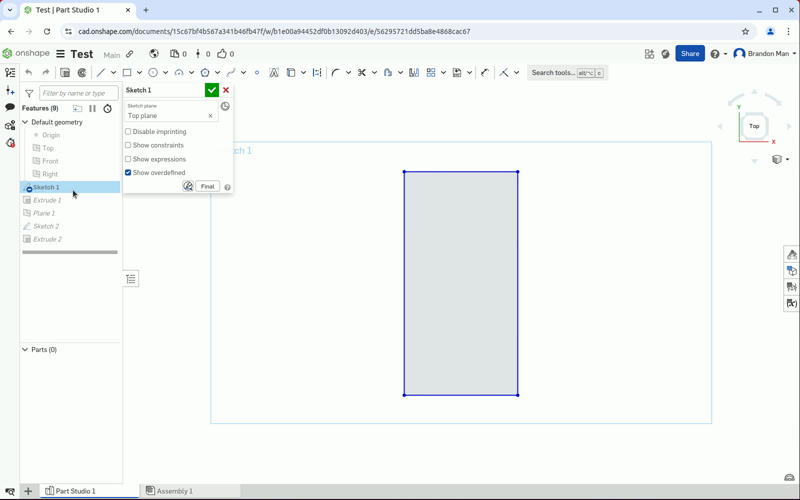
mouse_move(229, 92)
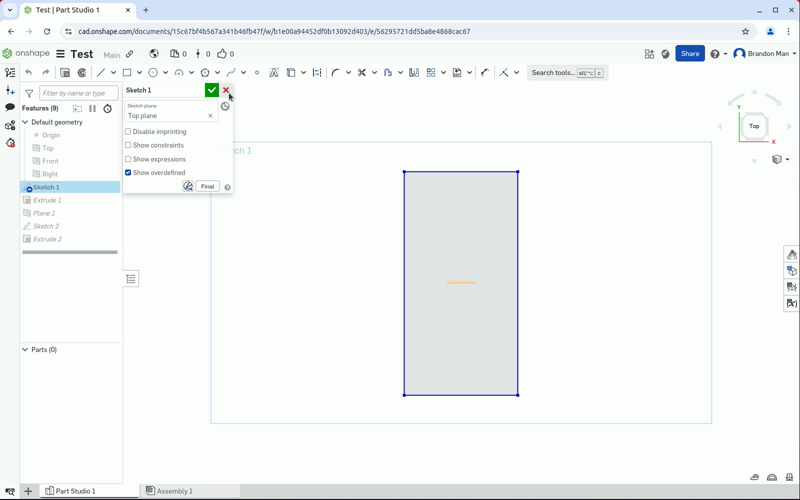
click(229, 92)
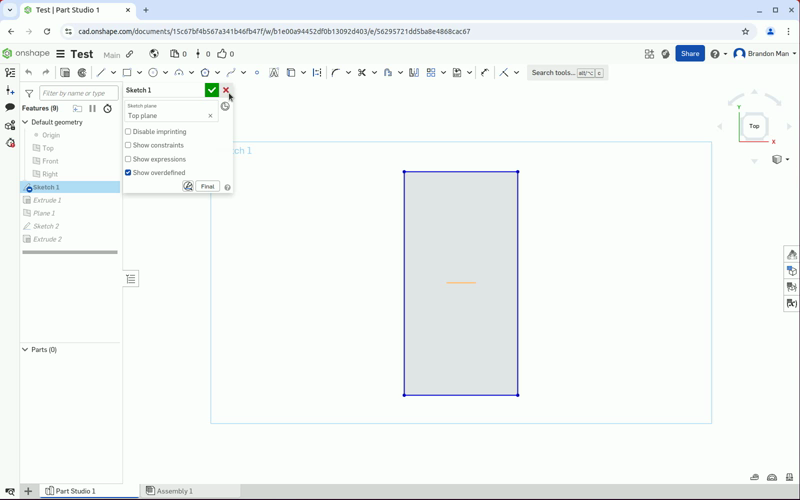
key(shift+s)
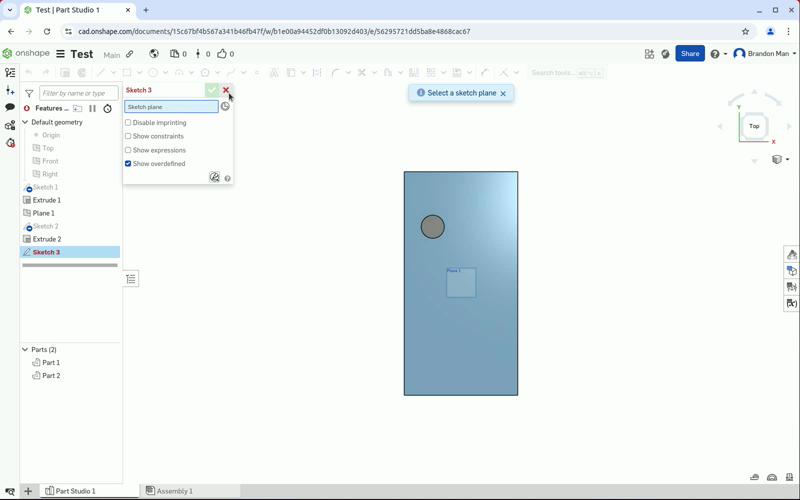
mouse_move(73, 215)
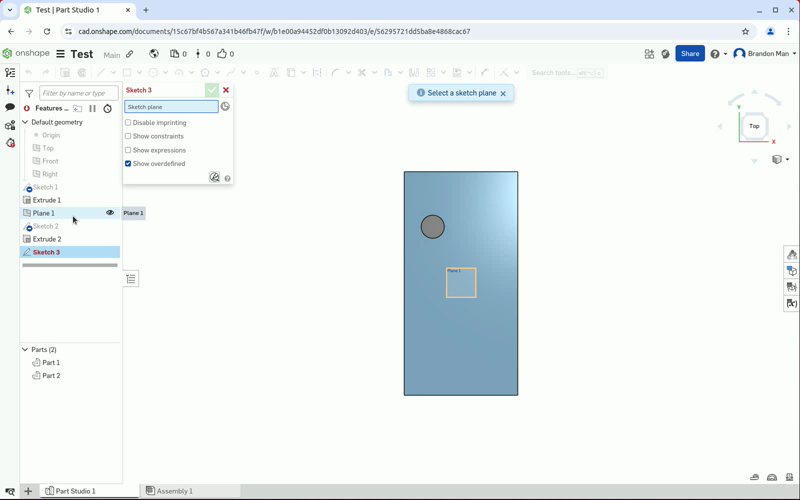
click(73, 215)
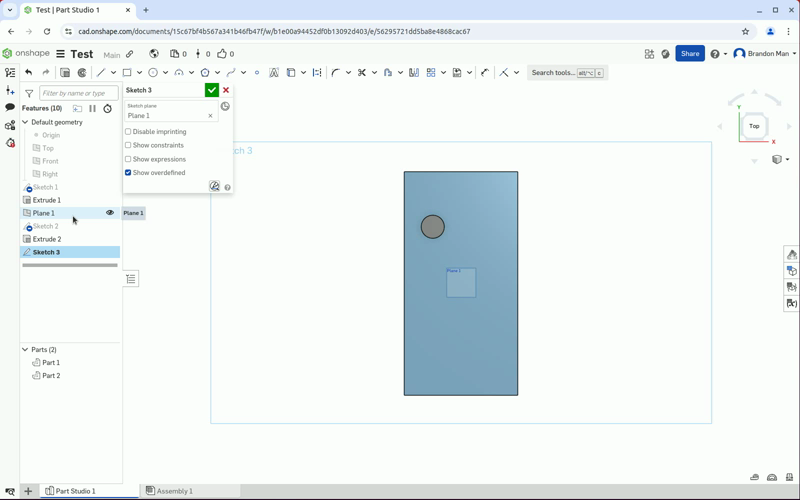
mouse_move(73, 352)
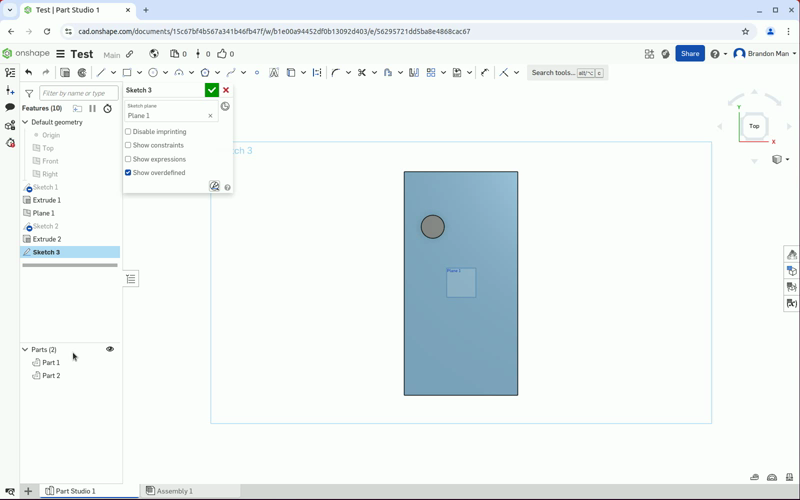
key(y)
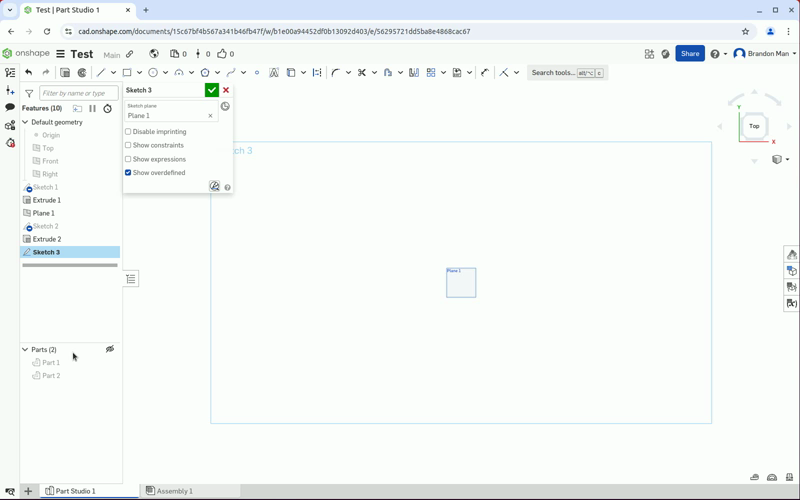
key(c)
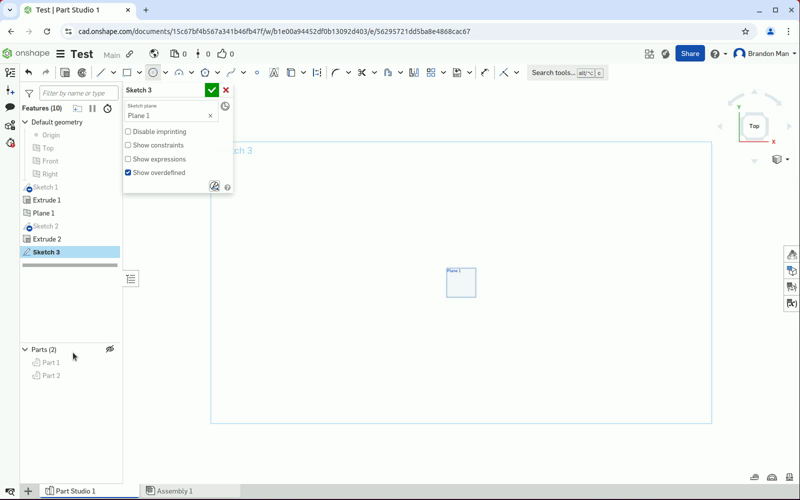
key_down(shift)
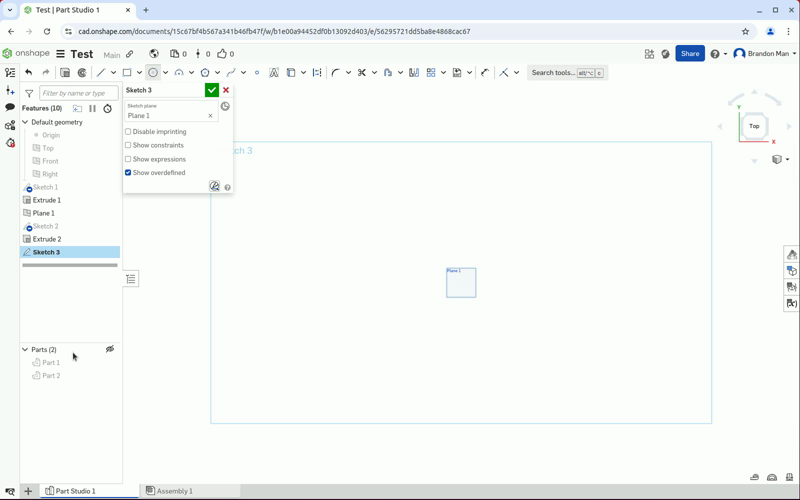
mouse_move(489, 226)
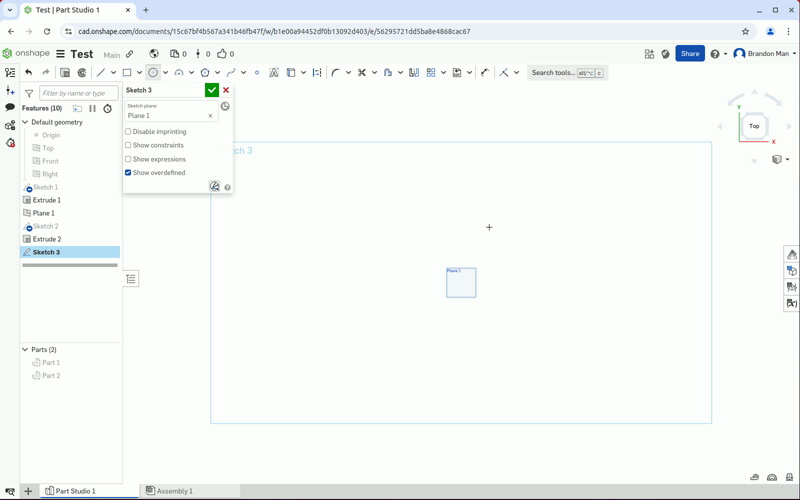
click(489, 226)
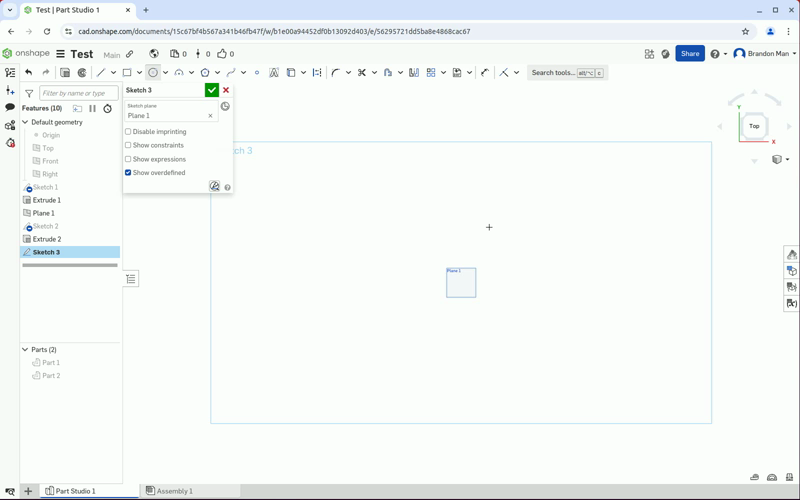
key_up(shift)
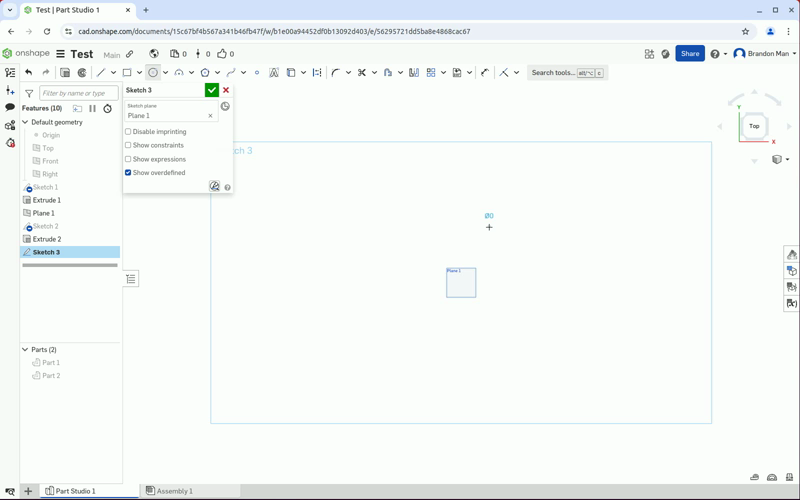
mouse_move(500, 226)
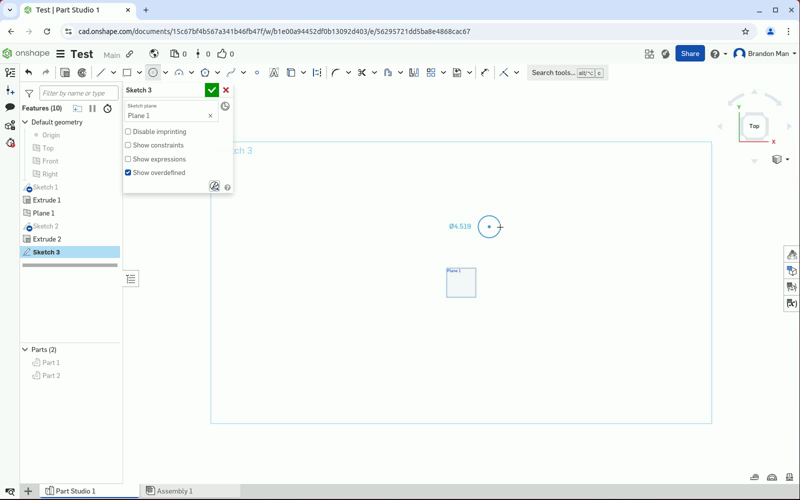
click(500, 226)
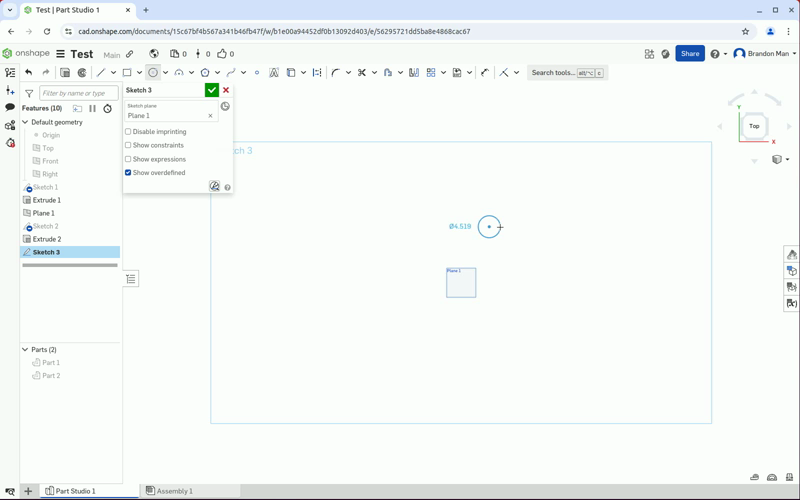
key(esc)
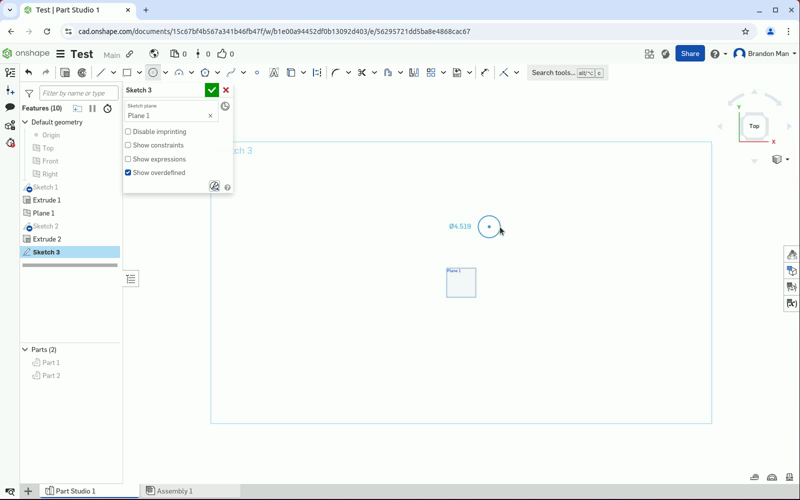
mouse_move(484, 225)
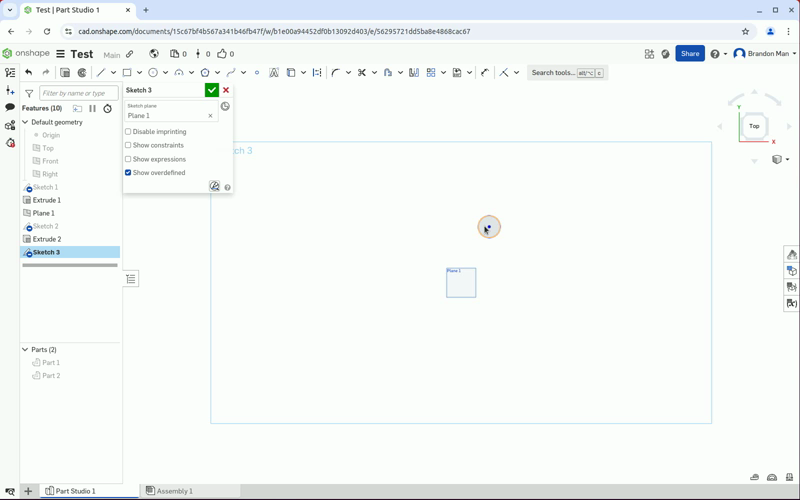
scroll(6)
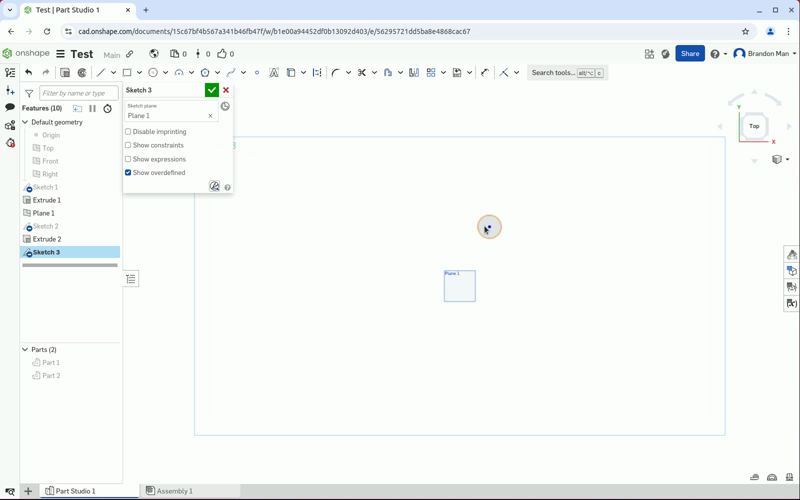
scroll(6)
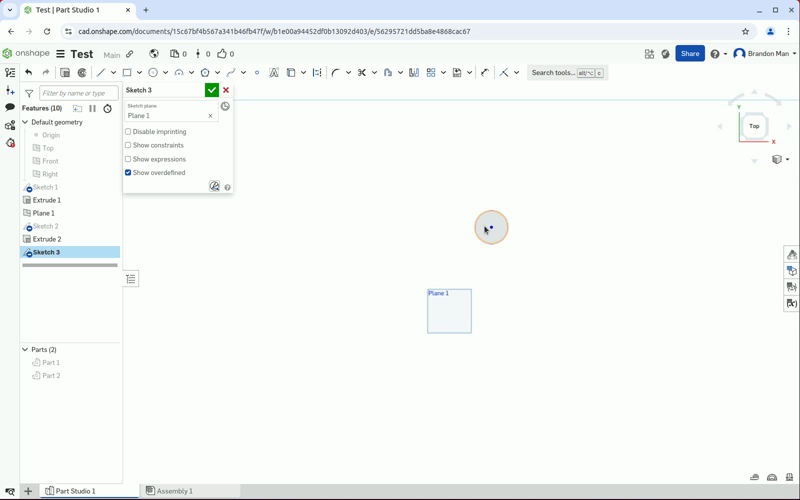
scroll(6)
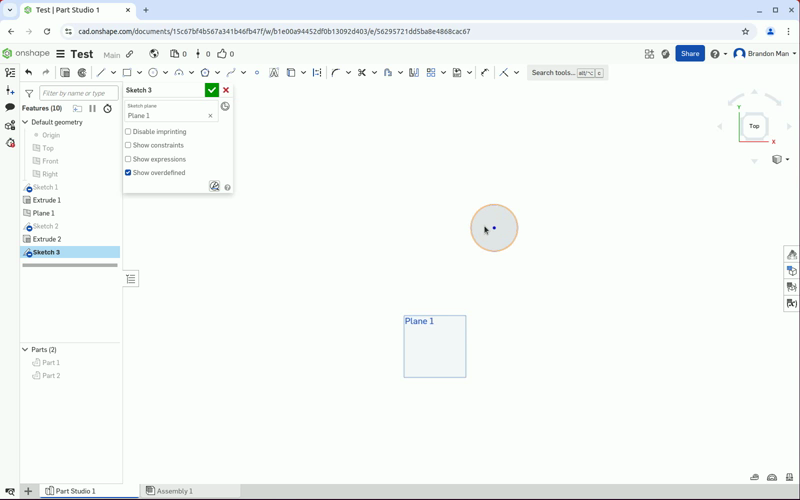
scroll(6)
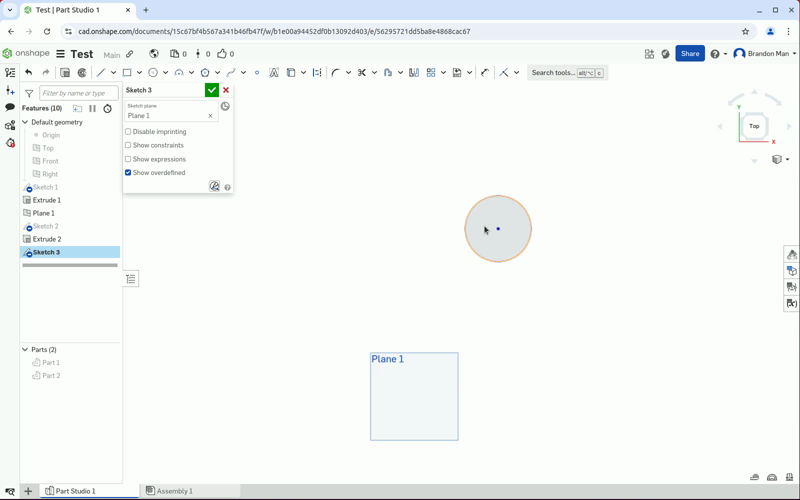
scroll(6)
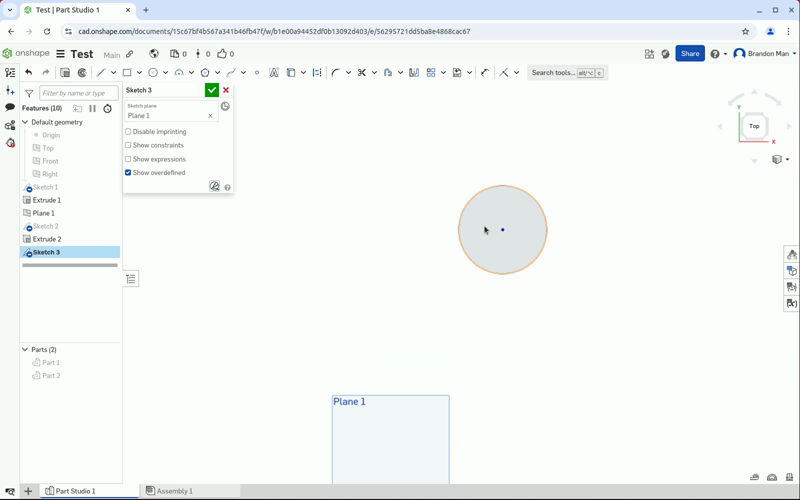
scroll(6)
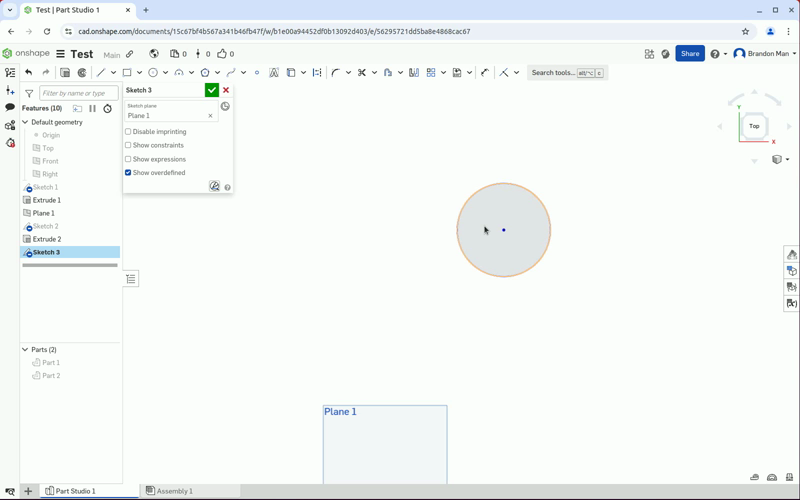
scroll(6)
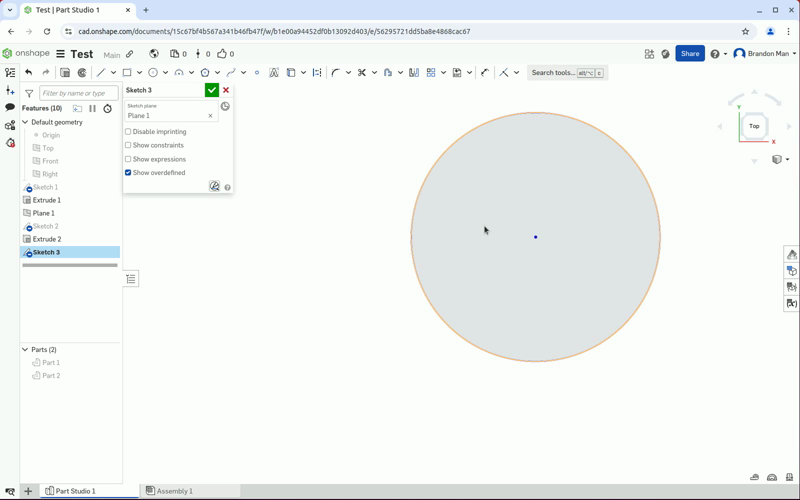
click(484, 225)
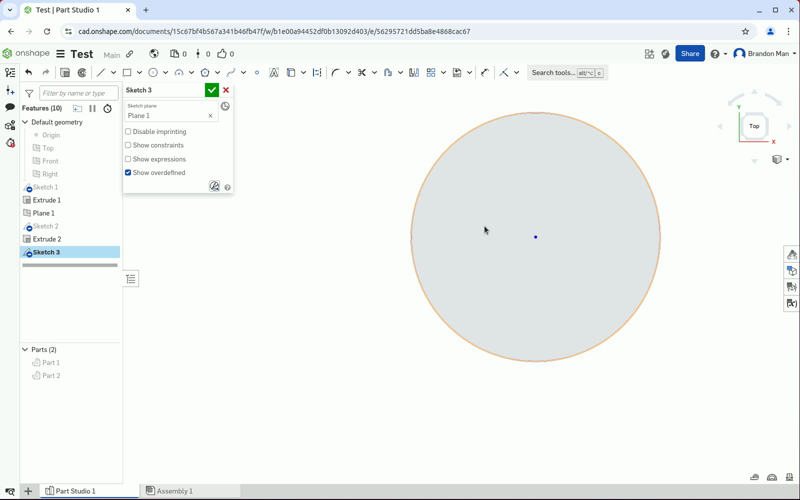
scroll(-6)
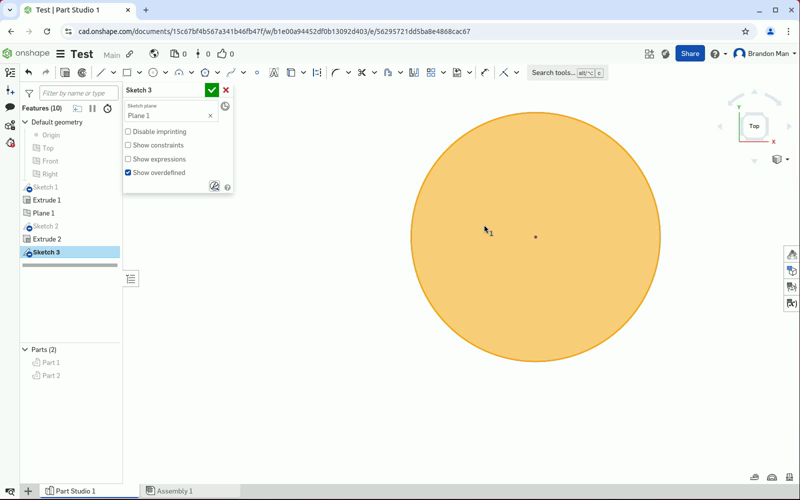
scroll(-6)
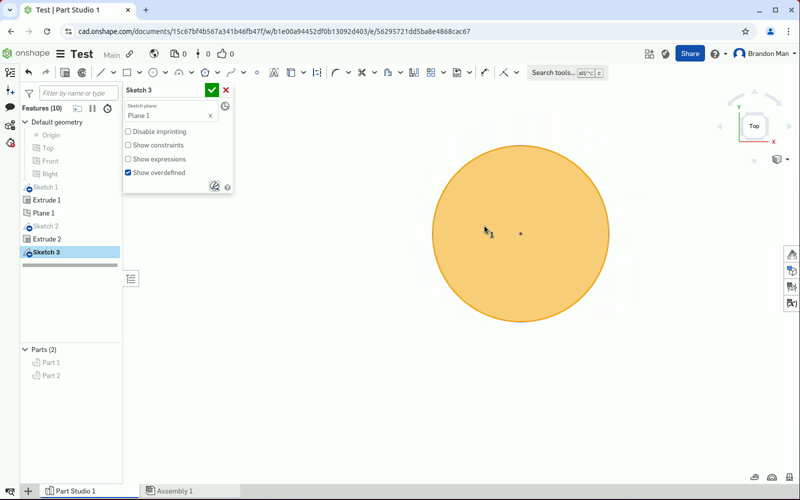
scroll(-6)
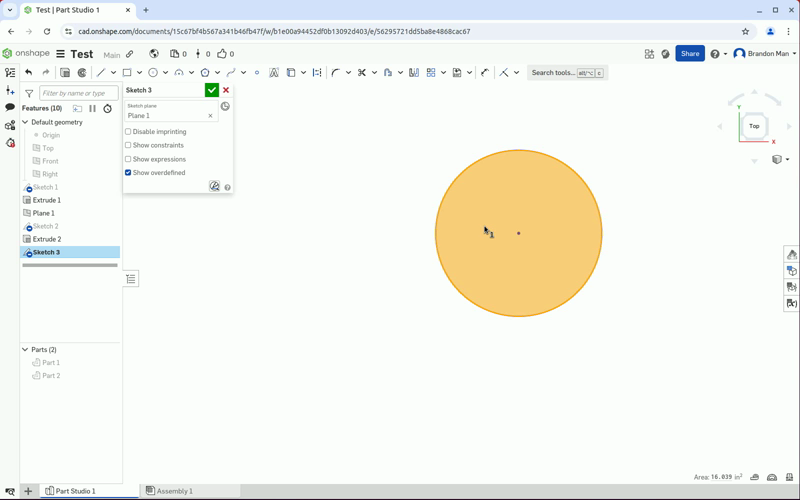
scroll(-6)
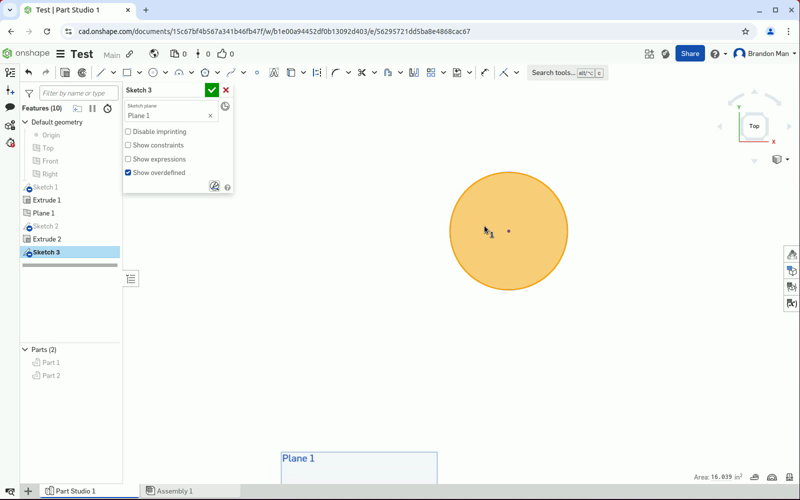
scroll(-6)
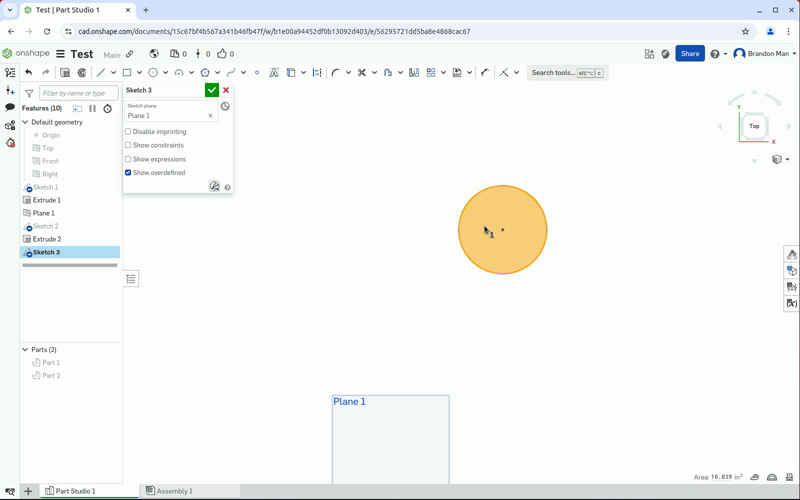
scroll(-6)
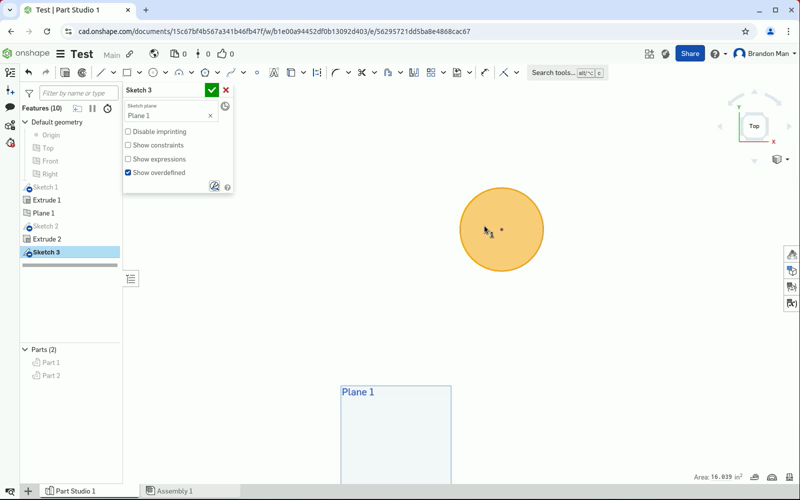
scroll(-6)
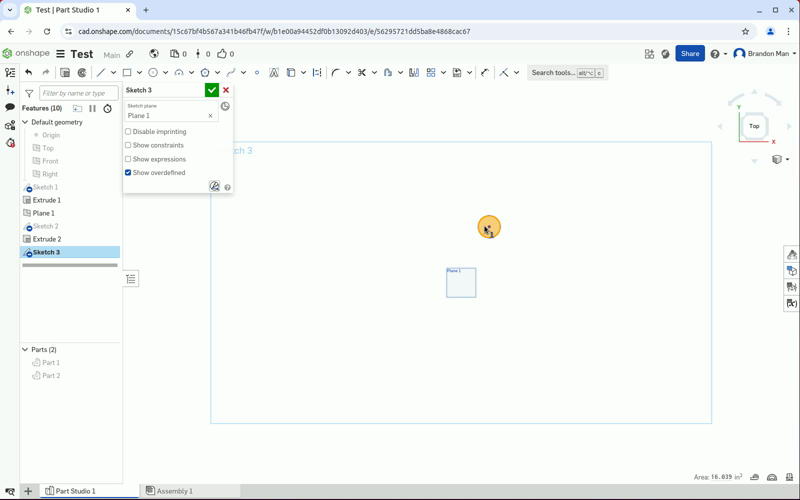
mouse_move(73, 352)
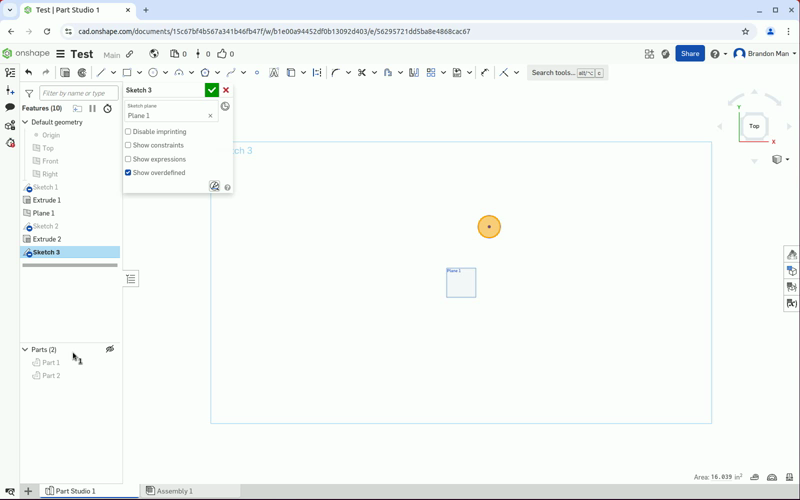
key(shift+y)
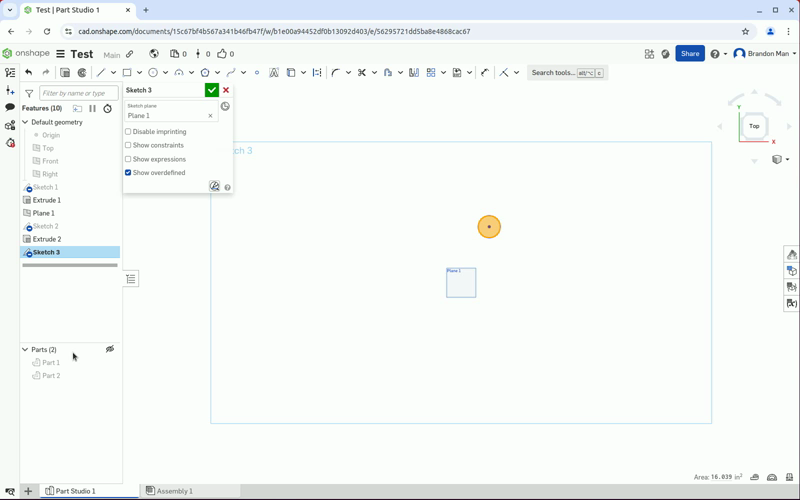
key(shift+e)
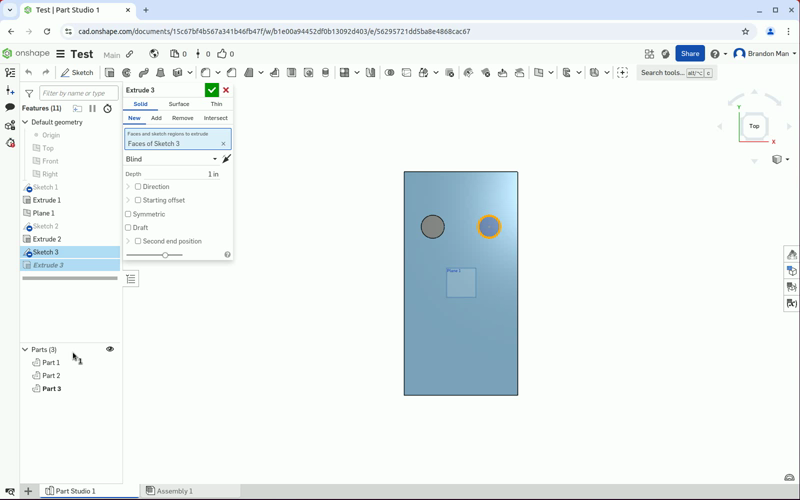
mouse_move(143, 106)
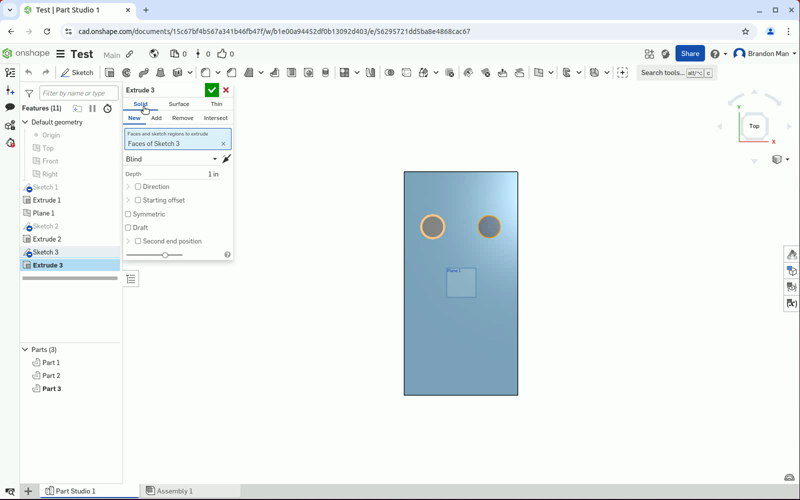
click(143, 106)
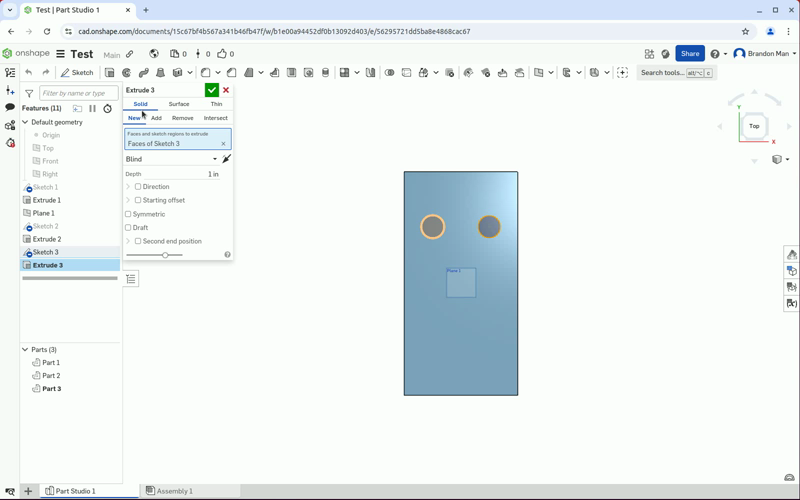
mouse_move(137, 120)
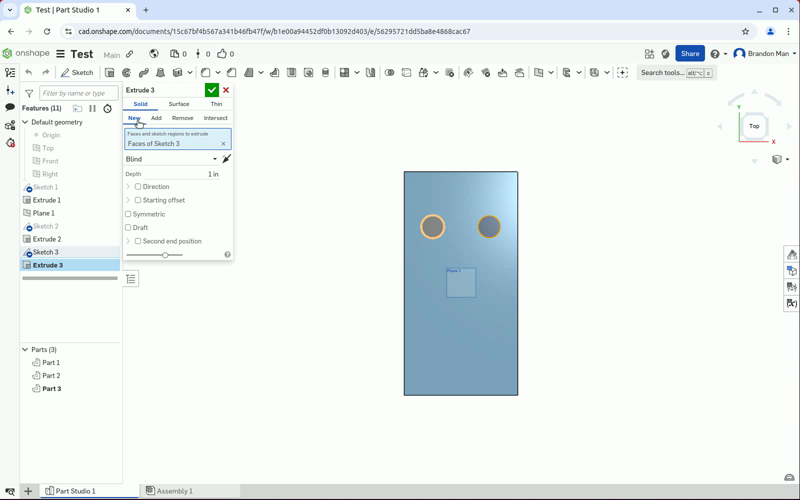
click(137, 120)
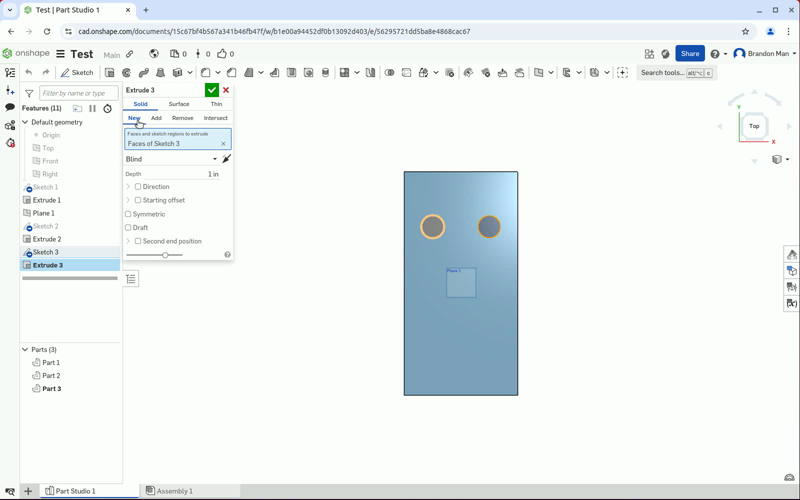
key(tab, 4)
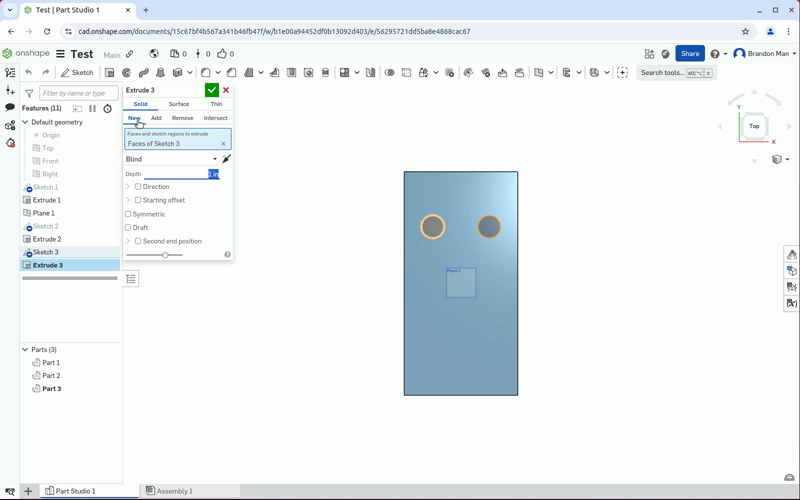
text(6.981)
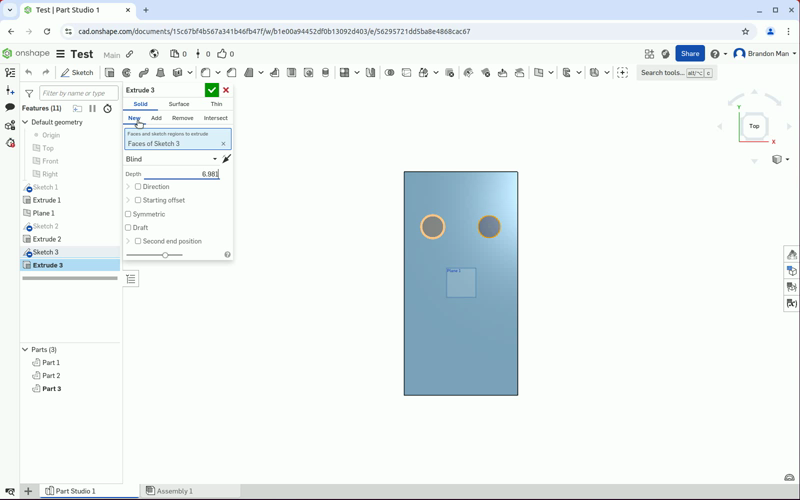
key(enter)
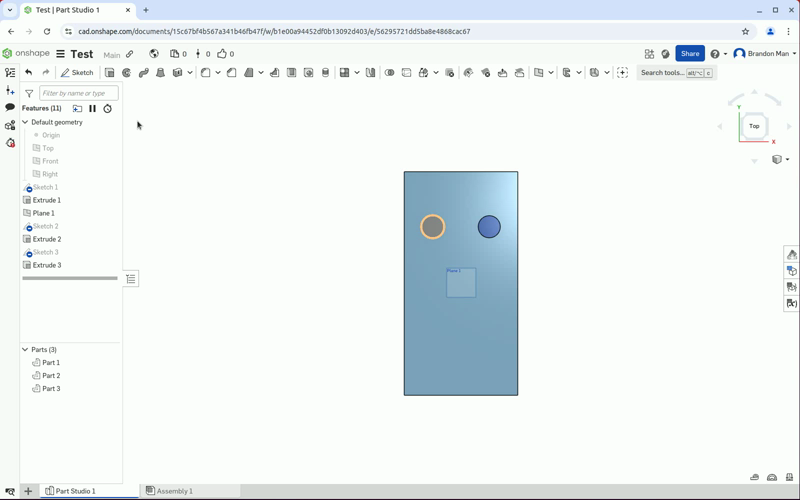
key(shift+h)
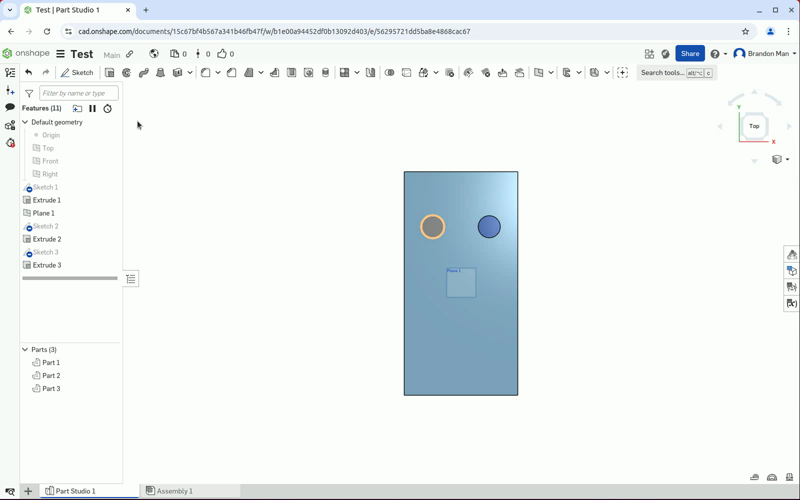
key(shift+h)
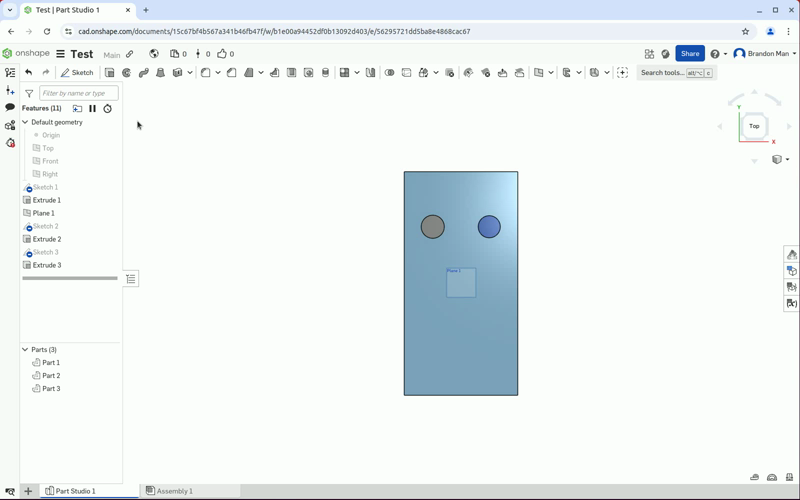
mouse_move(73, 189)
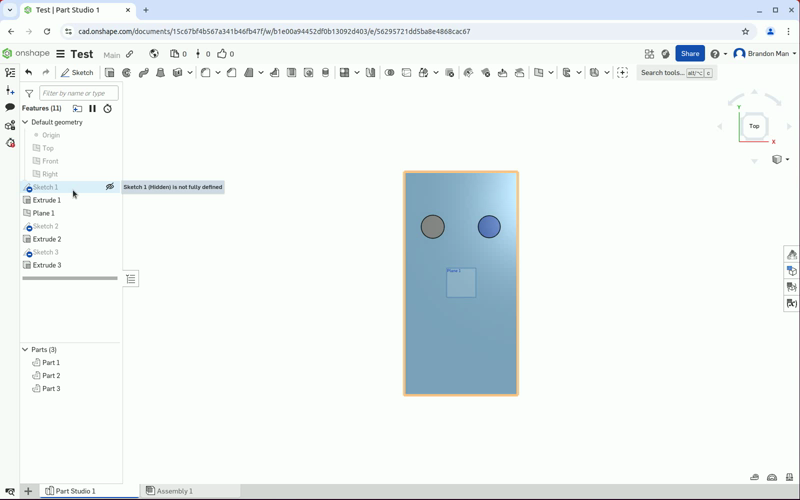
click(73, 189)
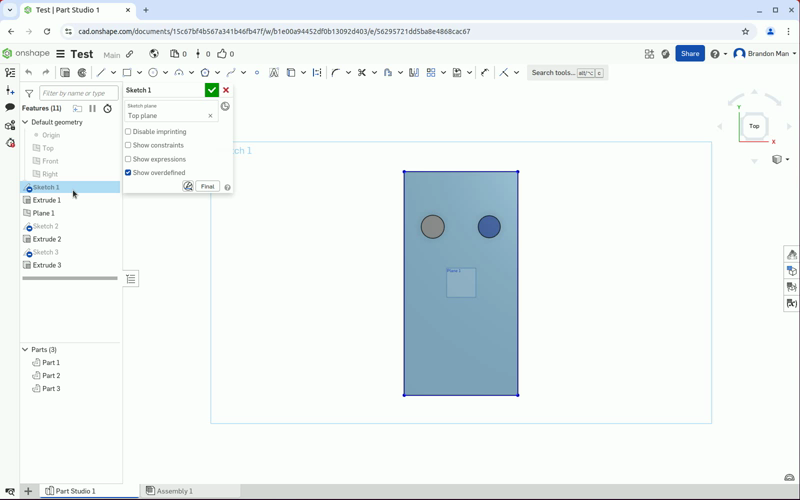
mouse_move(229, 92)
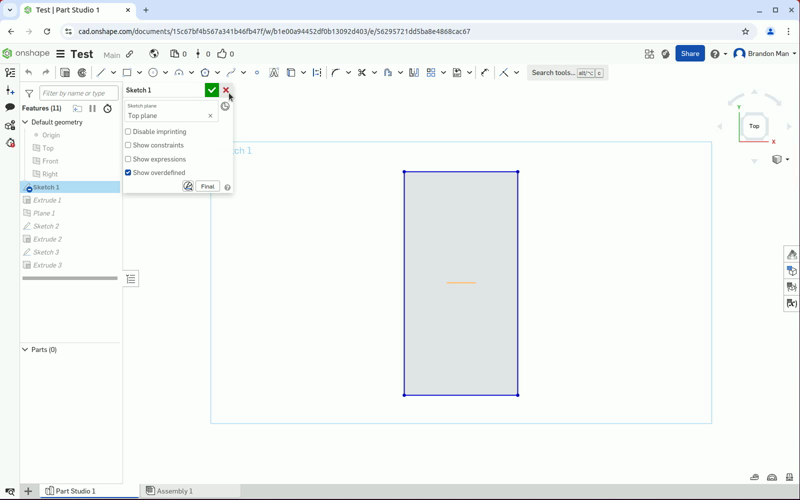
click(229, 92)
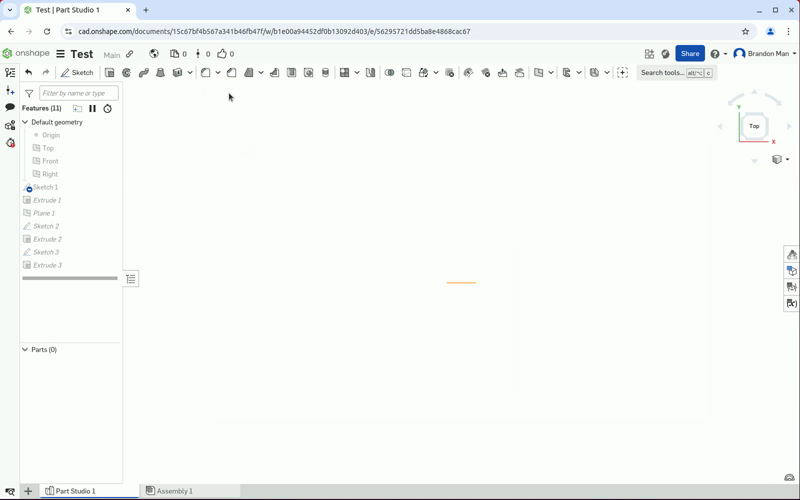
key(shift+s)
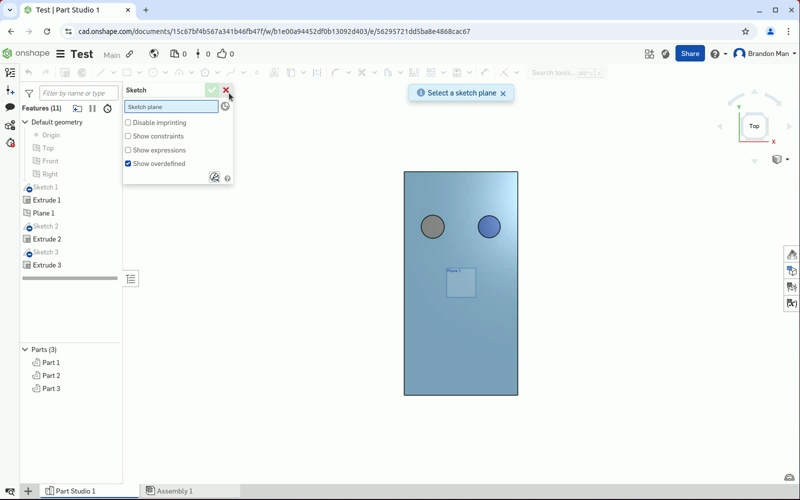
mouse_move(73, 215)
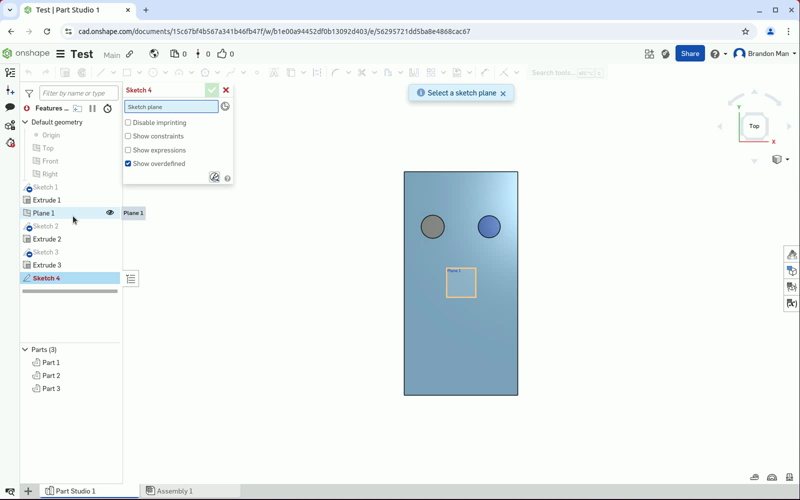
click(73, 215)
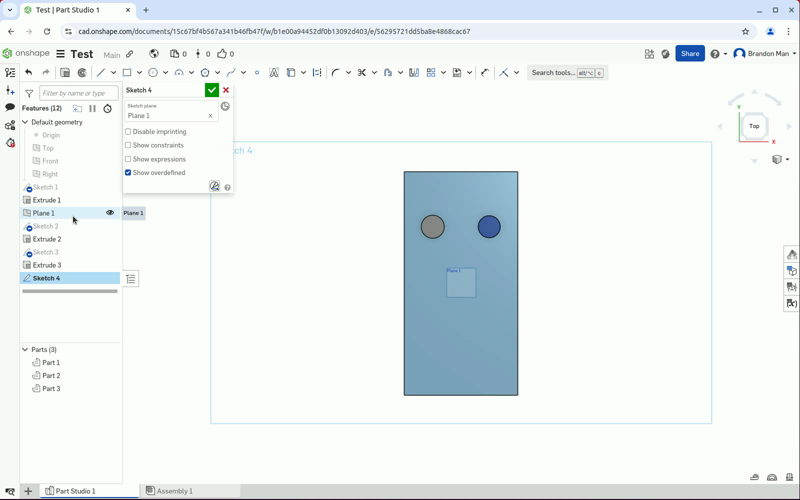
mouse_move(73, 352)
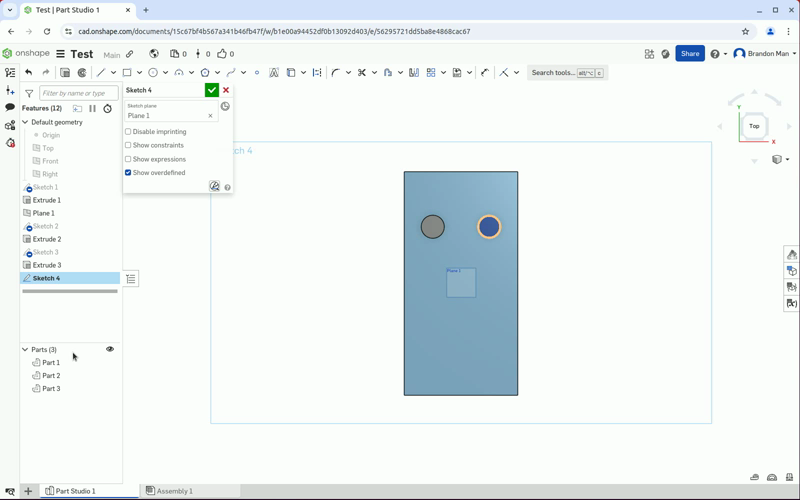
key(y)
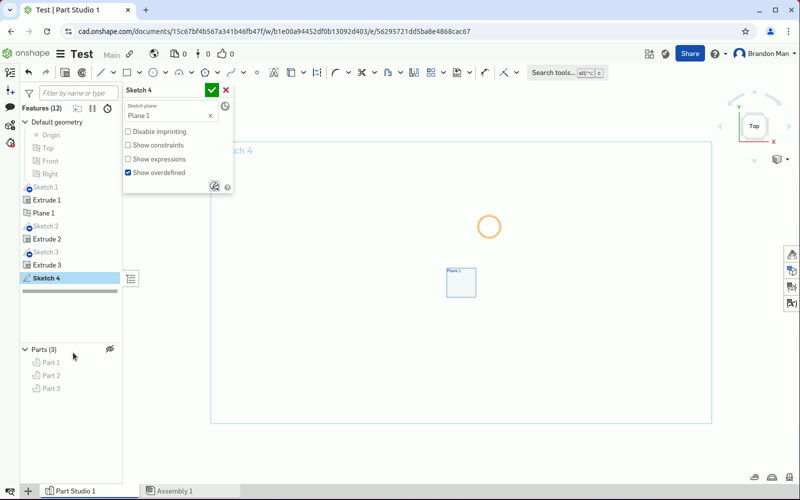
key(c)
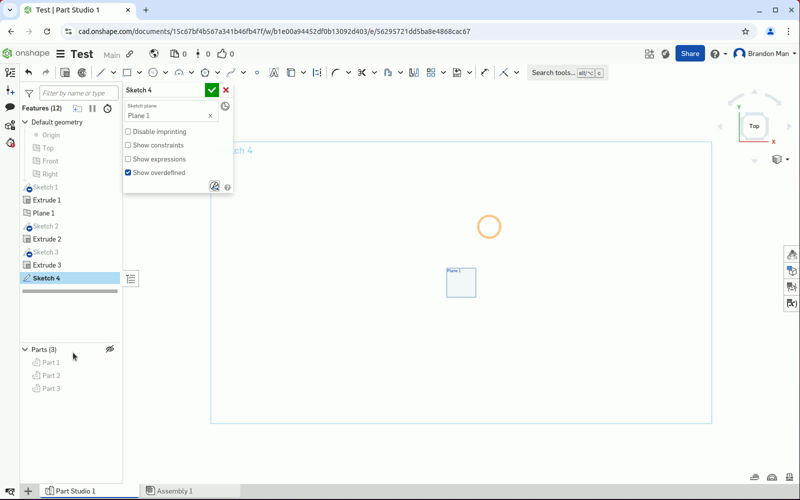
key_down(shift)
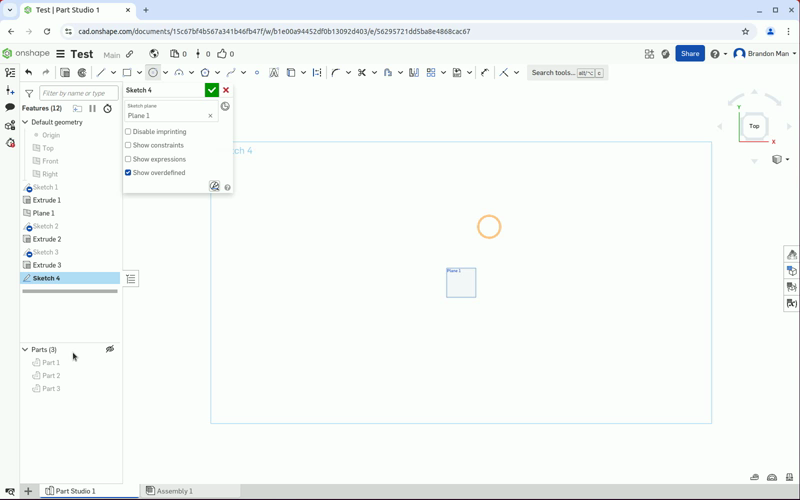
mouse_move(489, 339)
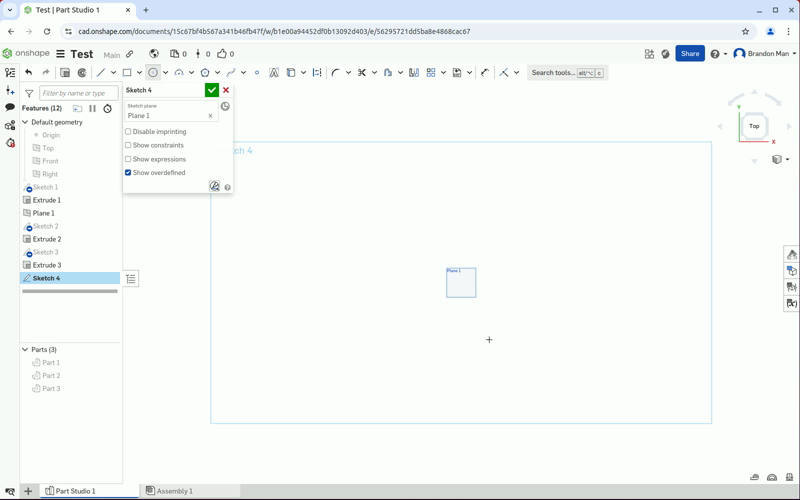
click(489, 339)
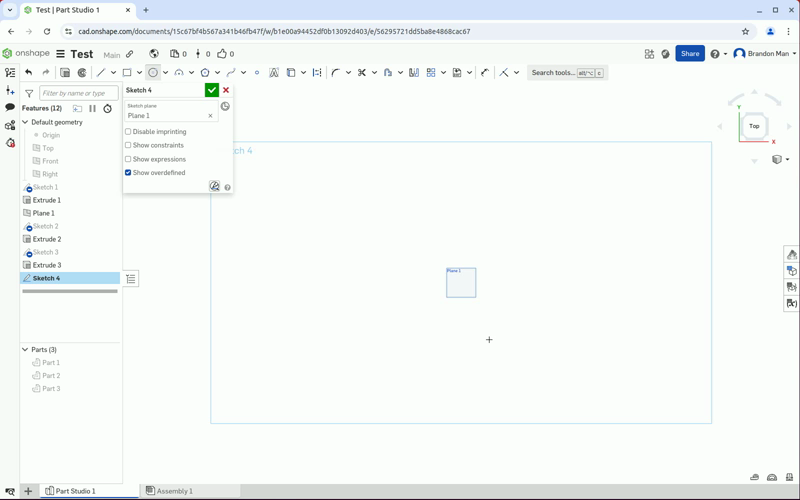
key_up(shift)
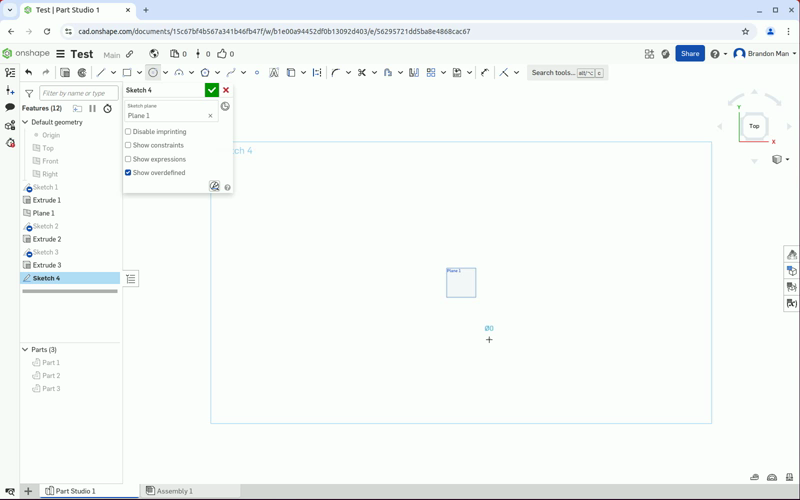
mouse_move(500, 339)
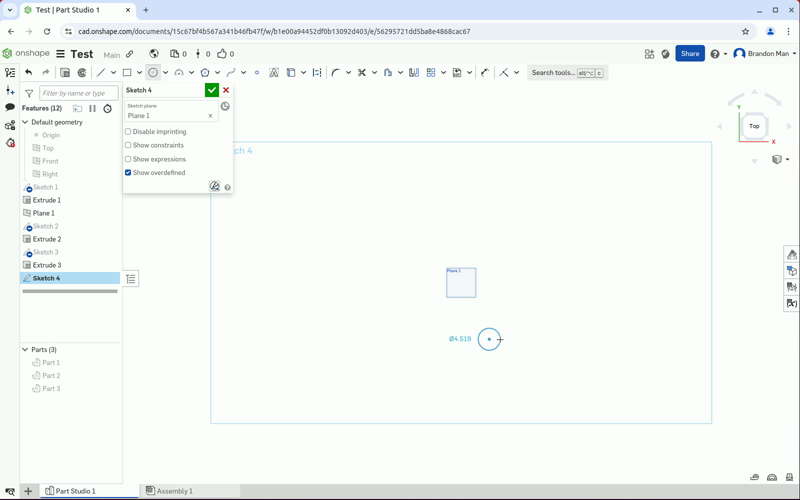
click(500, 339)
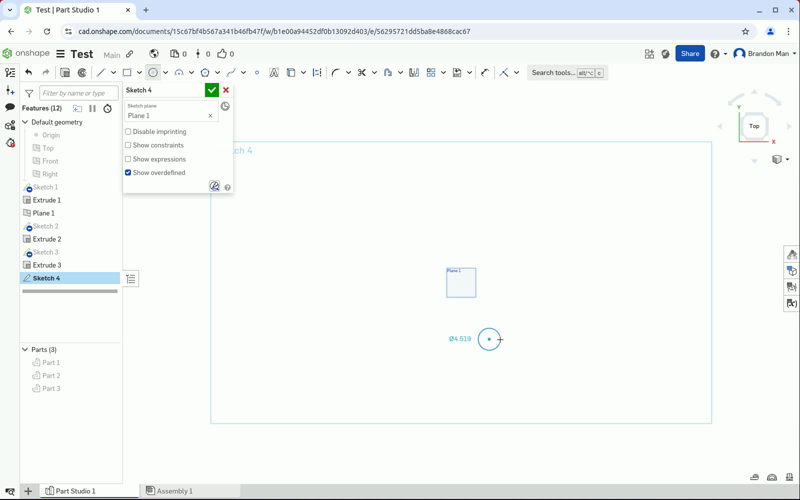
key(esc)
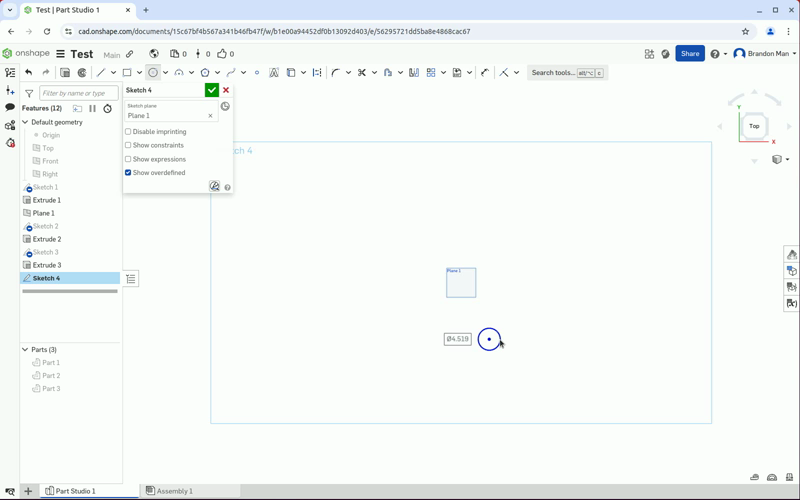
mouse_move(492, 342)
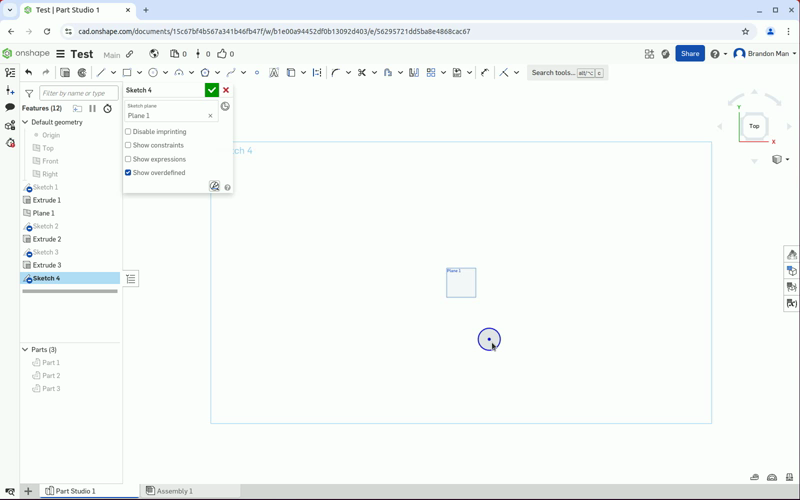
scroll(6)
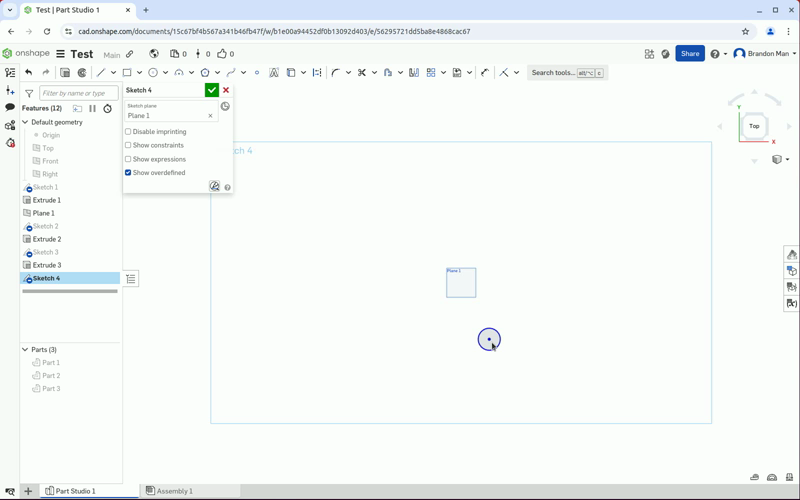
scroll(6)
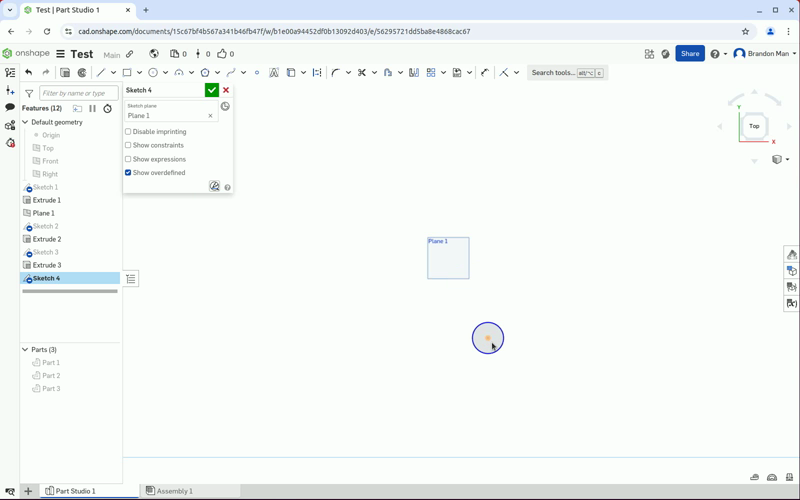
scroll(6)
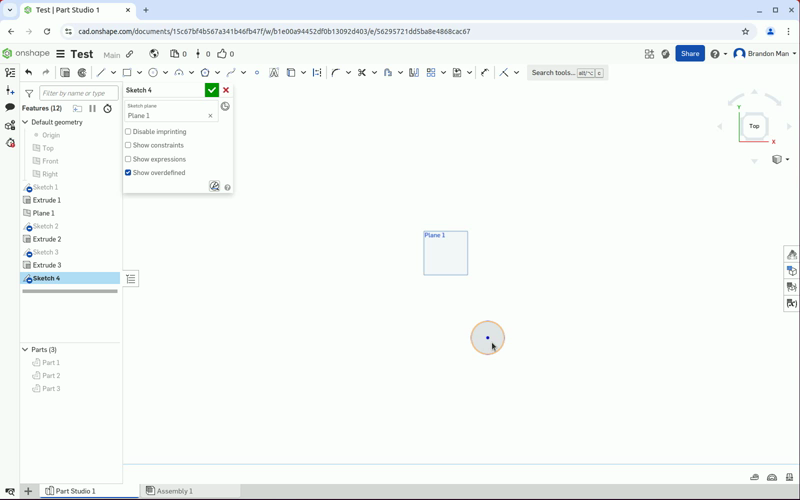
scroll(6)
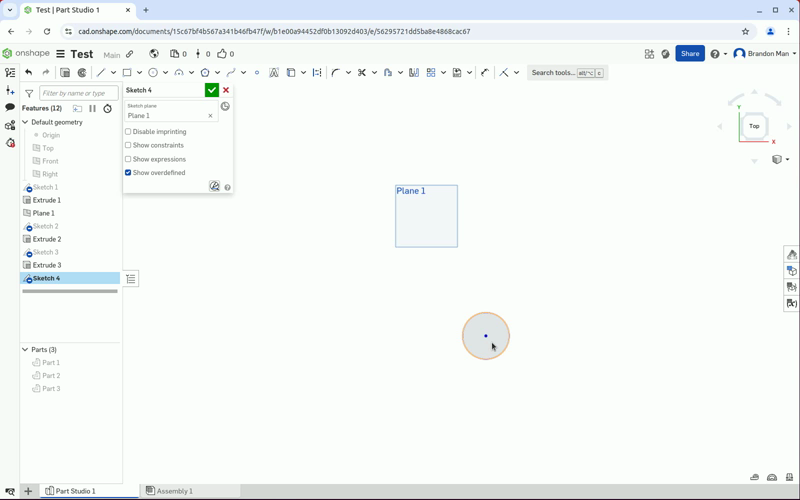
scroll(6)
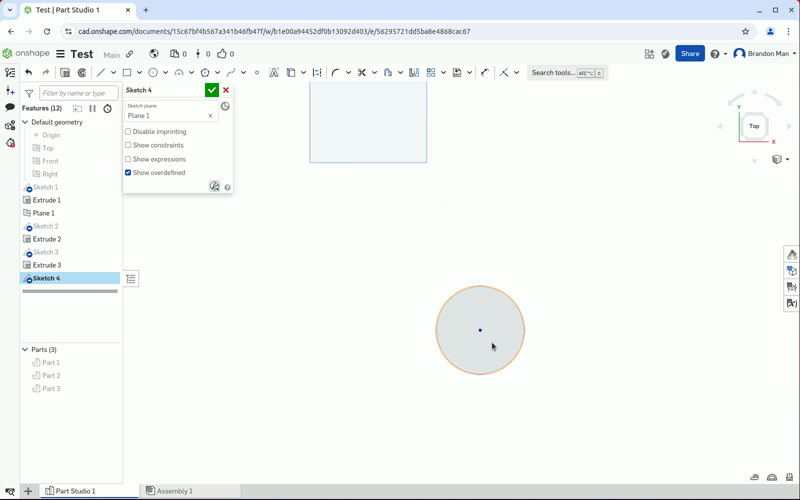
scroll(6)
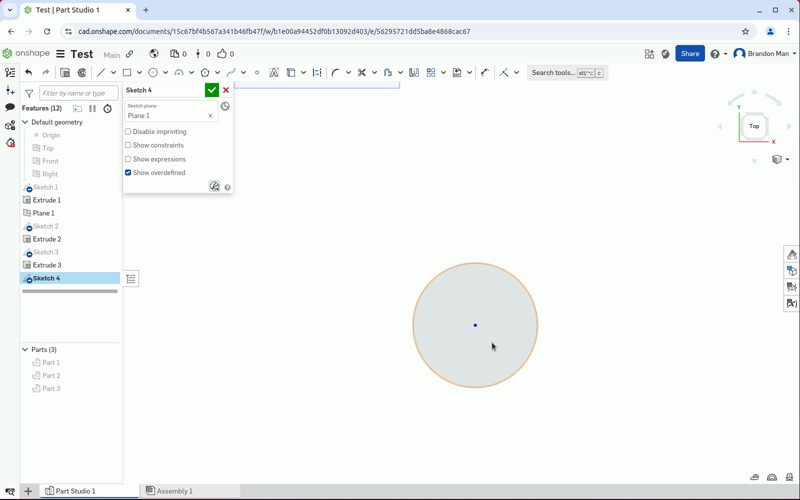
scroll(6)
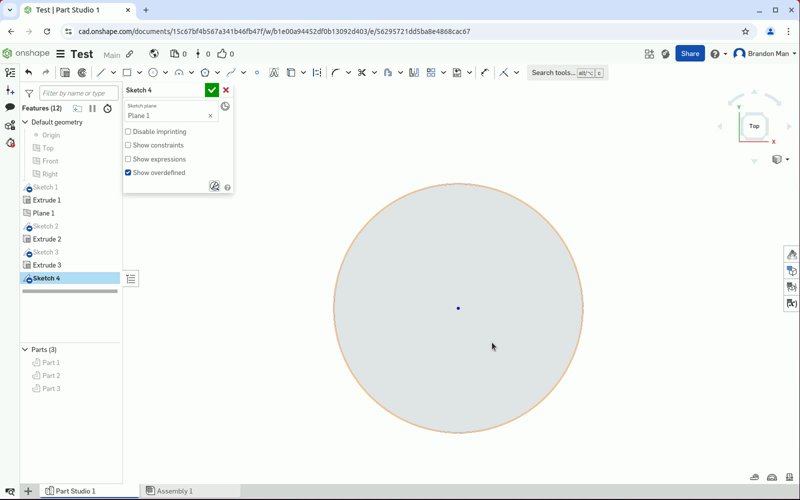
click(492, 342)
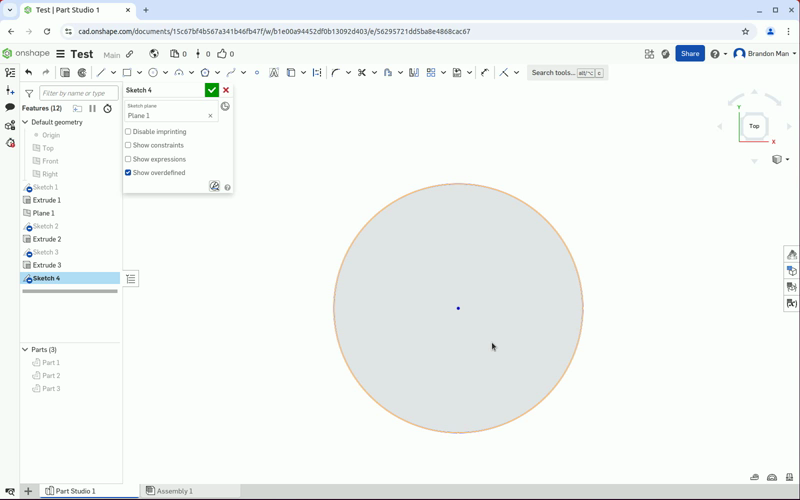
scroll(-6)
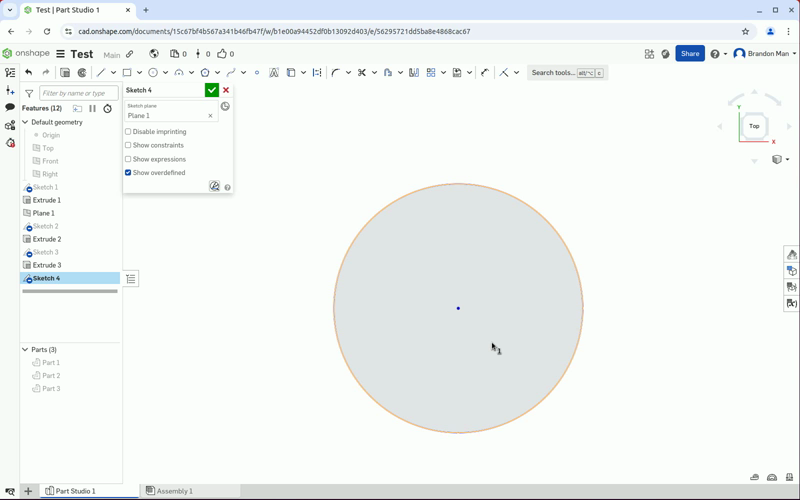
scroll(-6)
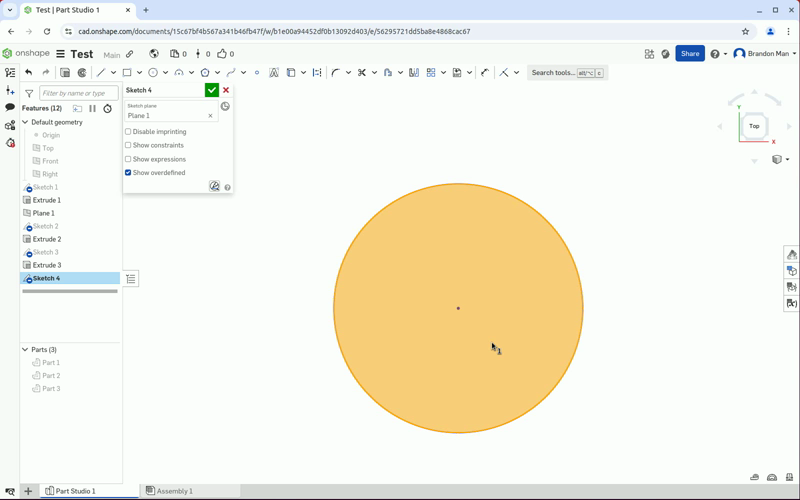
scroll(-6)
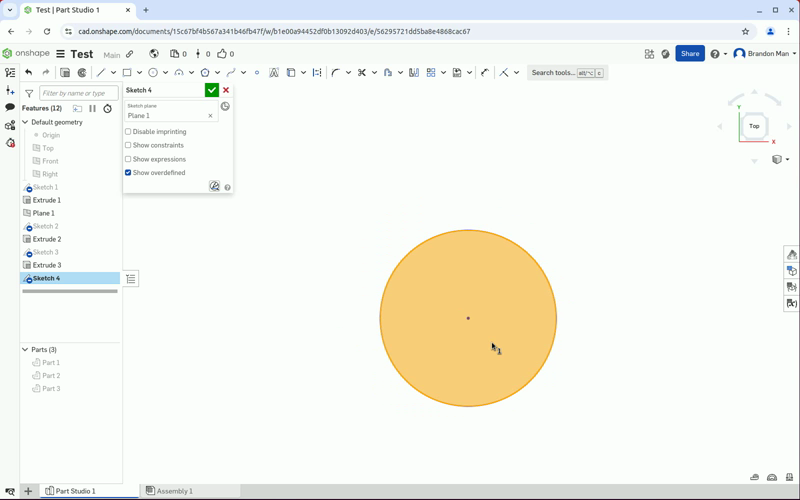
scroll(-6)
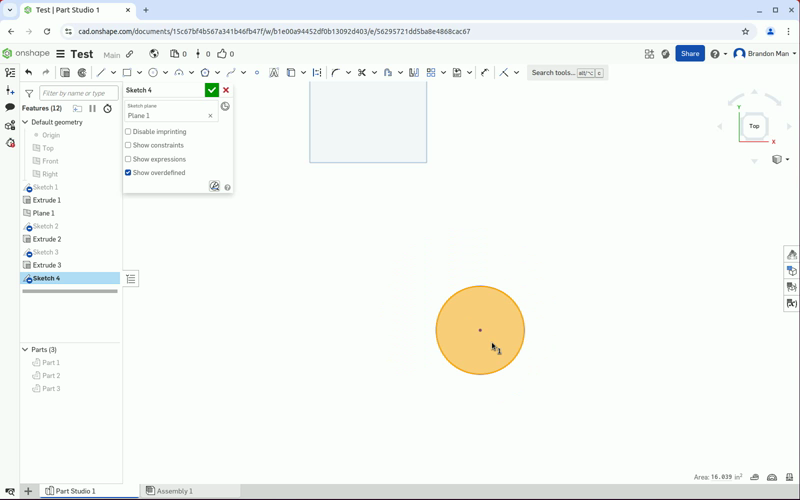
scroll(-6)
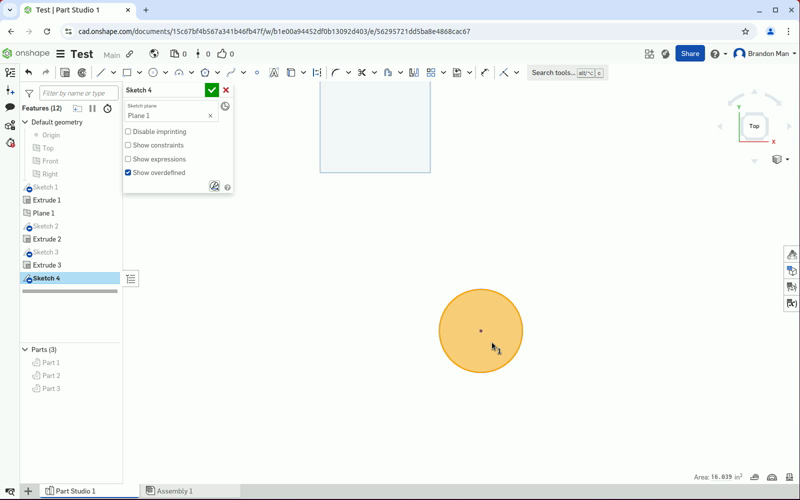
scroll(-6)
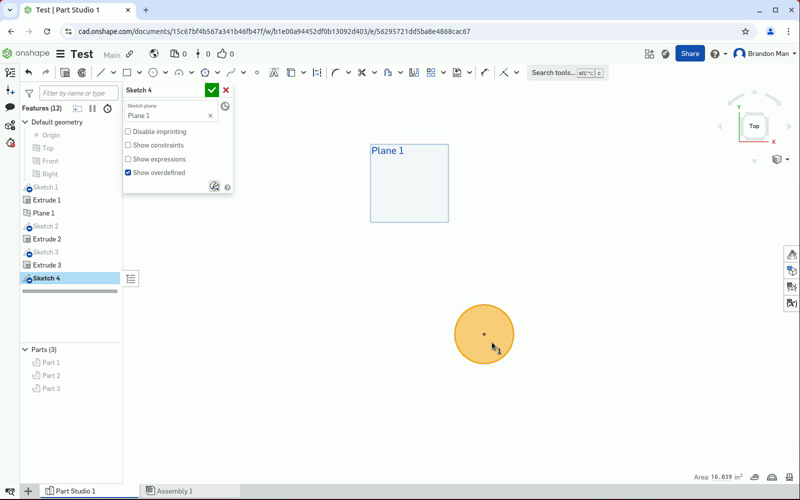
scroll(-6)
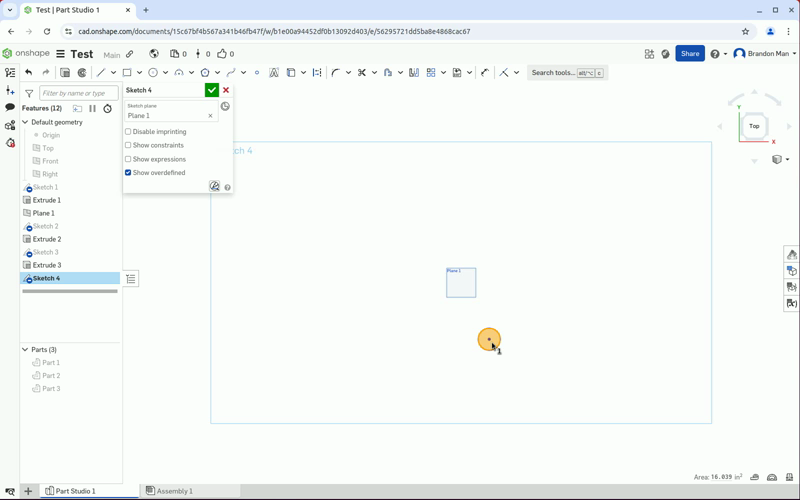
mouse_move(73, 352)
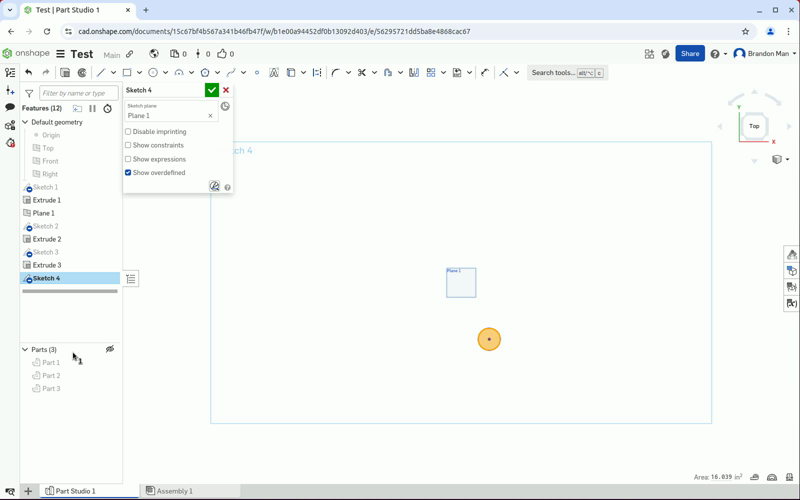
key(shift+y)
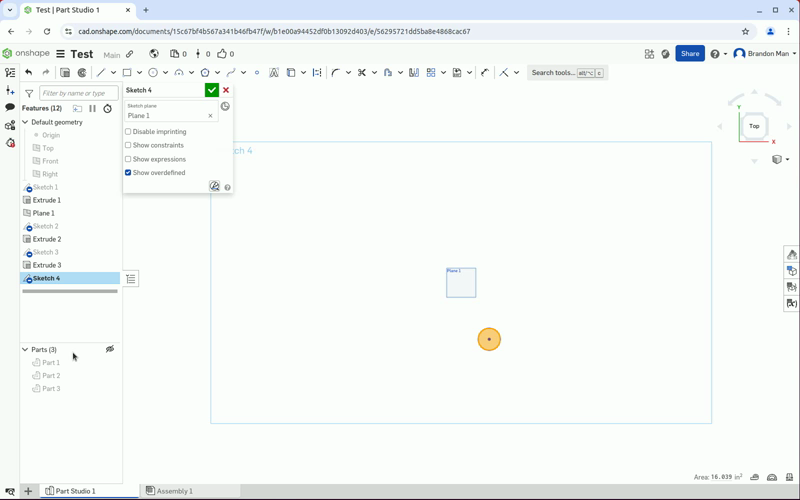
key(shift+e)
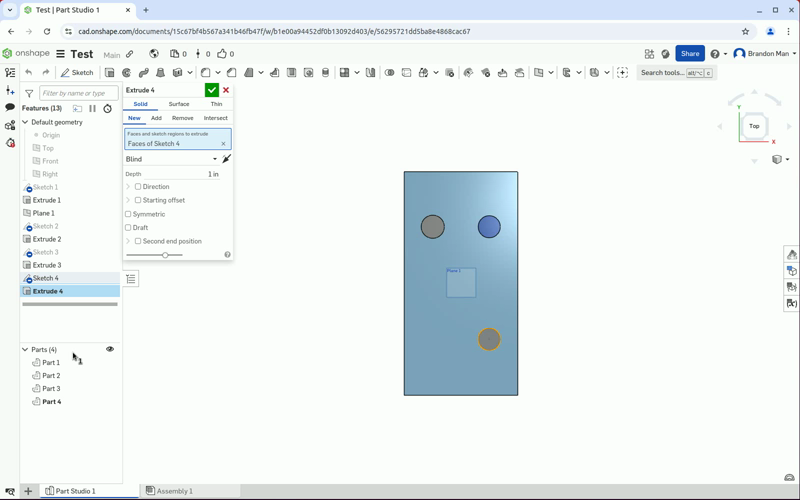
mouse_move(143, 106)
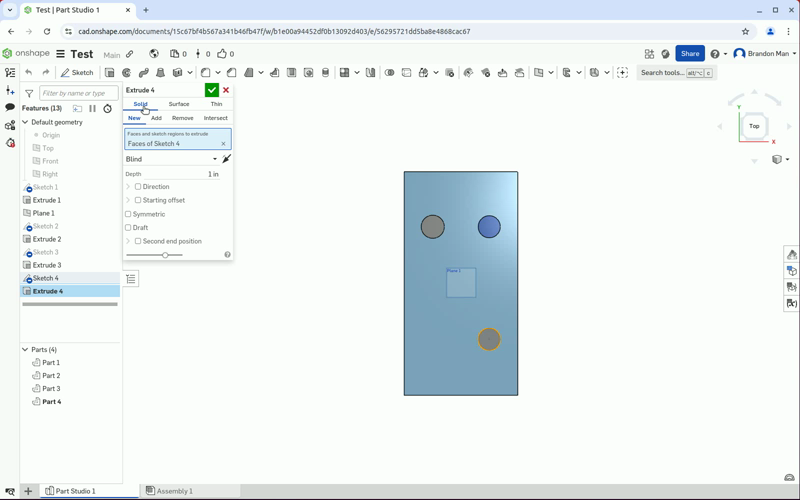
click(143, 106)
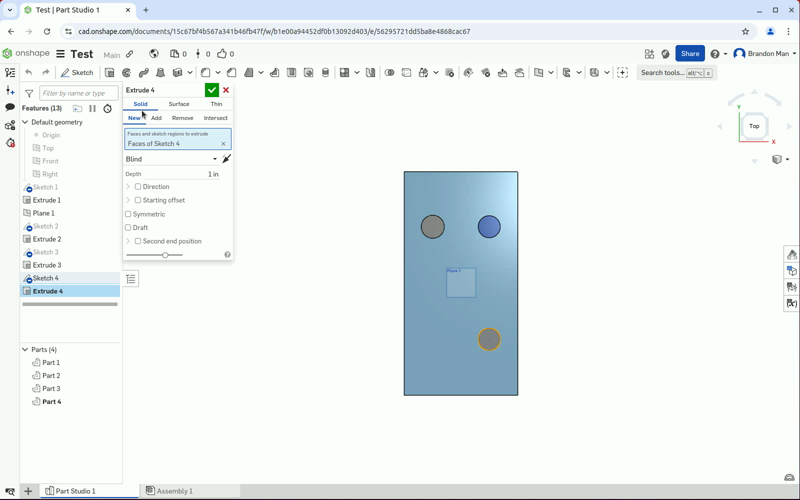
mouse_move(137, 120)
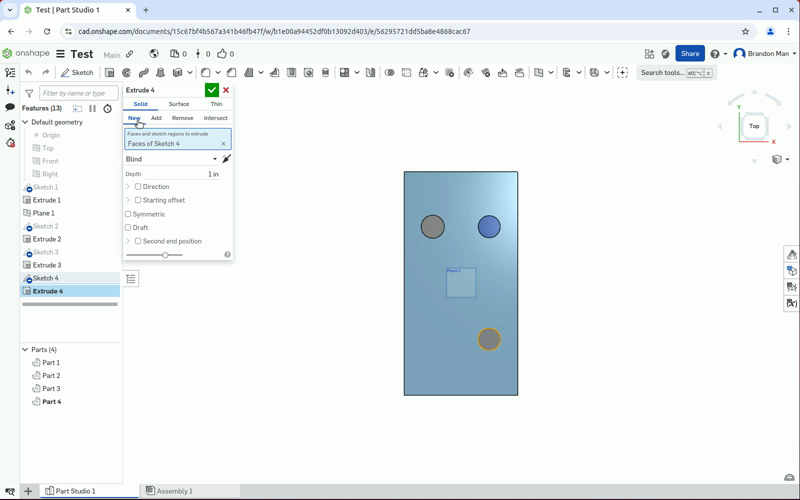
click(137, 120)
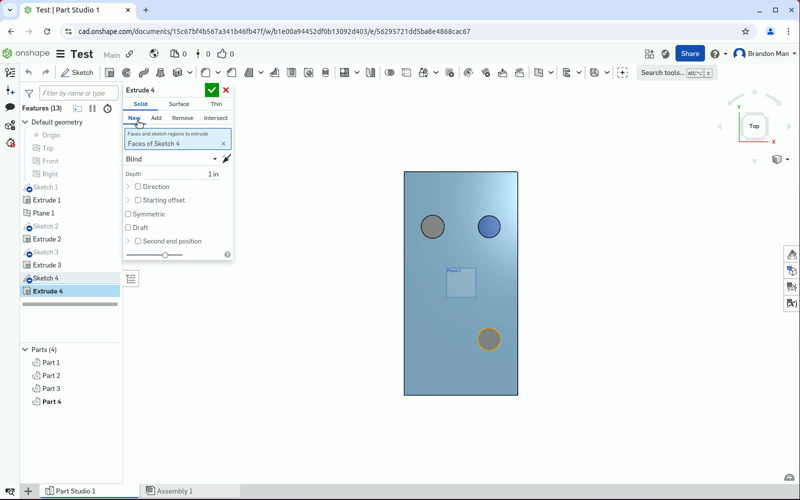
key(tab, 4)
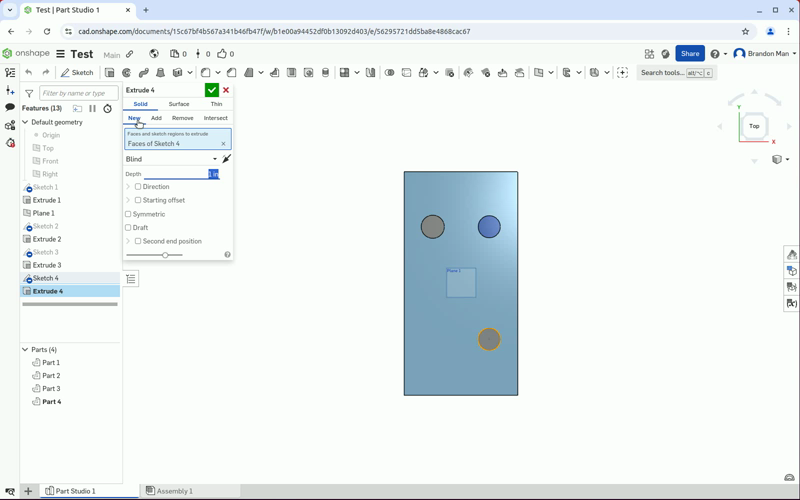
text(6.981)
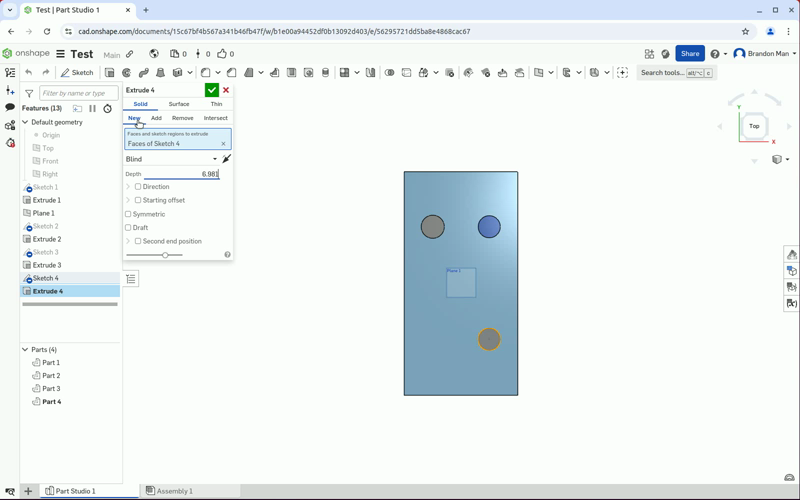
key(enter)
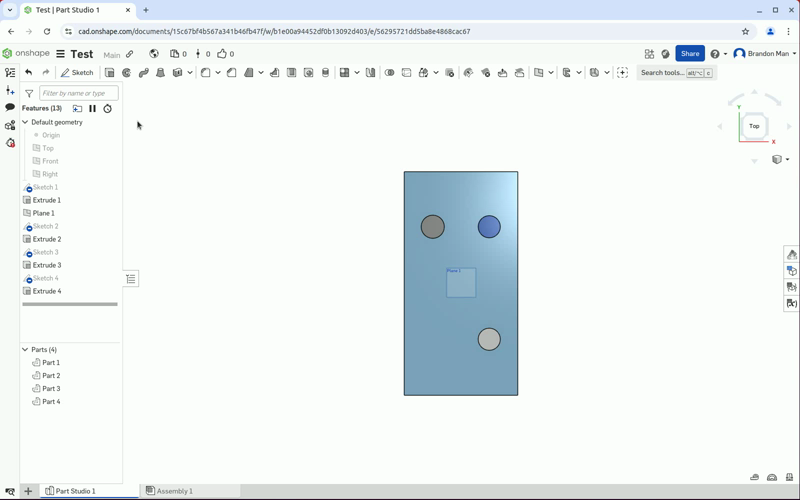
key(shift+h)
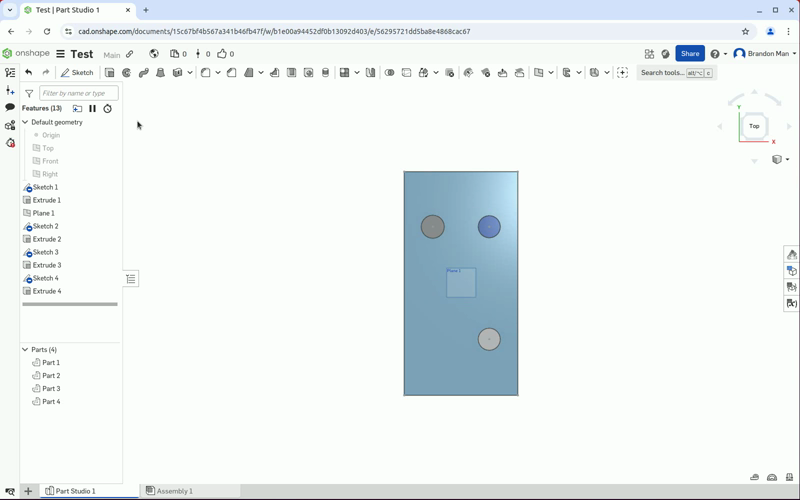
key(shift+h)
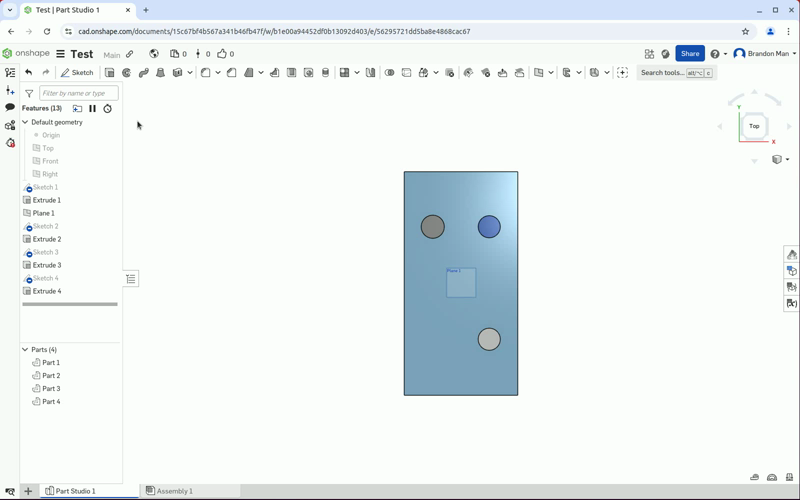
mouse_move(73, 189)
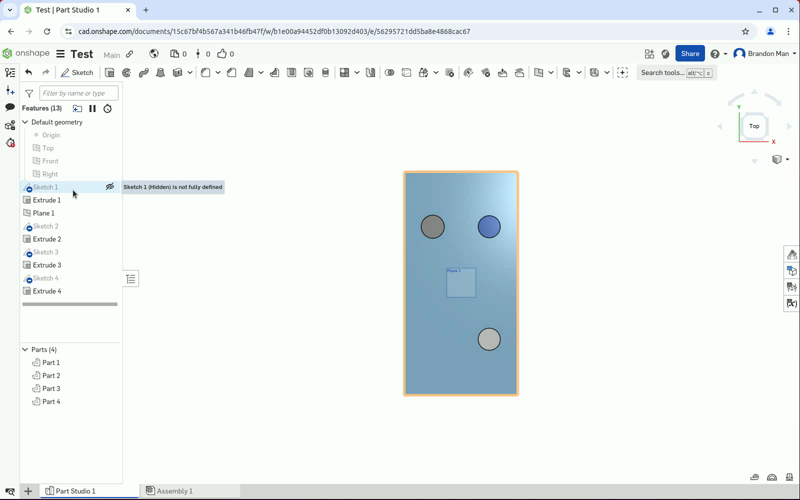
click(73, 189)
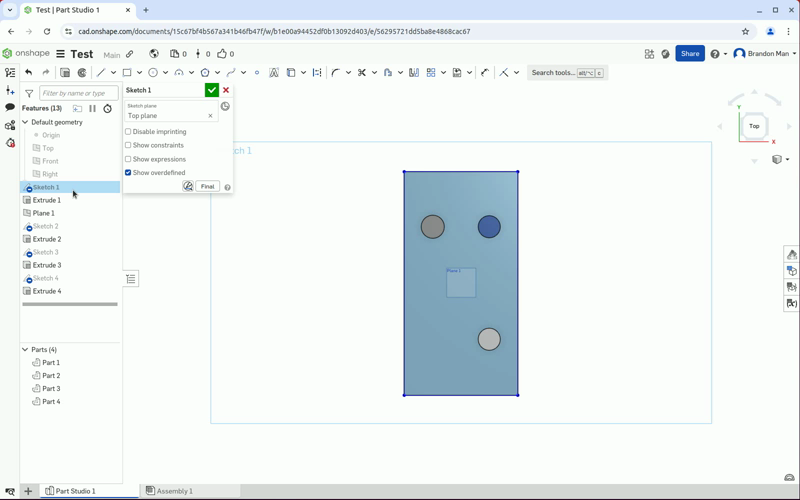
mouse_move(229, 92)
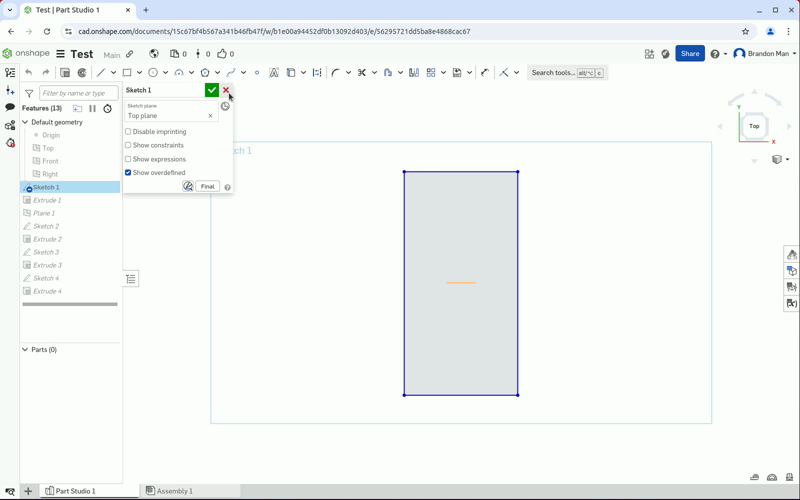
click(229, 92)
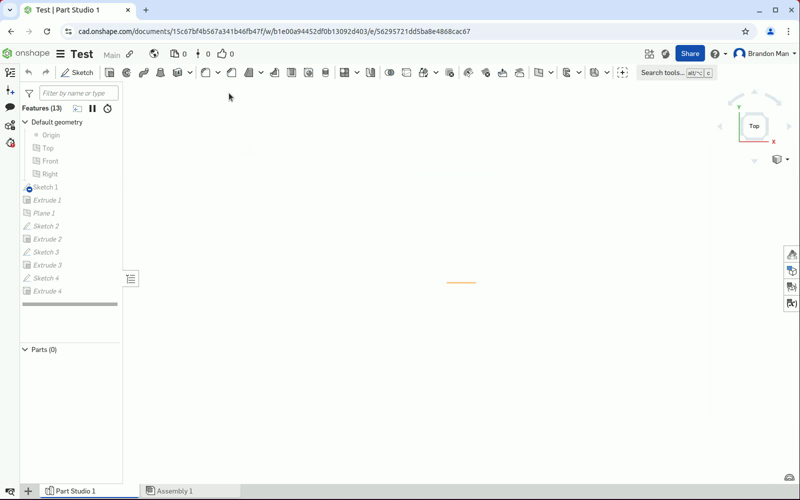
key(shift+s)
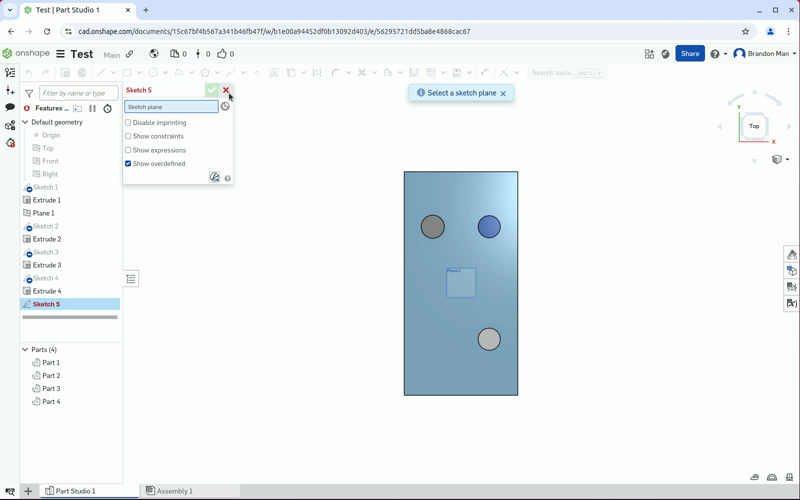
mouse_move(73, 215)
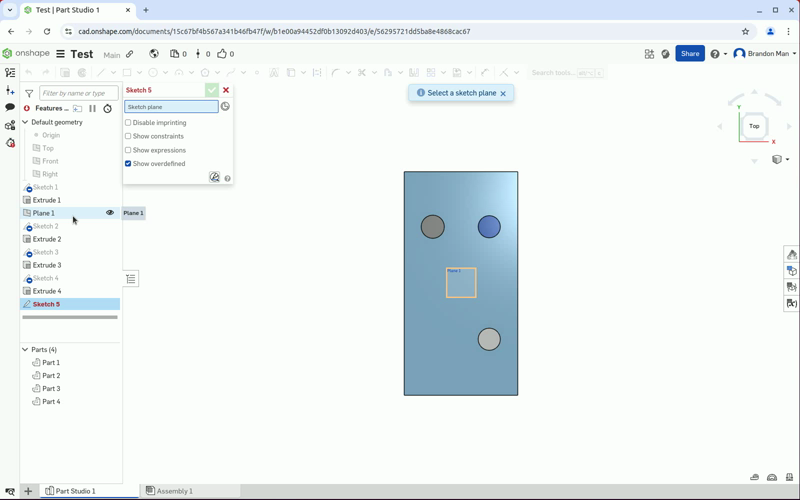
click(73, 215)
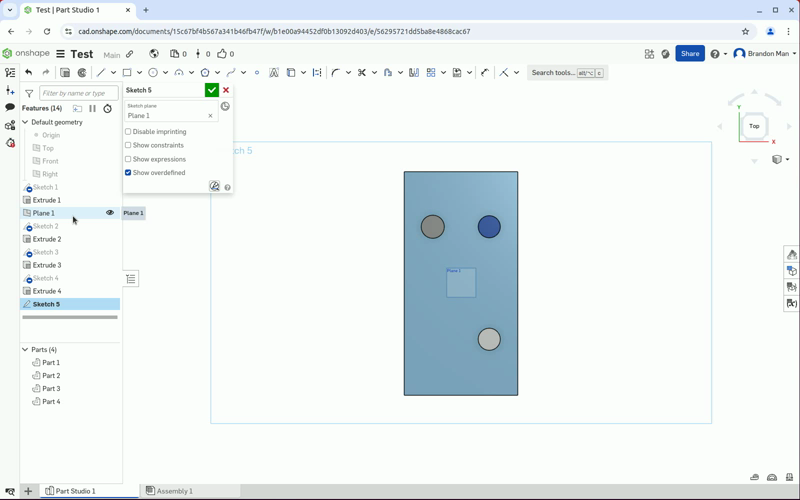
mouse_move(73, 352)
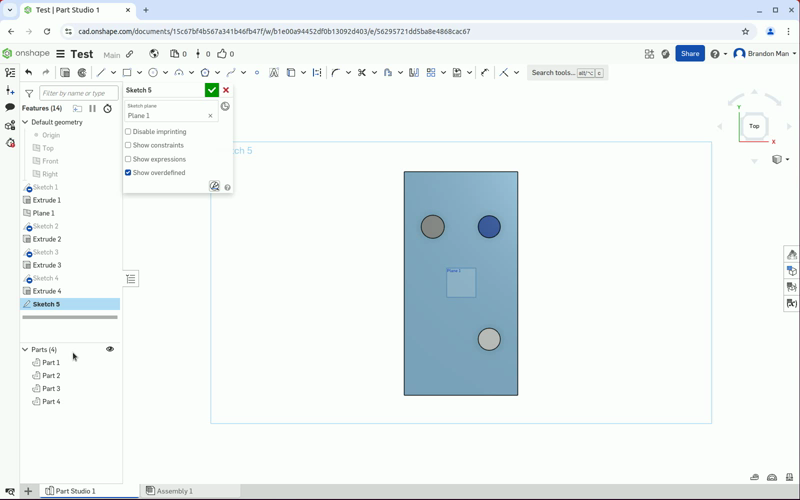
key(y)
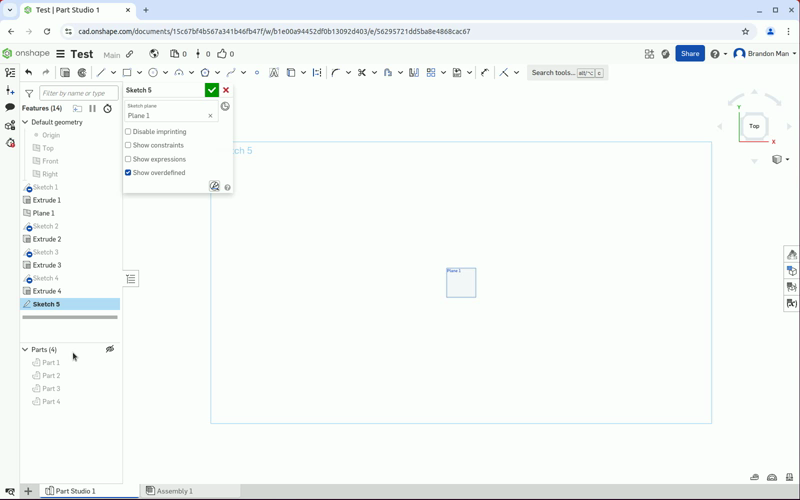
key(c)
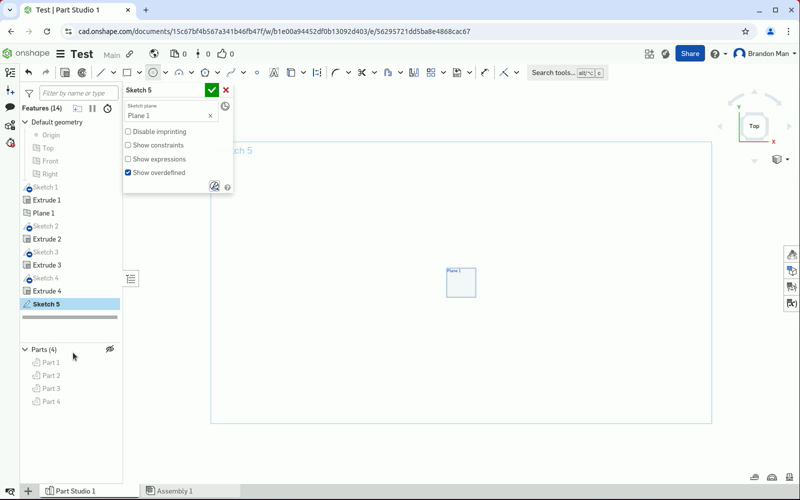
key_down(shift)
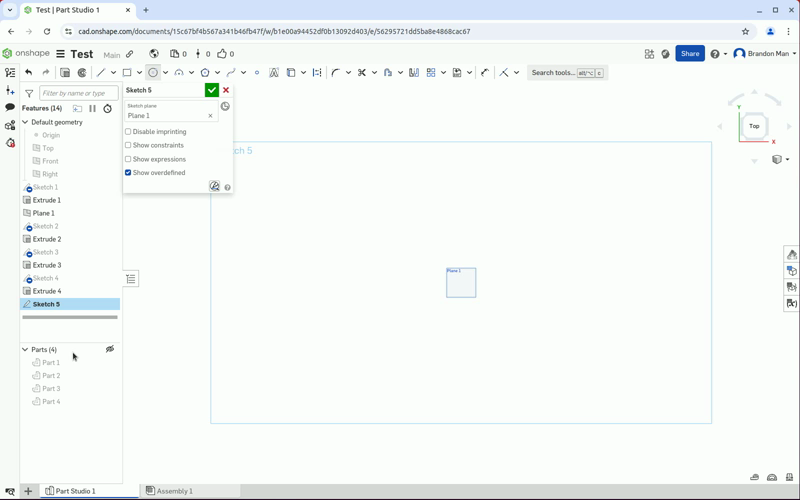
mouse_move(432, 339)
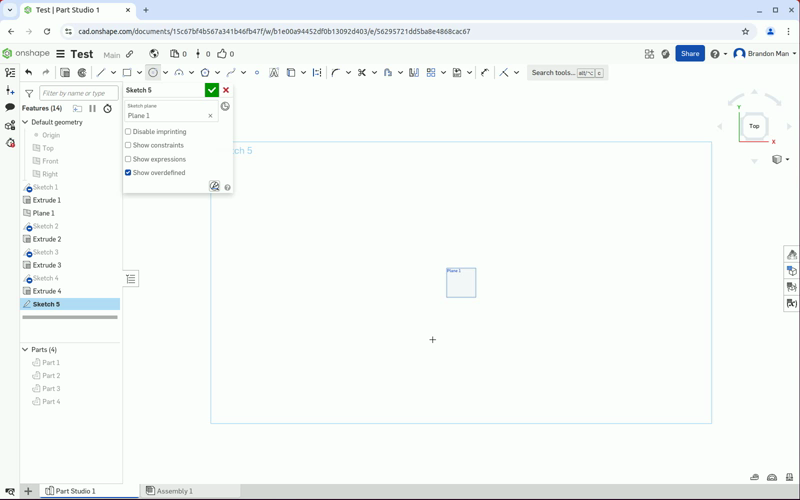
click(432, 339)
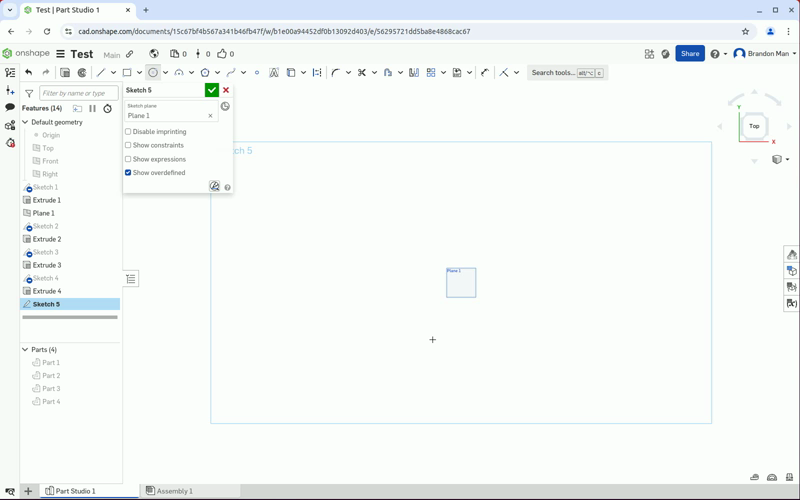
key_up(shift)
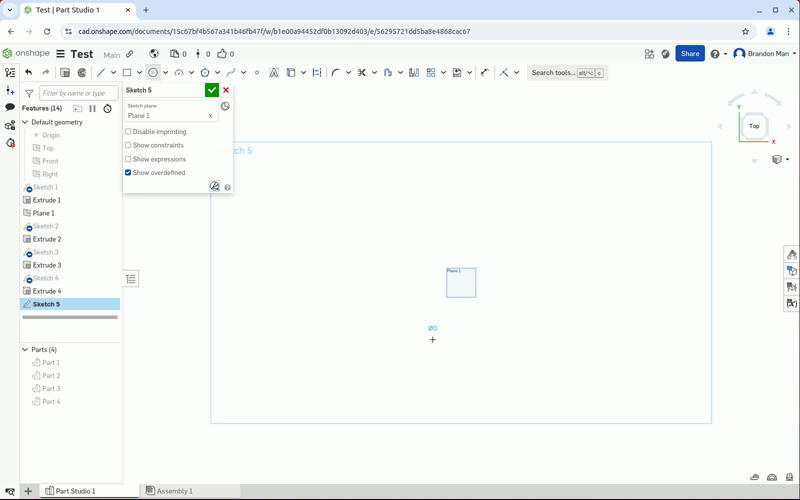
mouse_move(444, 339)
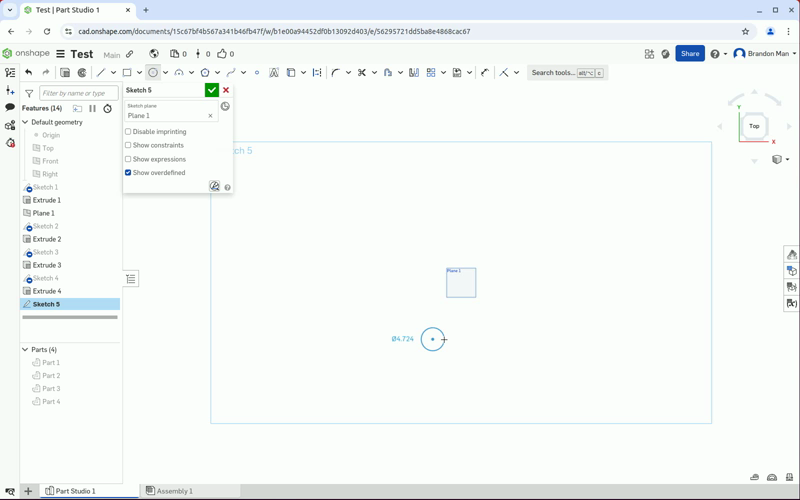
click(444, 339)
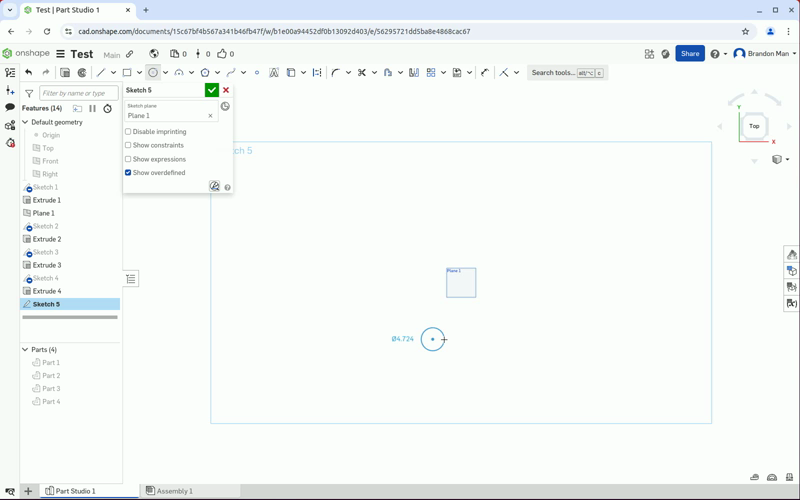
key(esc)
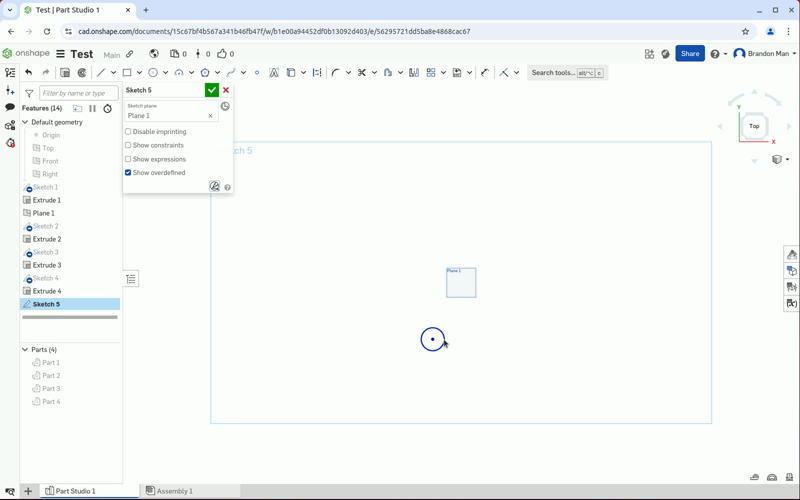
mouse_move(434, 329)
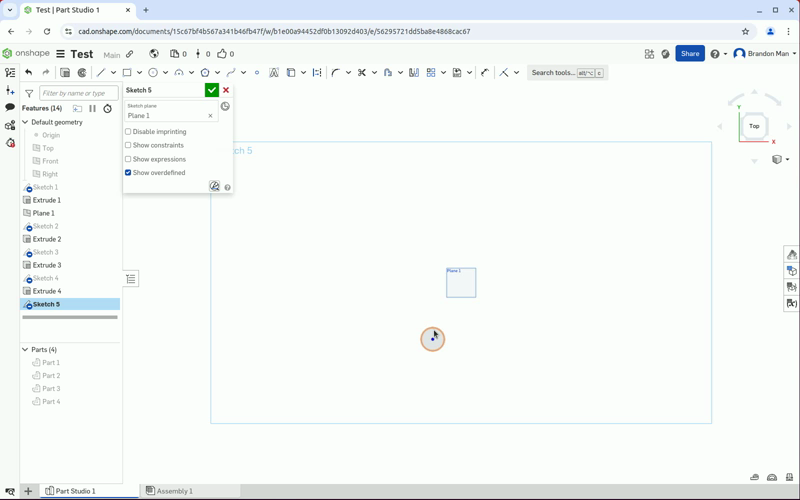
scroll(6)
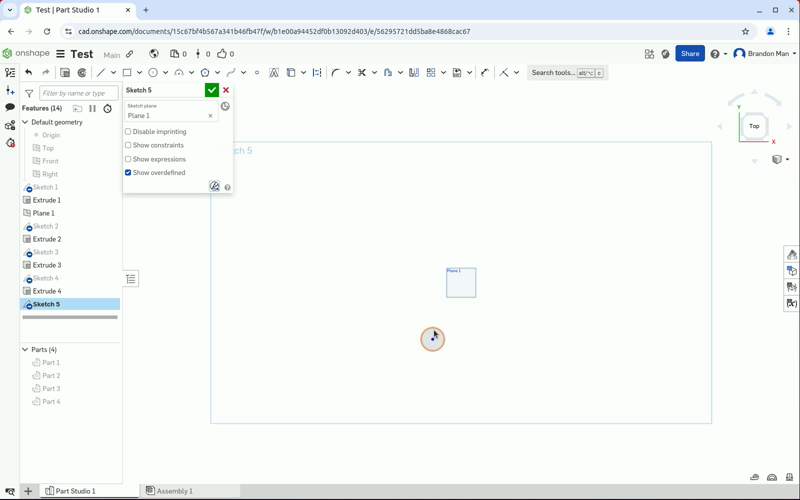
scroll(6)
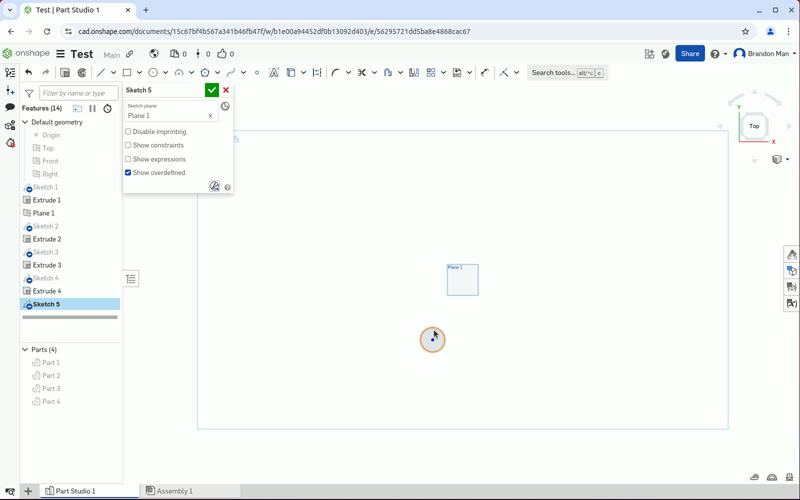
scroll(6)
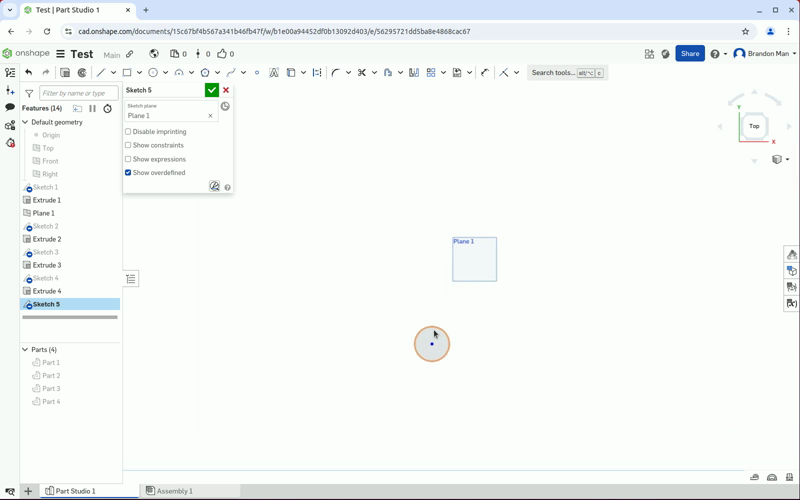
scroll(6)
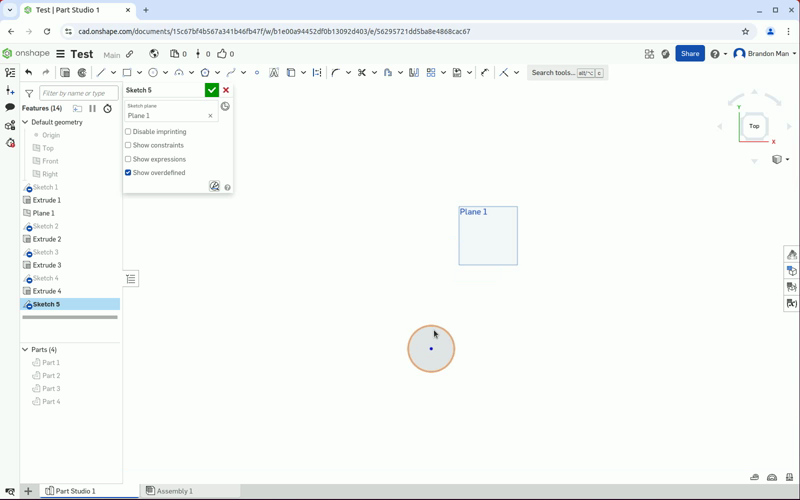
scroll(6)
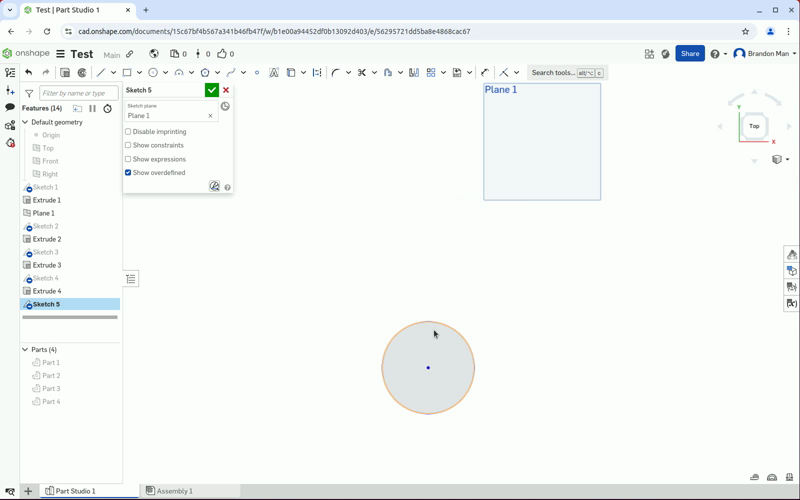
scroll(6)
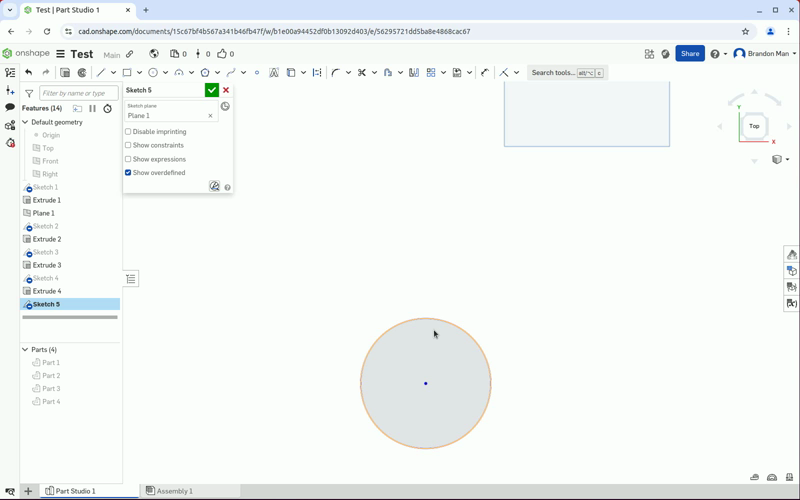
scroll(6)
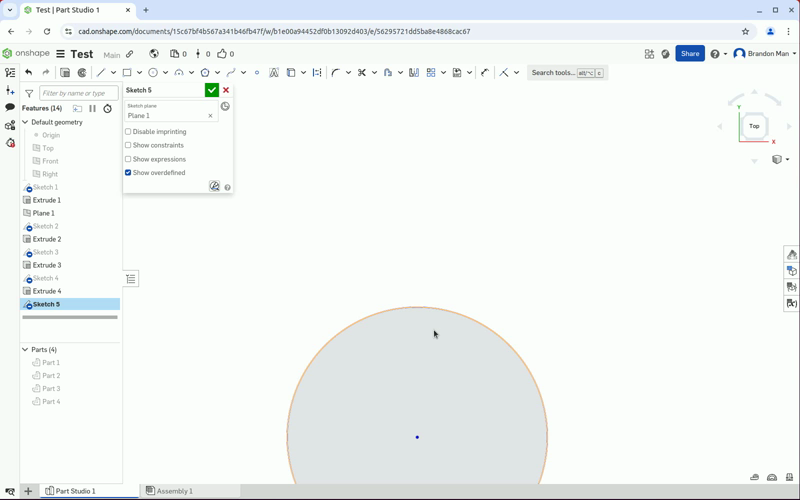
click(434, 329)
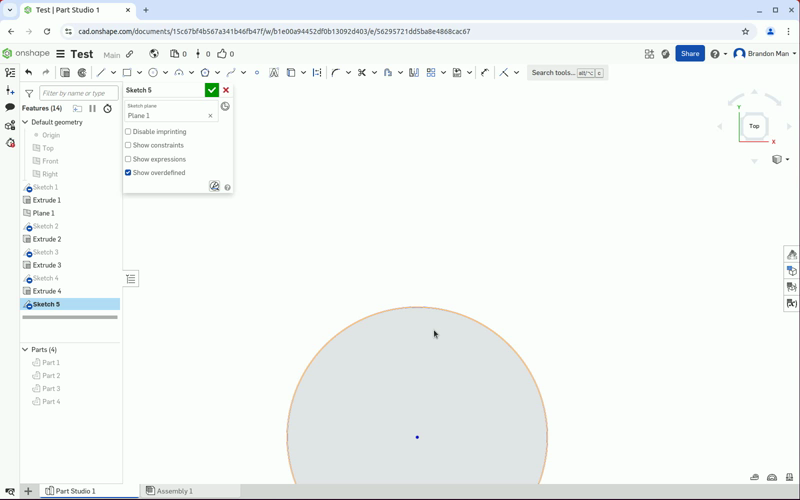
scroll(-6)
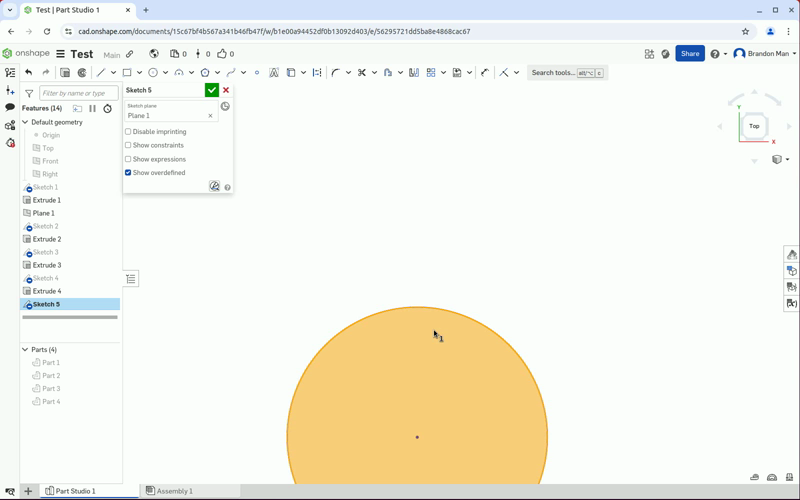
scroll(-6)
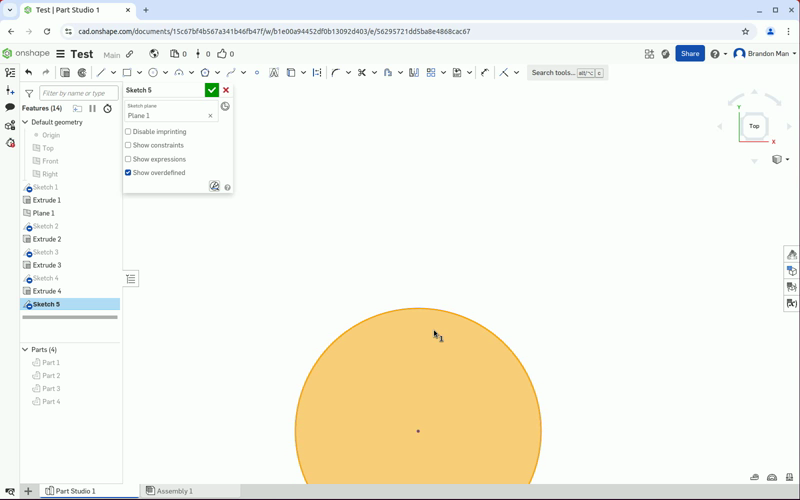
scroll(-6)
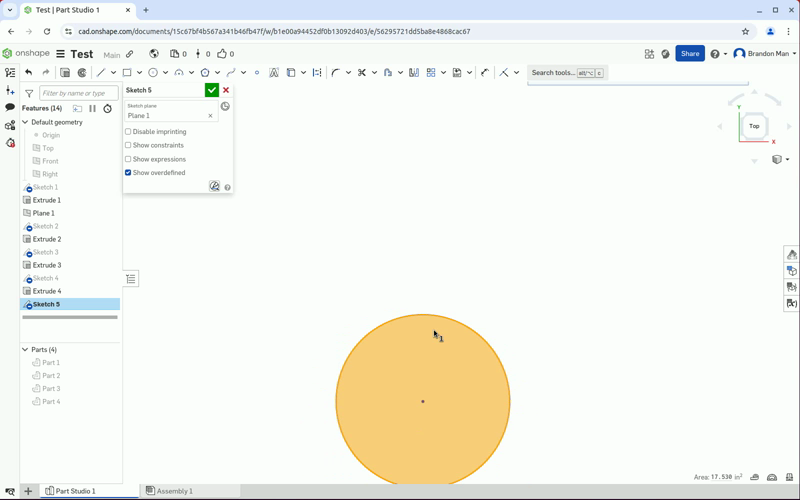
scroll(-6)
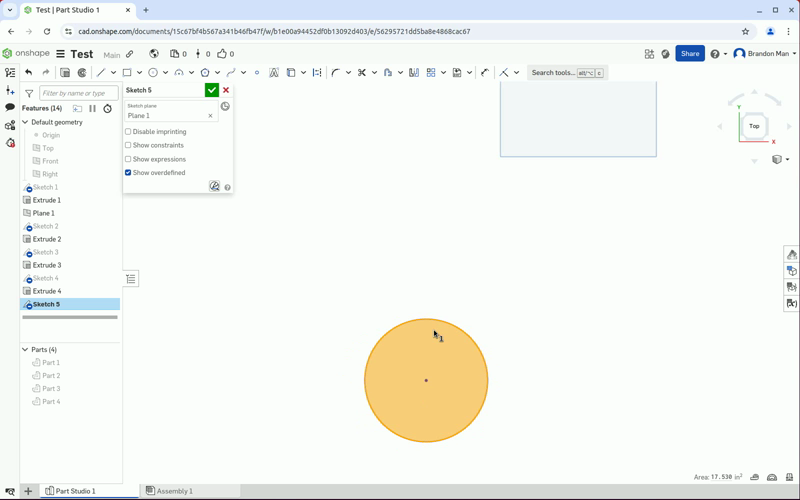
scroll(-6)
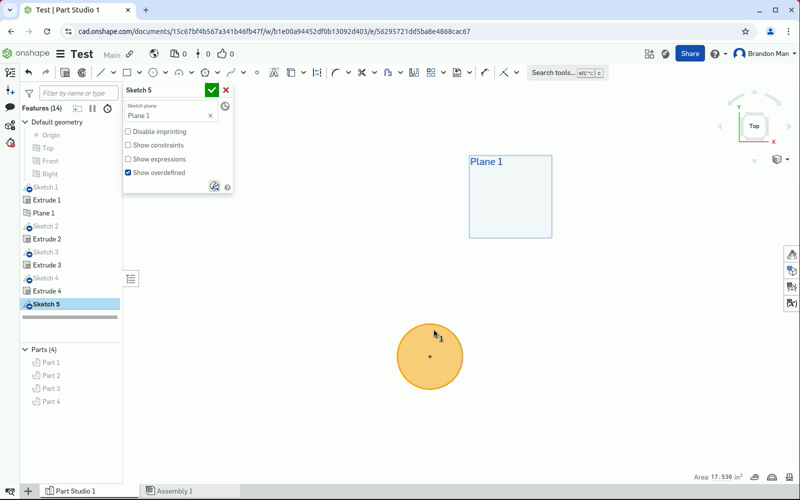
scroll(-6)
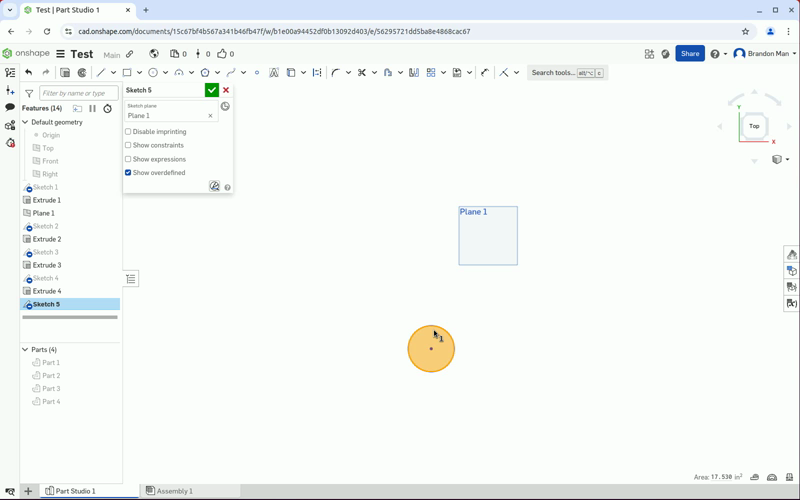
scroll(-6)
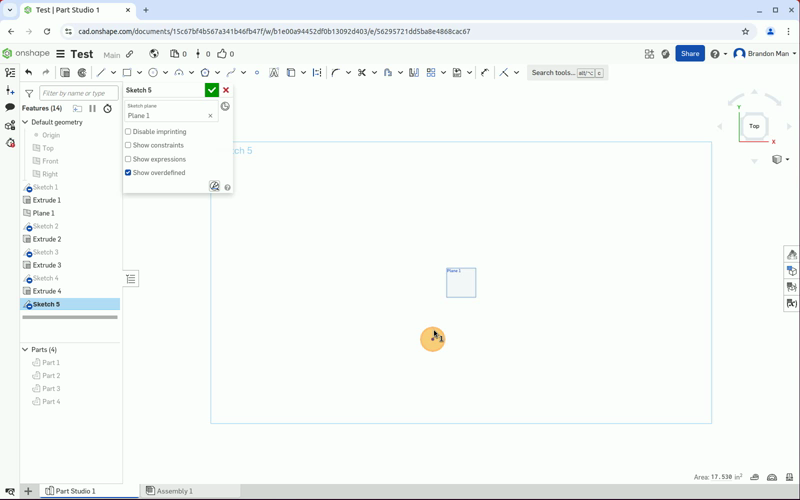
mouse_move(73, 352)
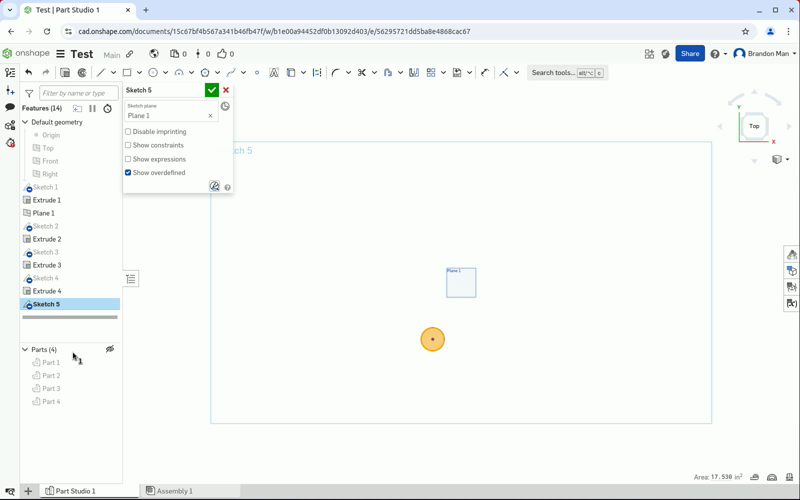
key(shift+y)
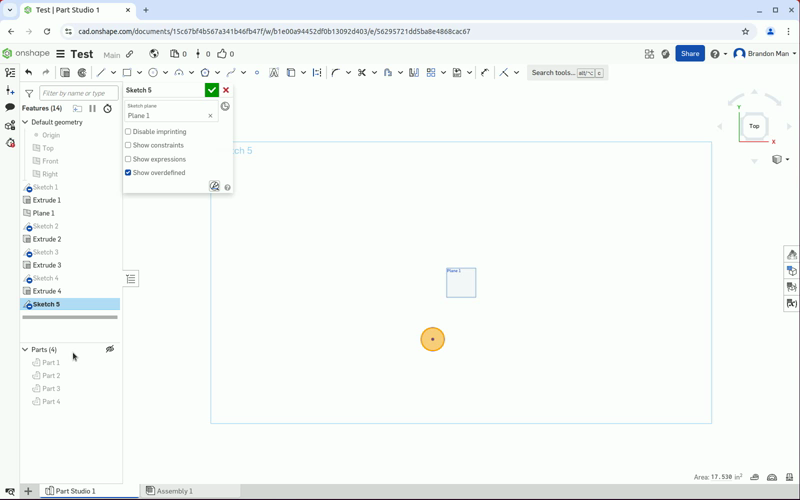
key(shift+e)
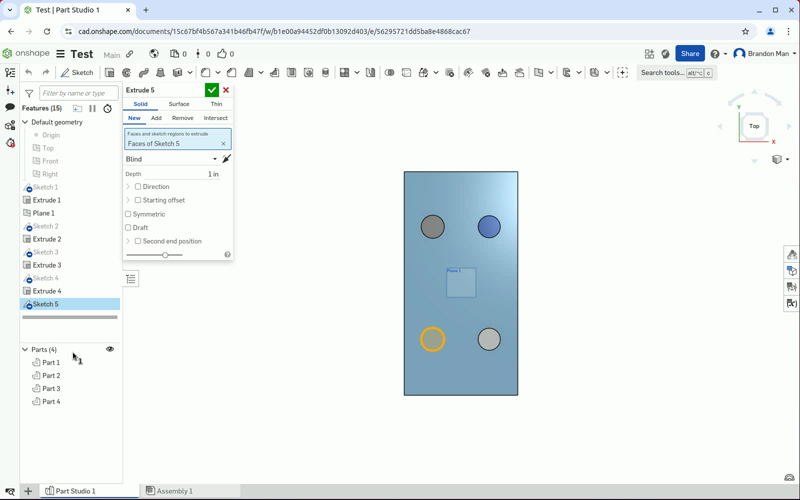
mouse_move(143, 106)
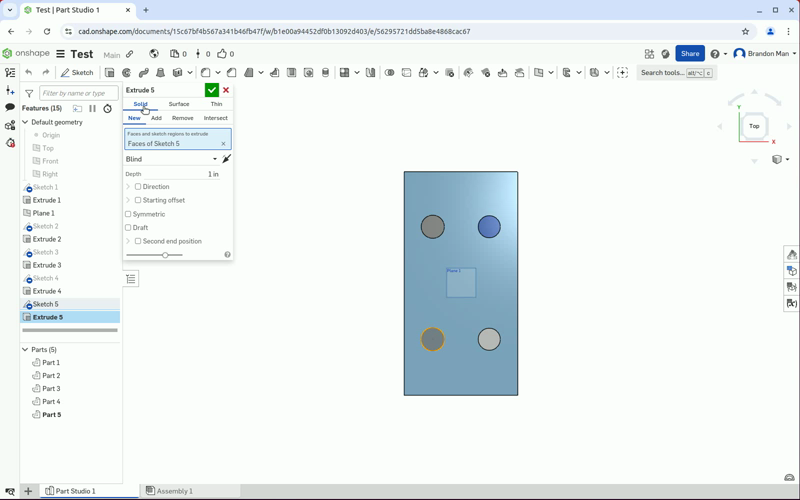
click(143, 106)
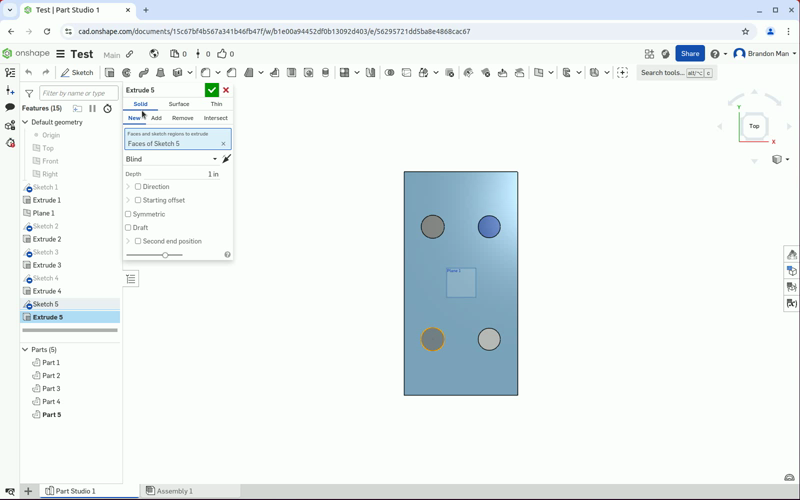
mouse_move(137, 120)
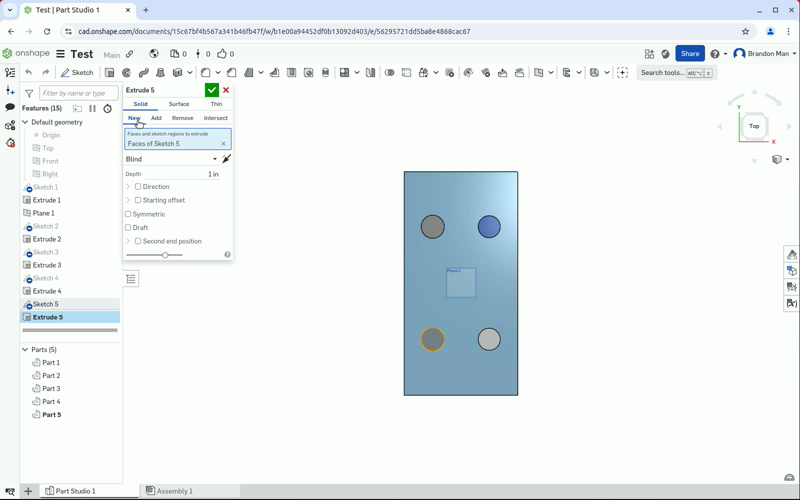
click(137, 120)
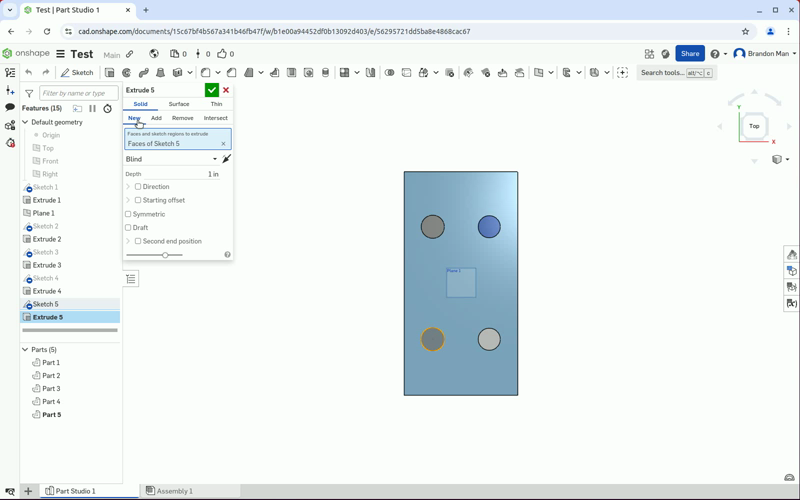
key(tab, 4)
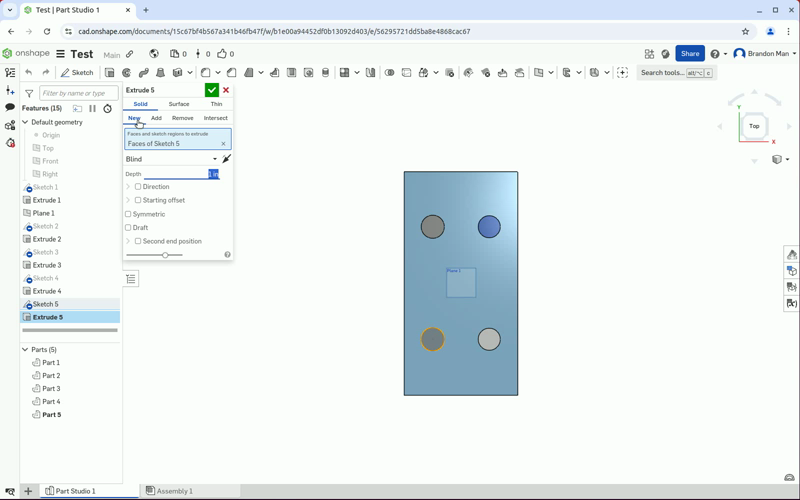
text(6.981)
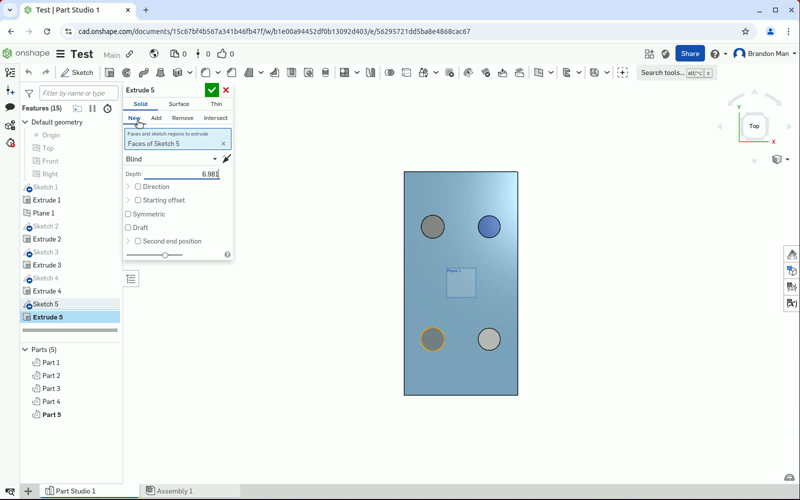
key(enter)
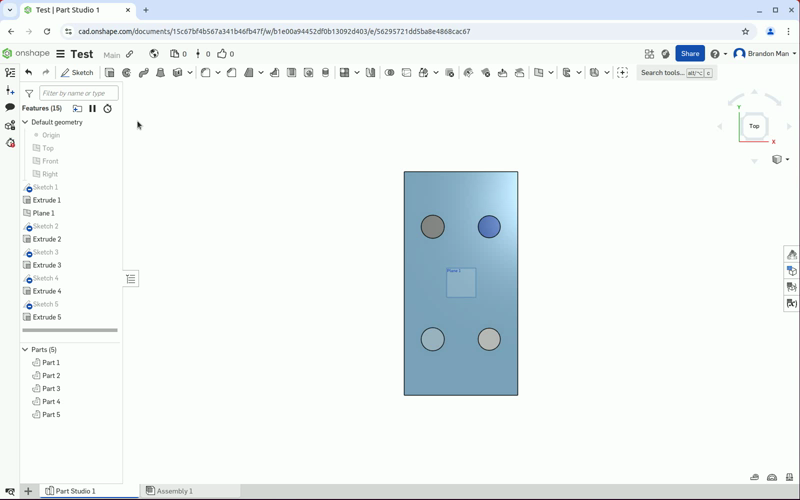
key(shift+h)
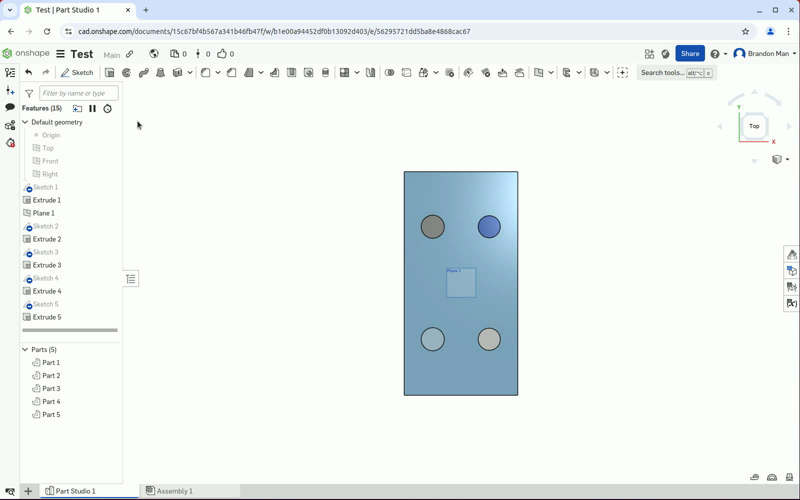
key(shift+h)
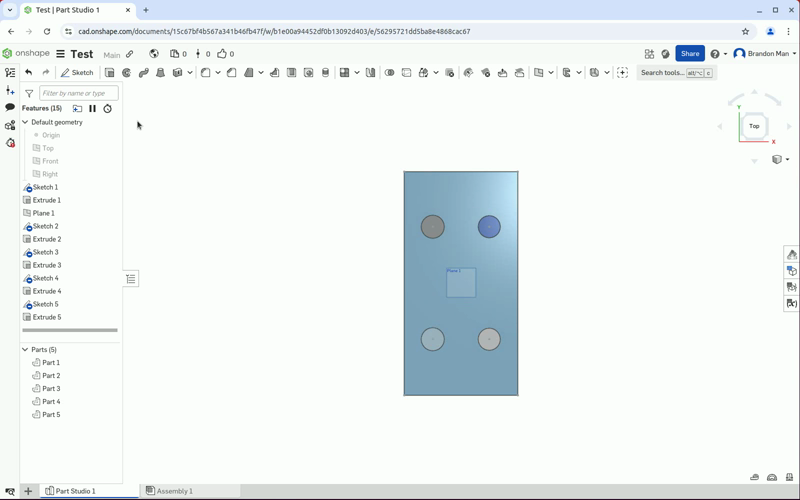
key(shift+7)
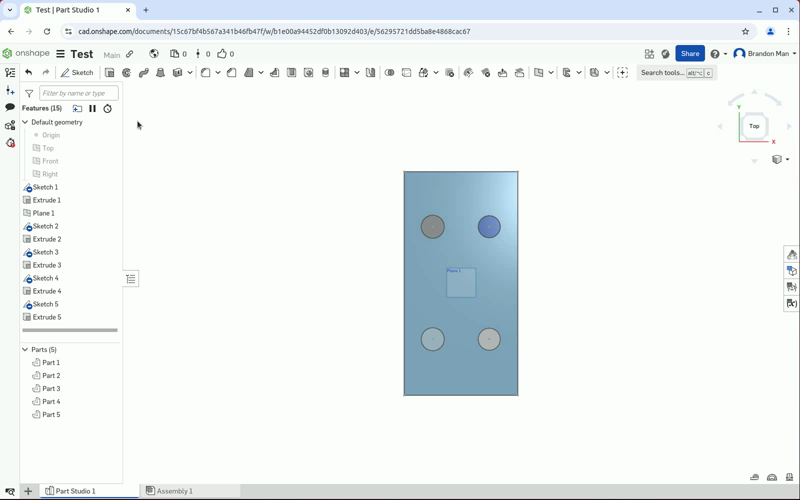
key(up, 3)
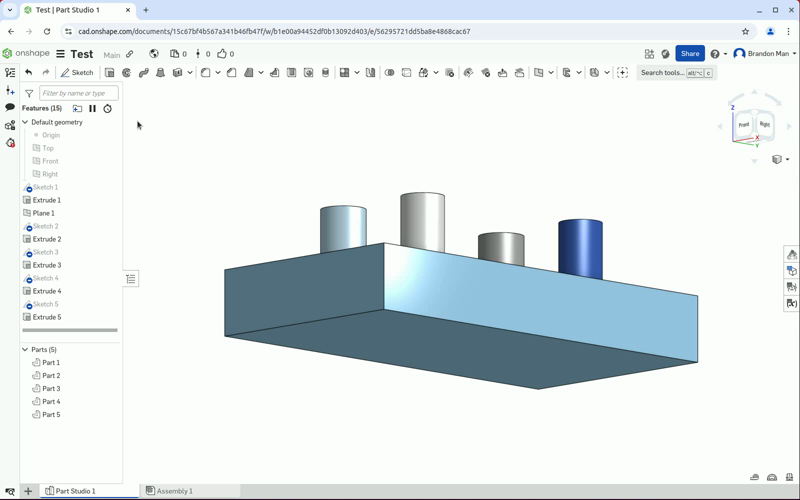
key(left, 3)
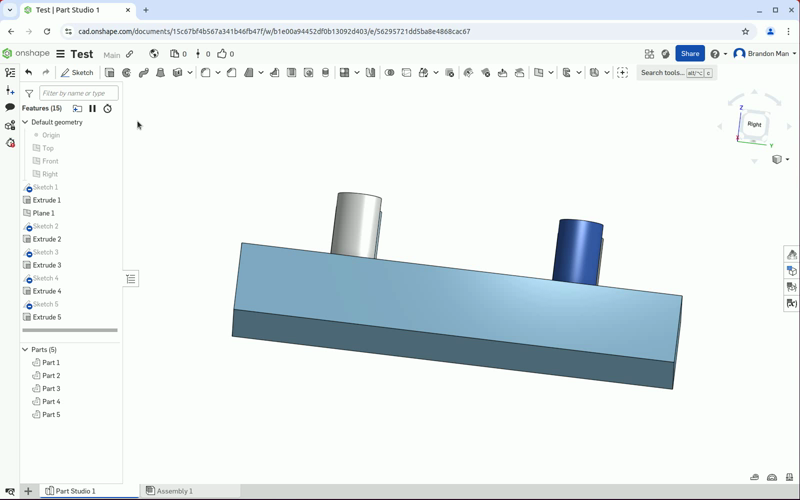
key(right, 3)
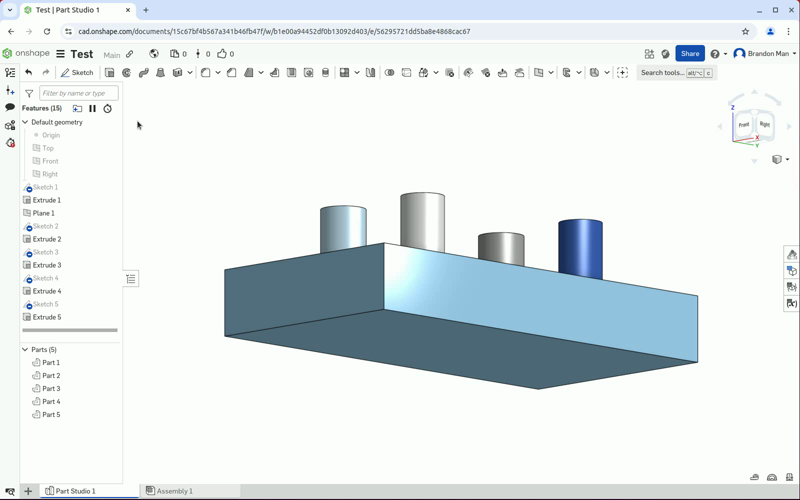
key(down, 3)
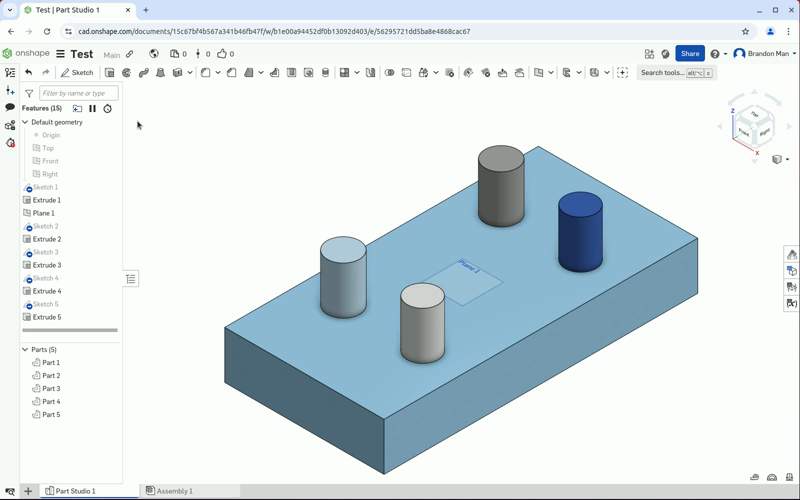
mouse_move(73, 189)
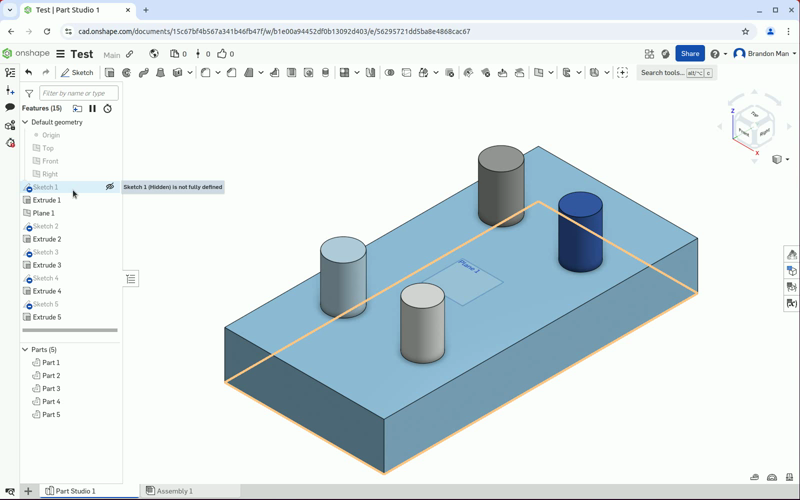
click(73, 189)